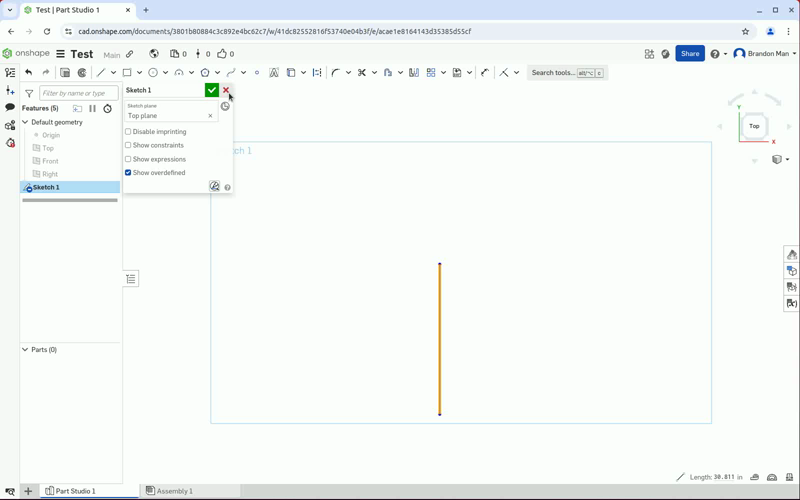
key(shift+h)
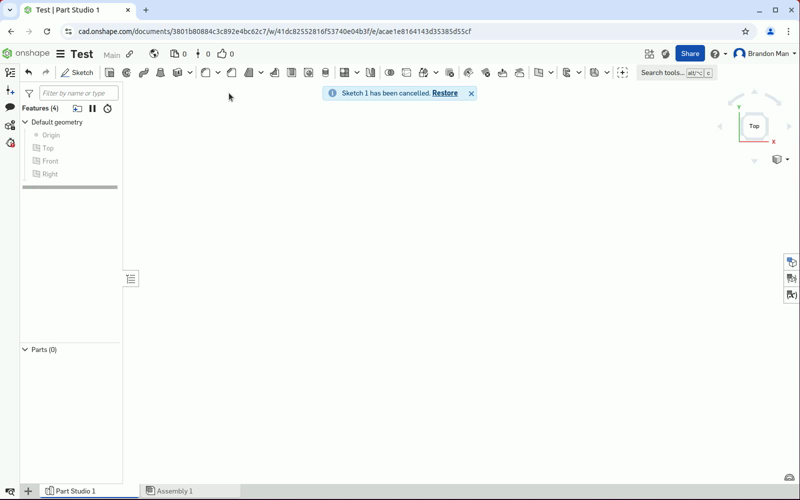
mouse_move(73, 352)
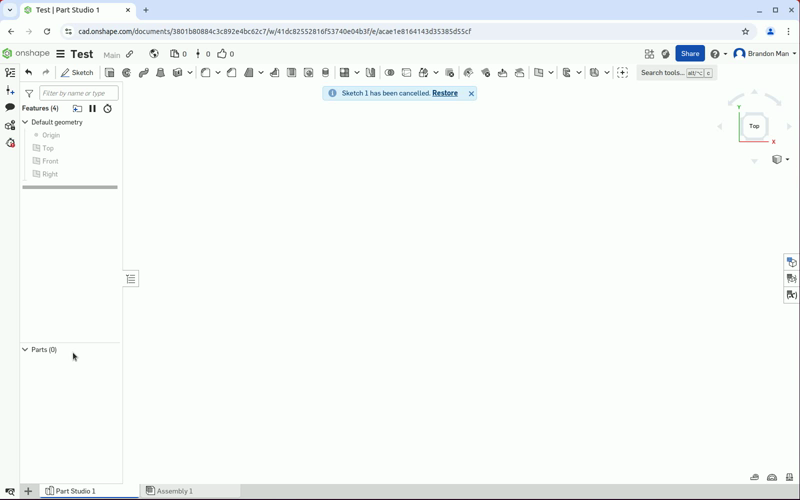
key(y)
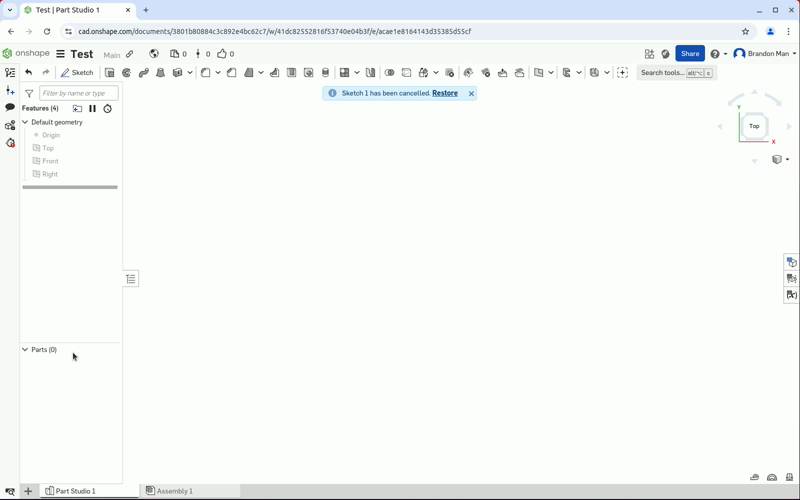
key(shift+p)
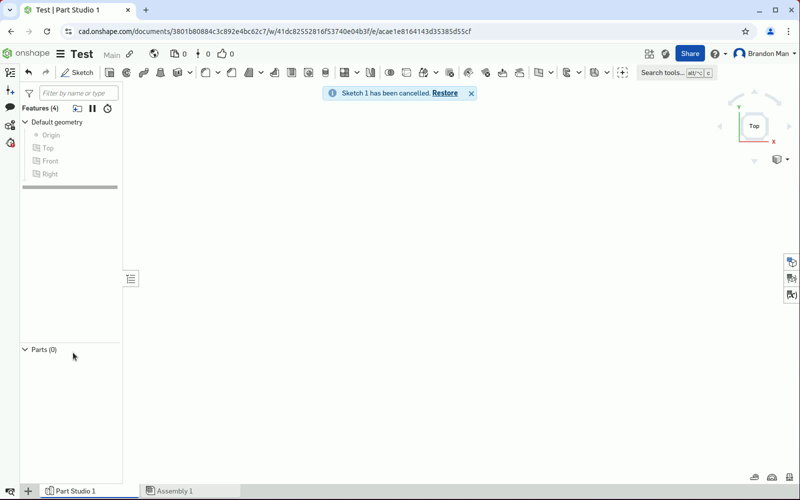
key(space)
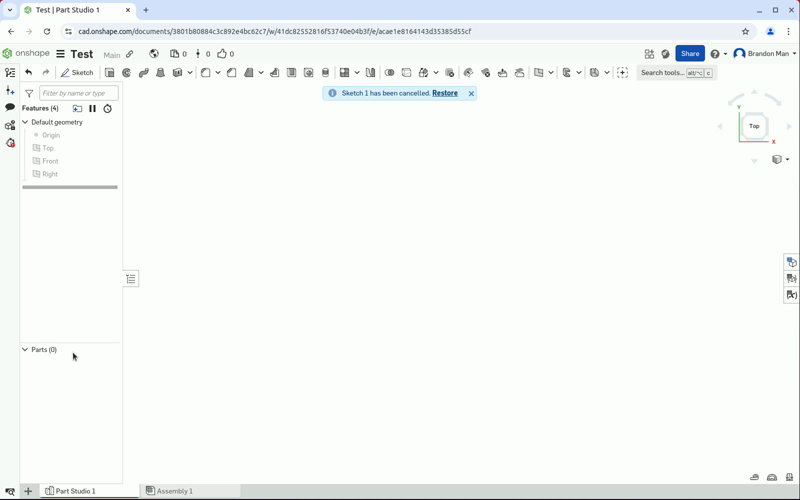
key_down(shift)
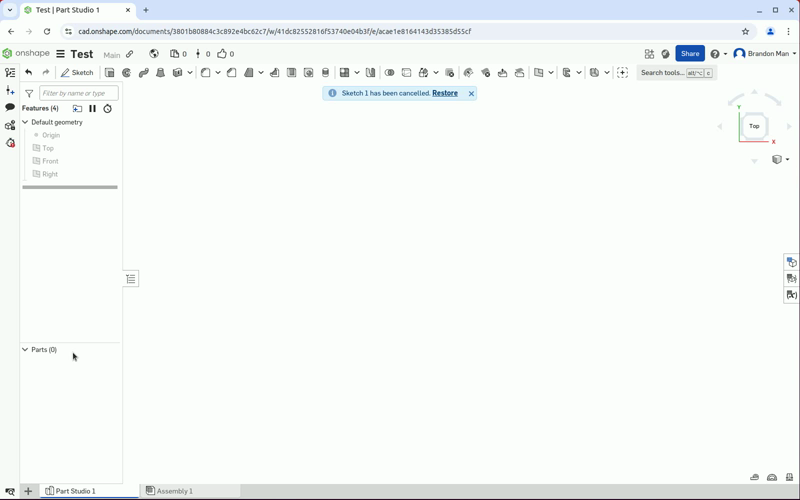
key(up)
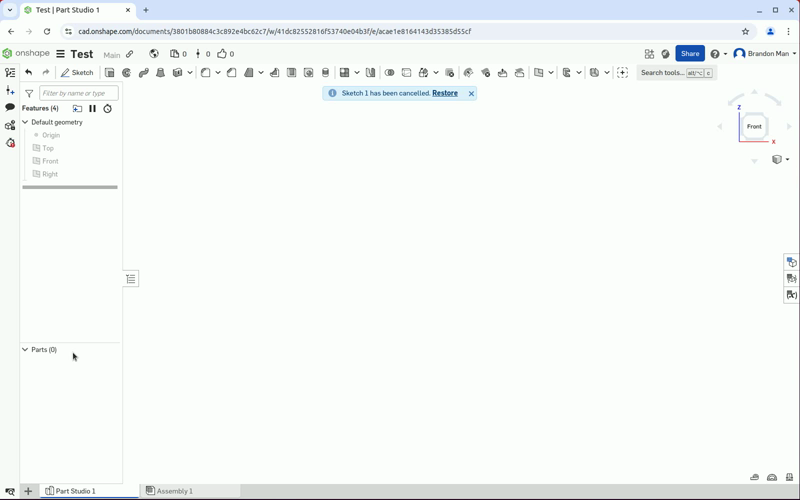
key_up(shift)
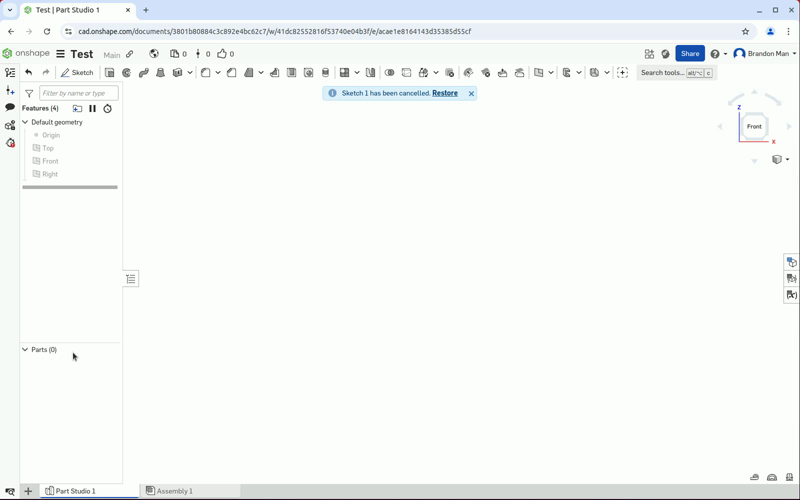
mouse_move(73, 352)
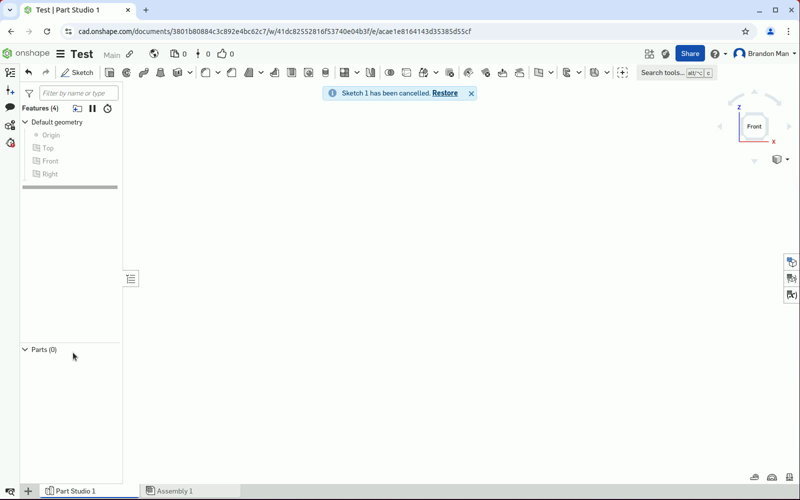
key(shift+y)
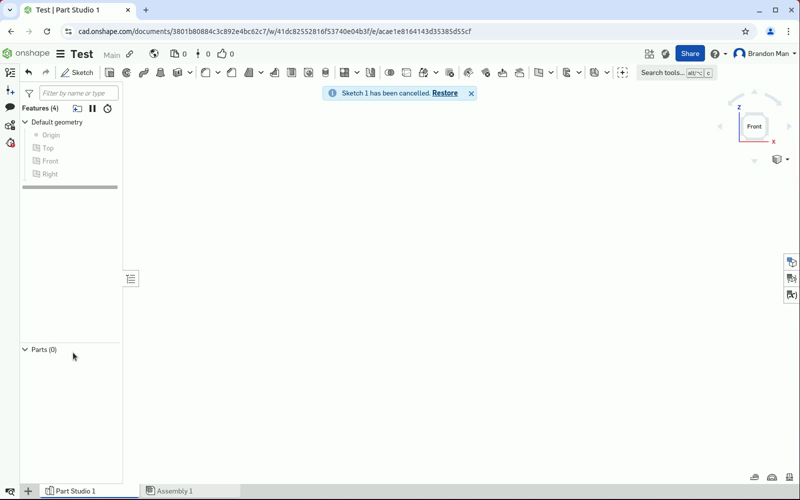
key(shift+s)
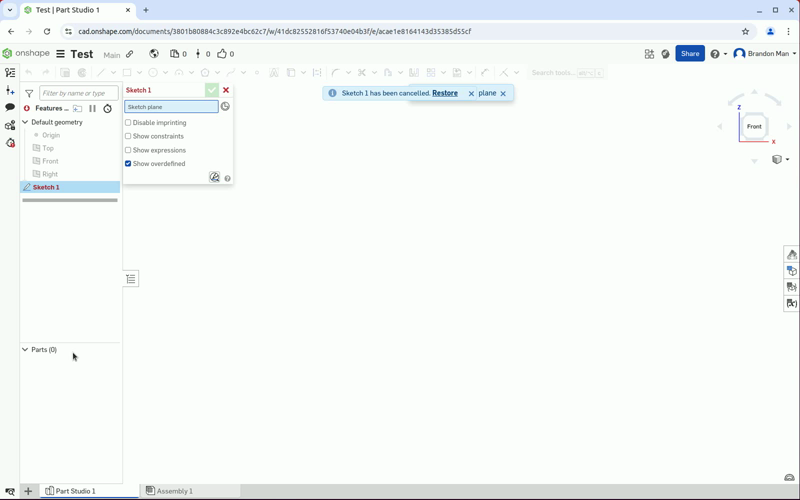
mouse_move(73, 163)
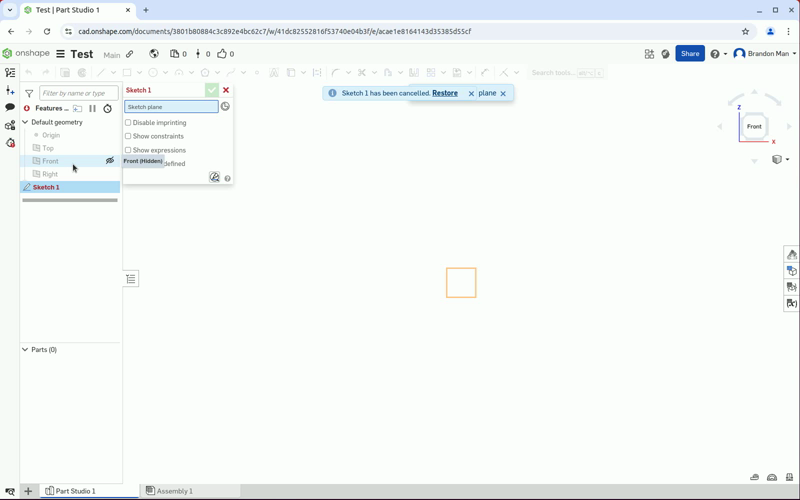
click(73, 163)
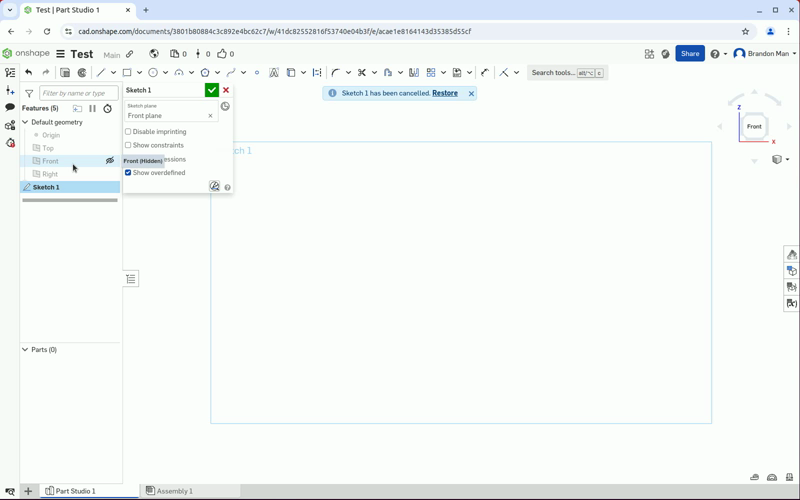
mouse_move(73, 352)
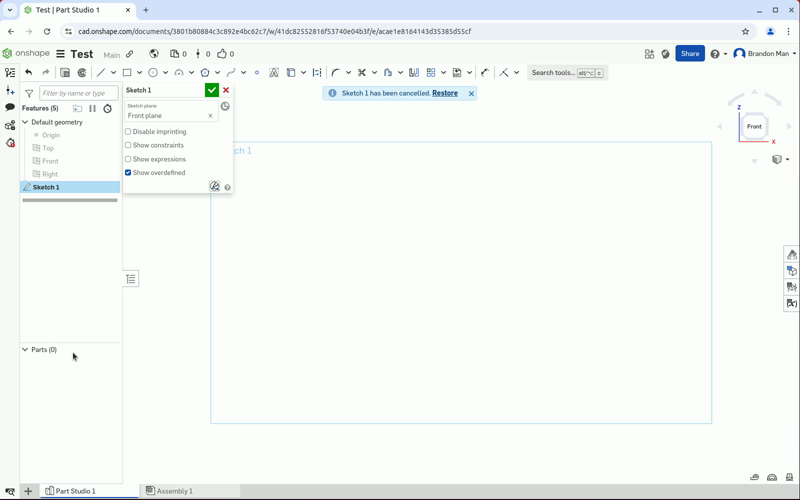
key(y)
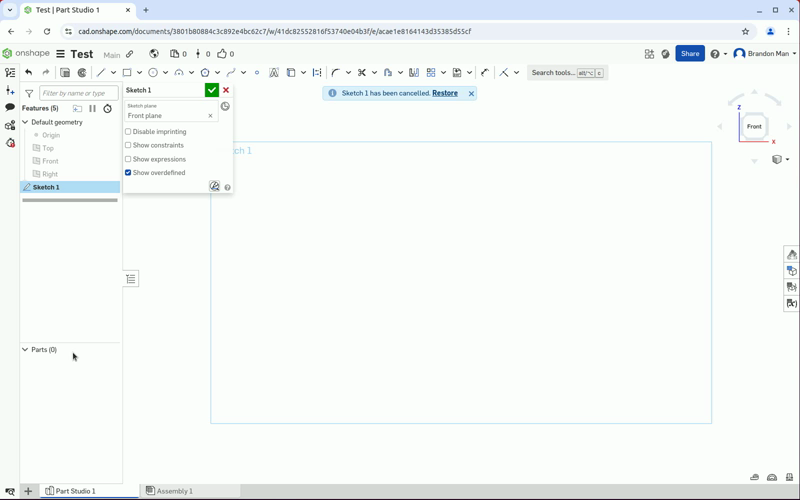
key(a)
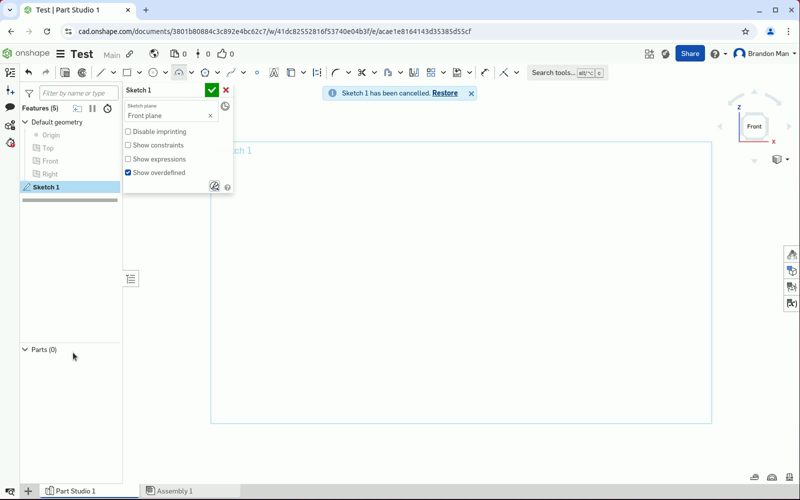
key_down(shift)
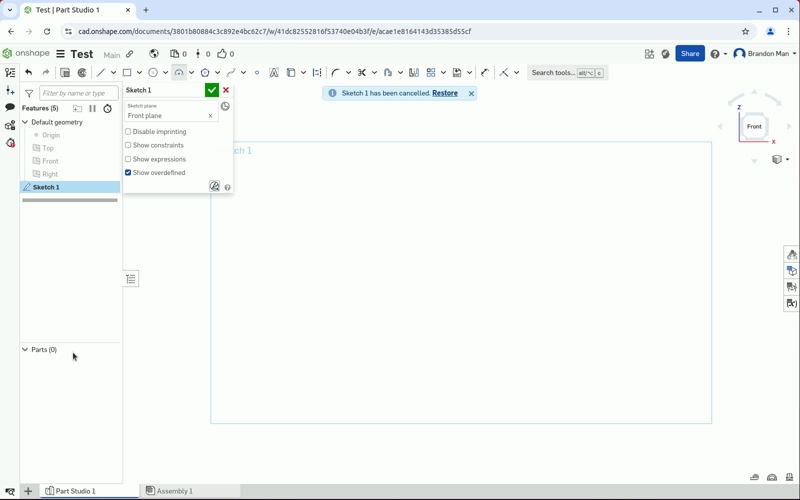
mouse_move(452, 343)
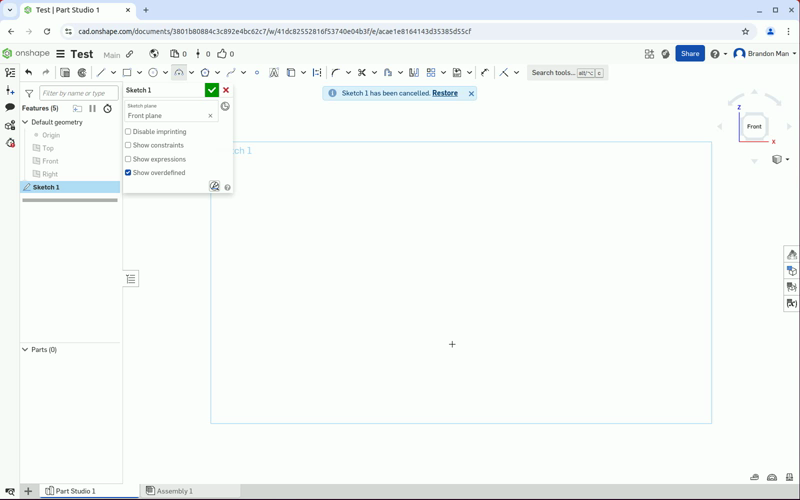
click(452, 343)
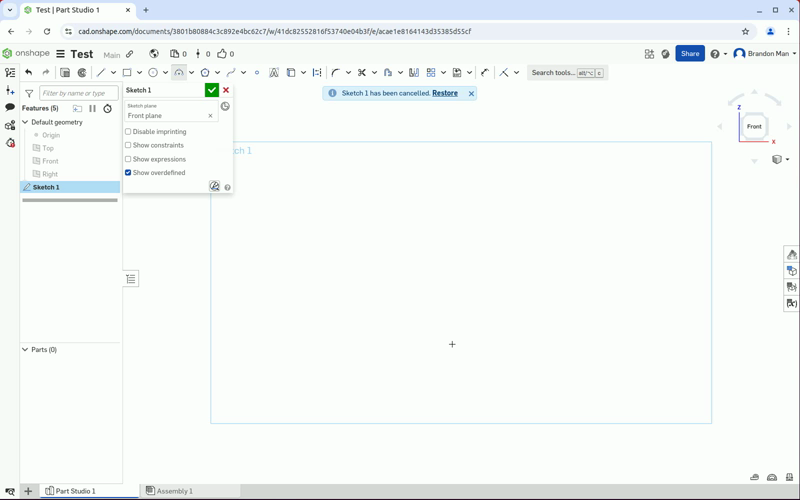
key_up(shift)
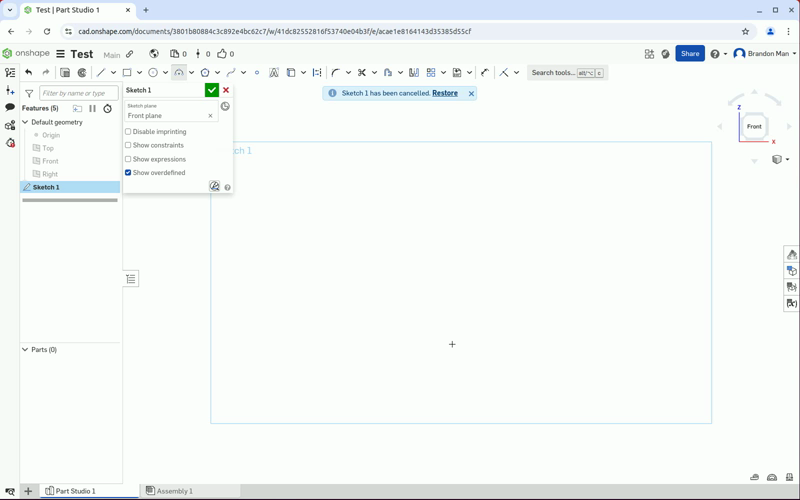
key_down(shift)
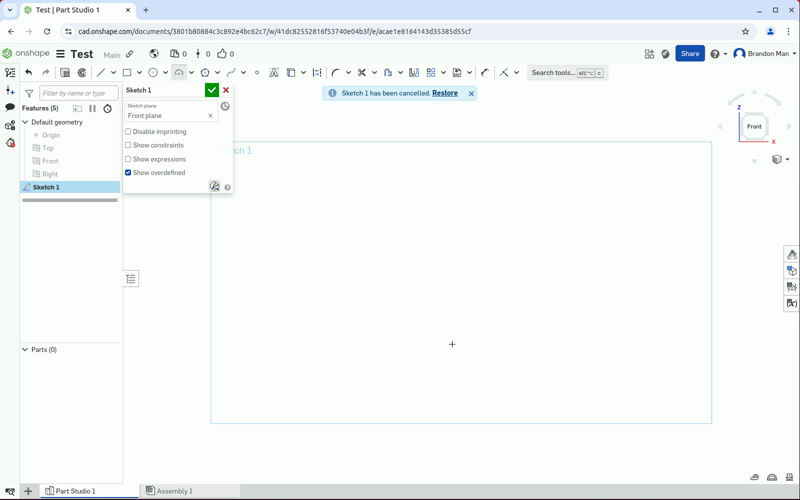
mouse_move(469, 343)
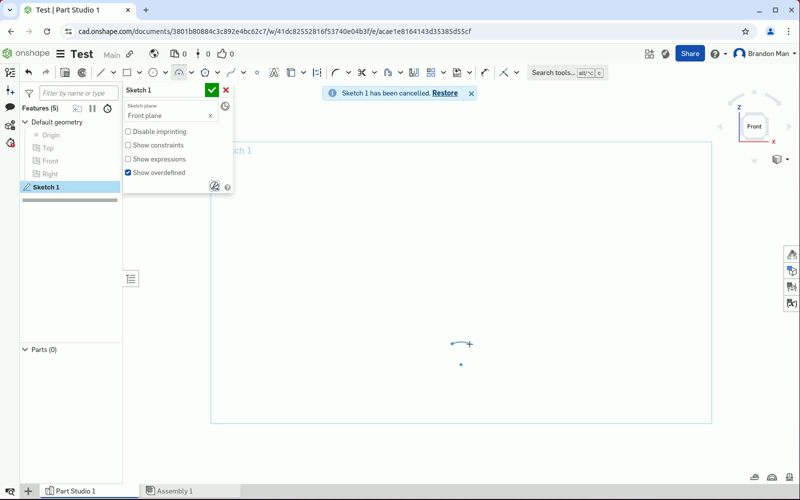
click(469, 343)
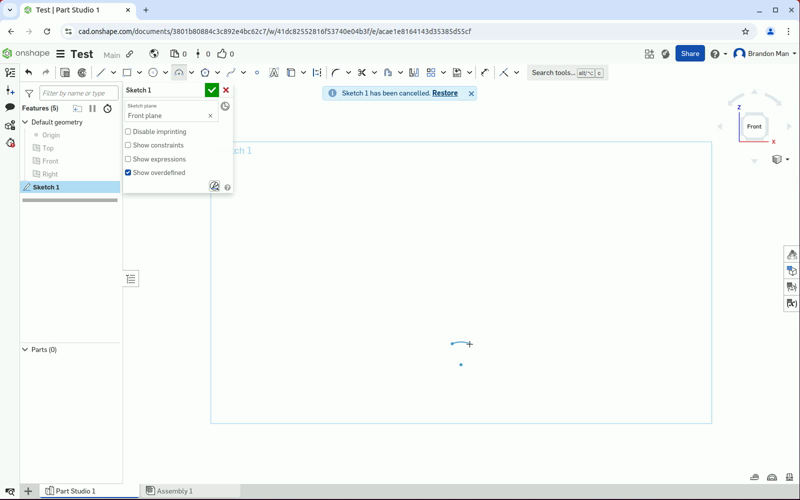
mouse_move(461, 335)
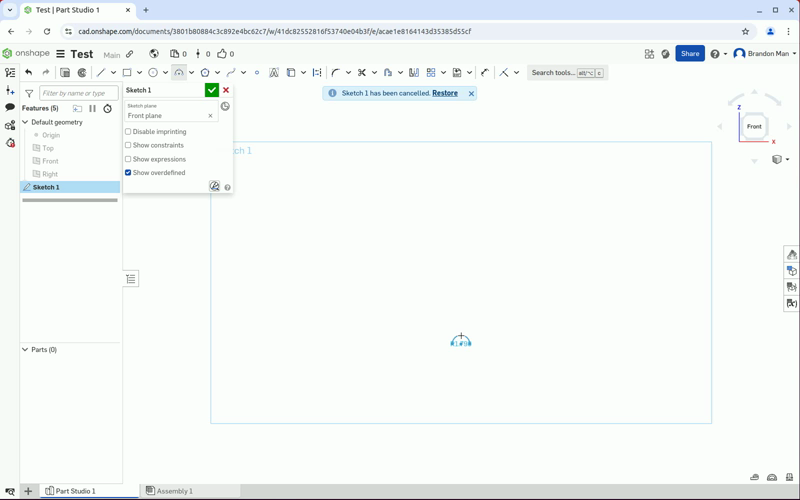
click(461, 335)
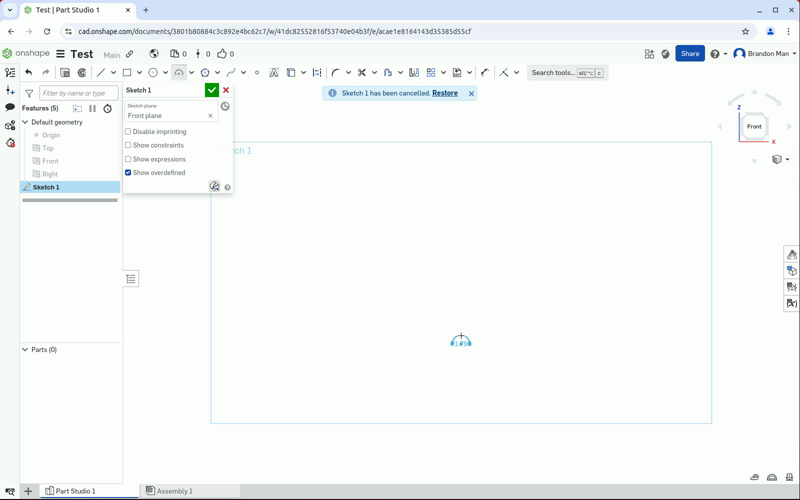
key_up(shift)
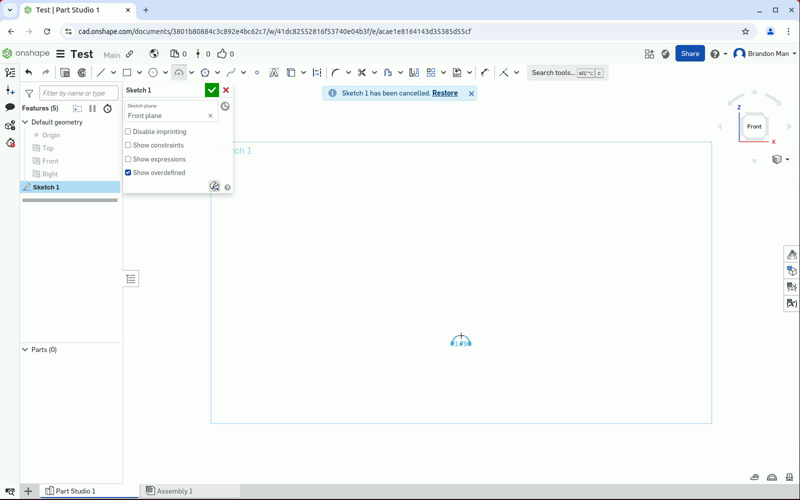
key(esc)
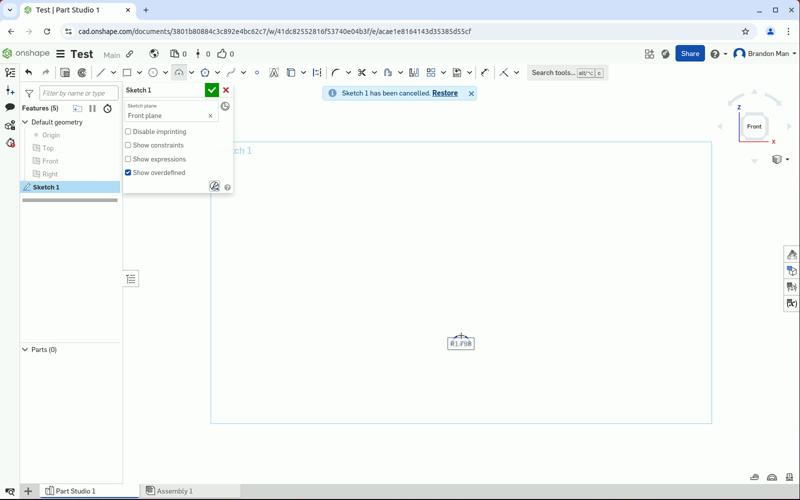
key(l)
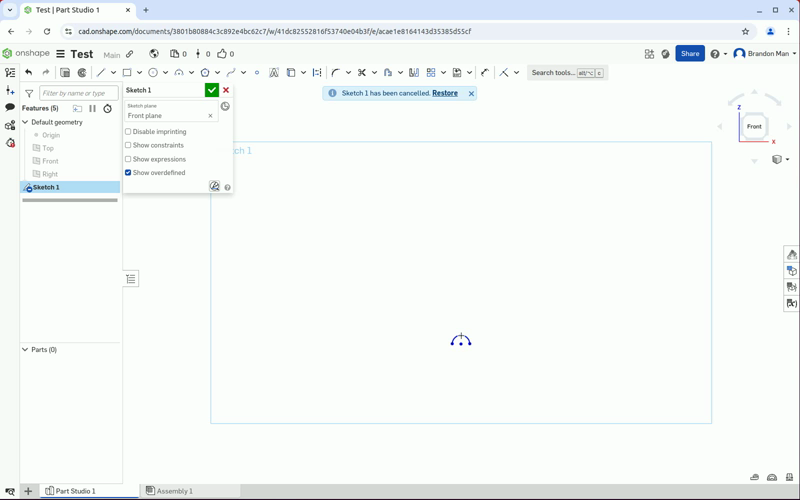
mouse_move(469, 343)
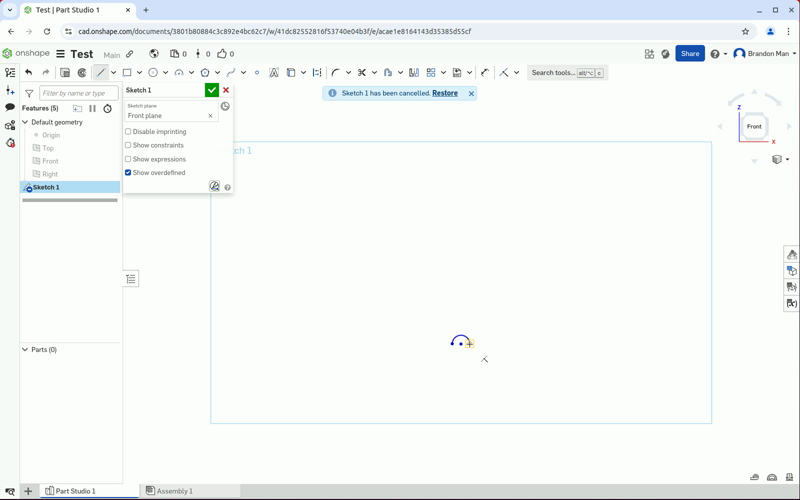
click(469, 343)
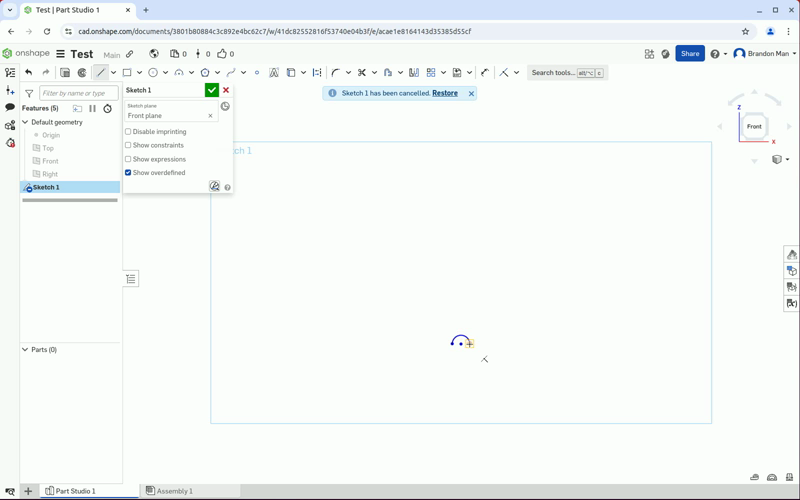
key_down(shift)
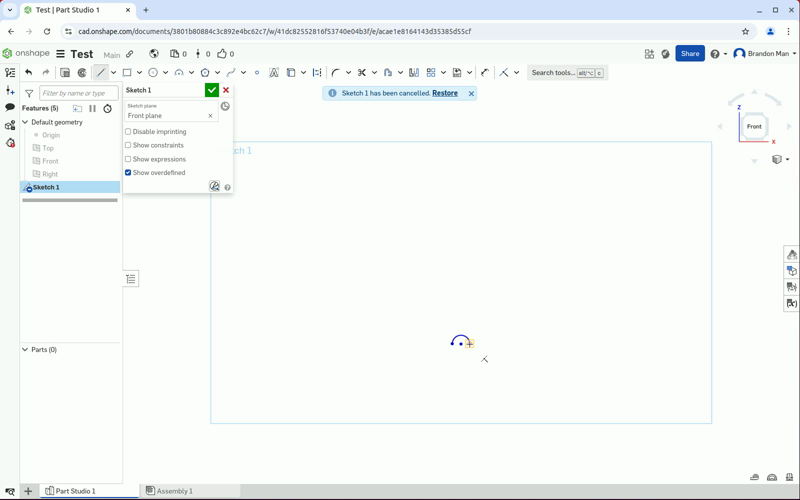
mouse_move(469, 179)
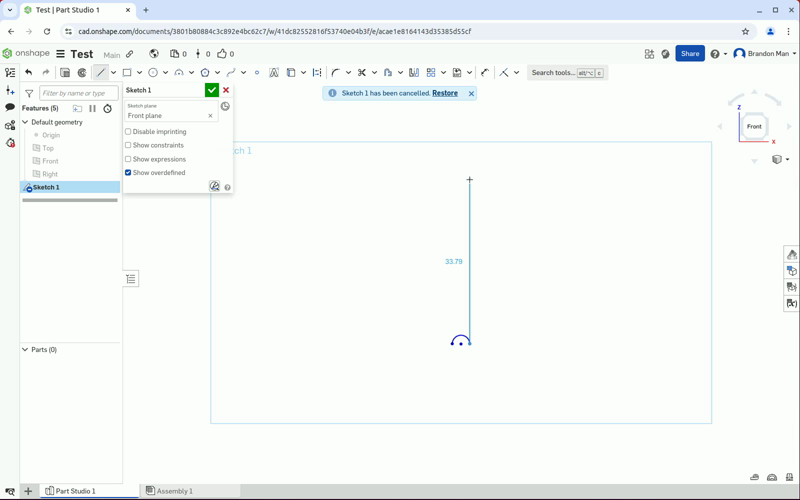
click(469, 179)
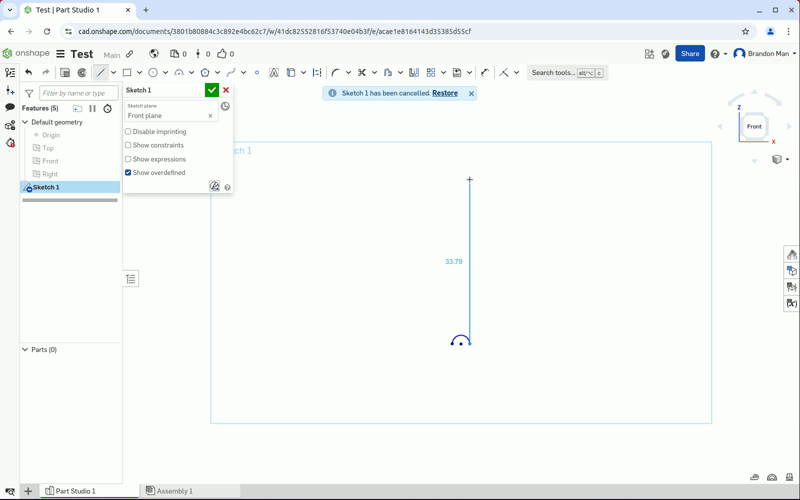
key_up(shift)
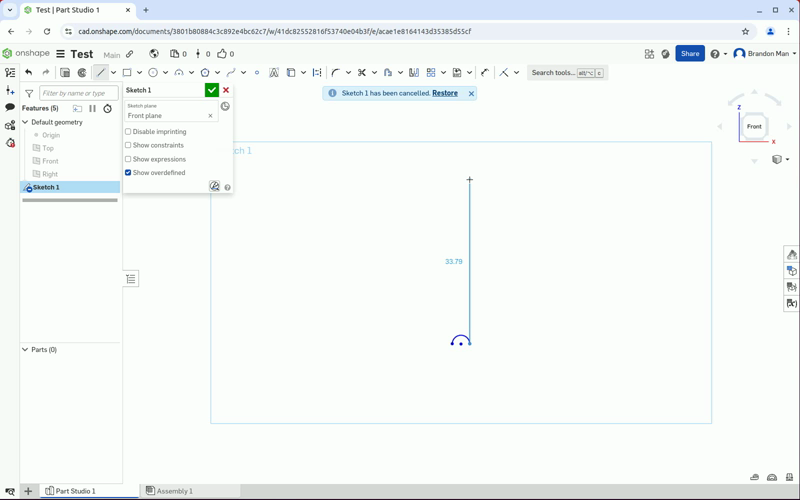
key(esc)
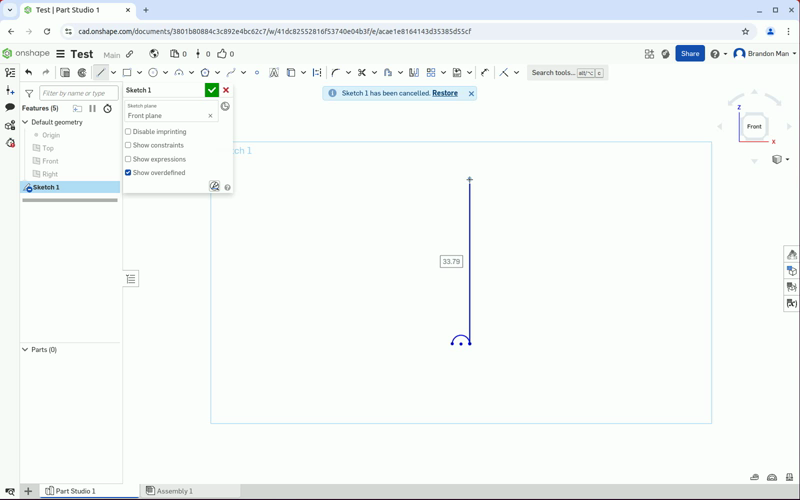
key(a)
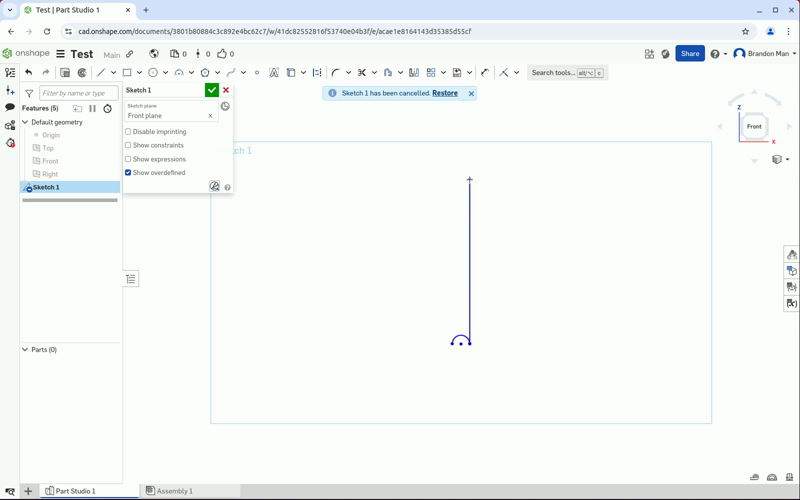
mouse_move(469, 179)
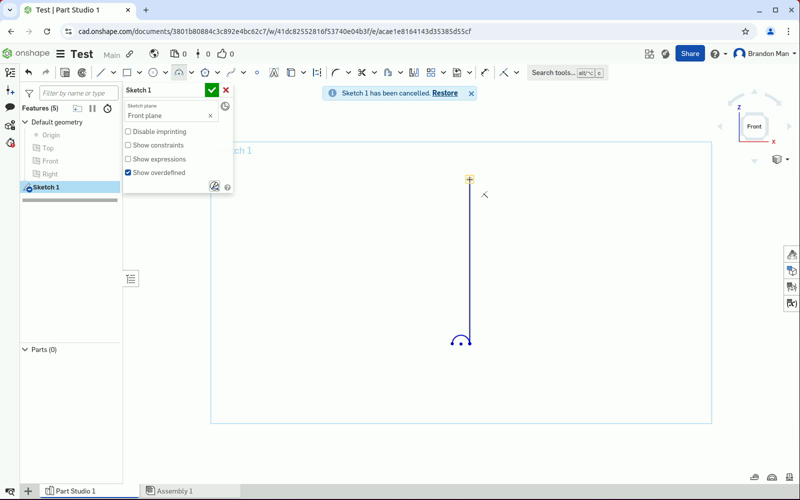
click(469, 179)
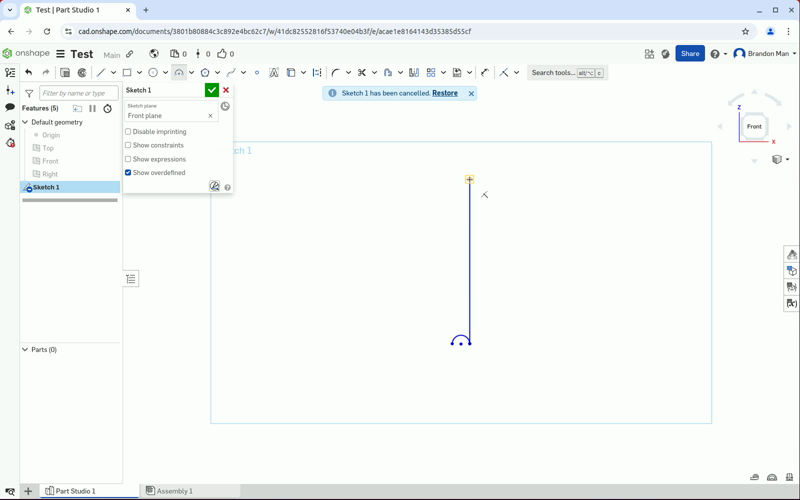
key_down(shift)
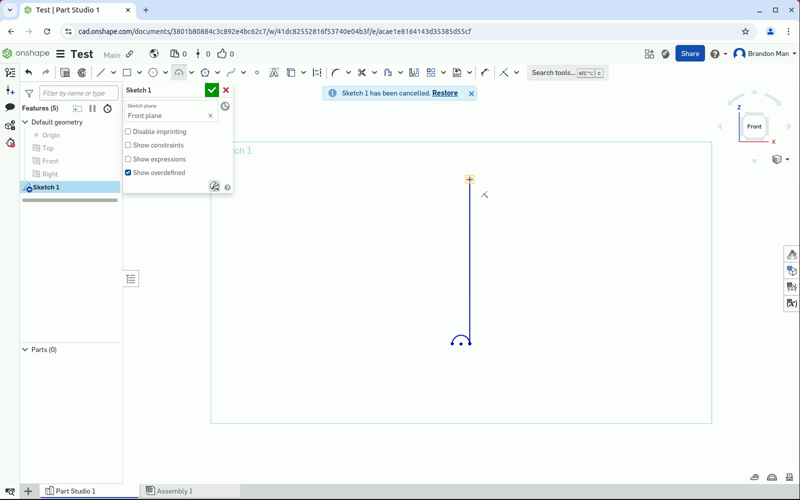
mouse_move(452, 179)
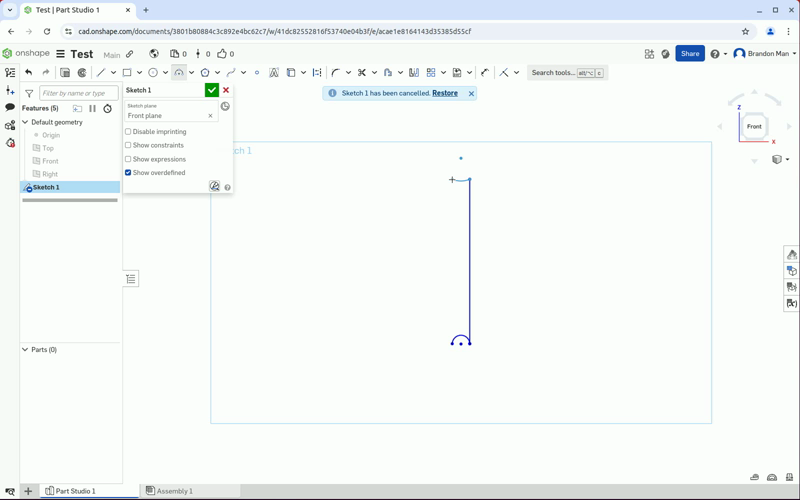
click(452, 179)
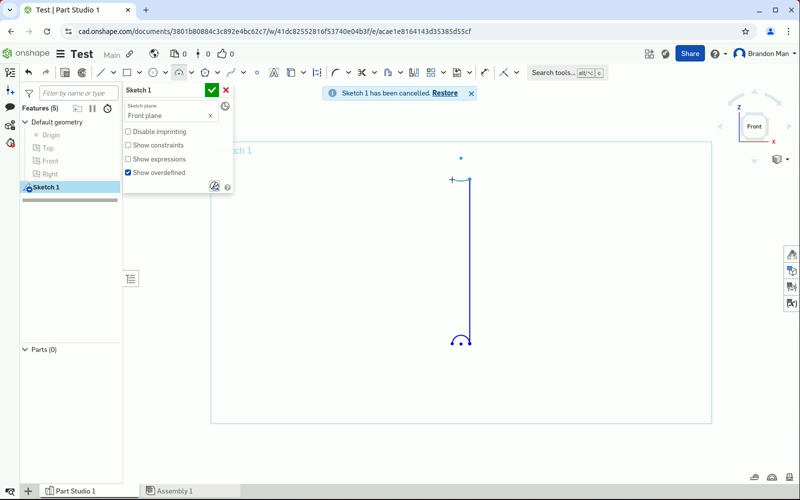
mouse_move(461, 187)
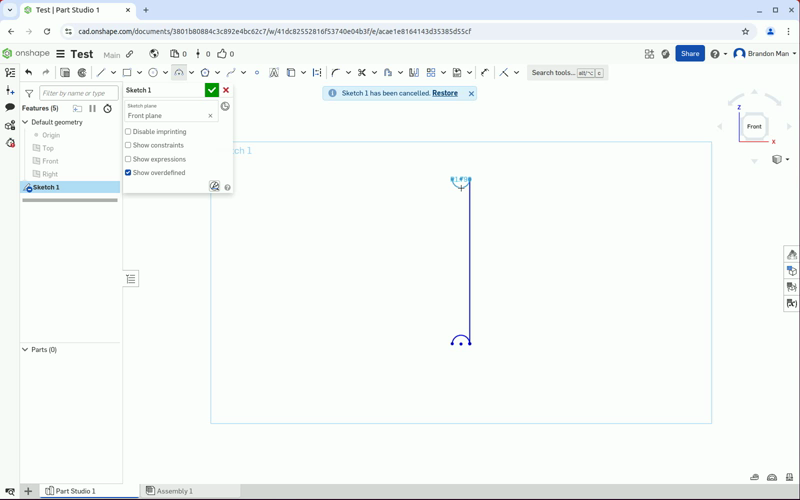
click(461, 187)
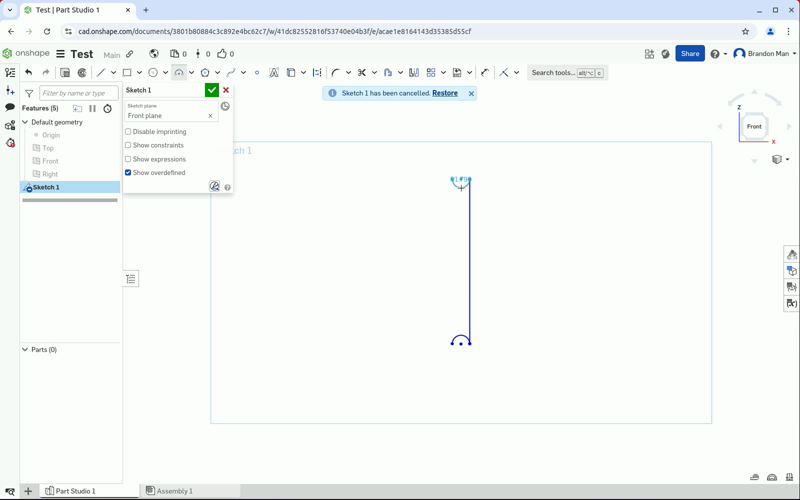
key_up(shift)
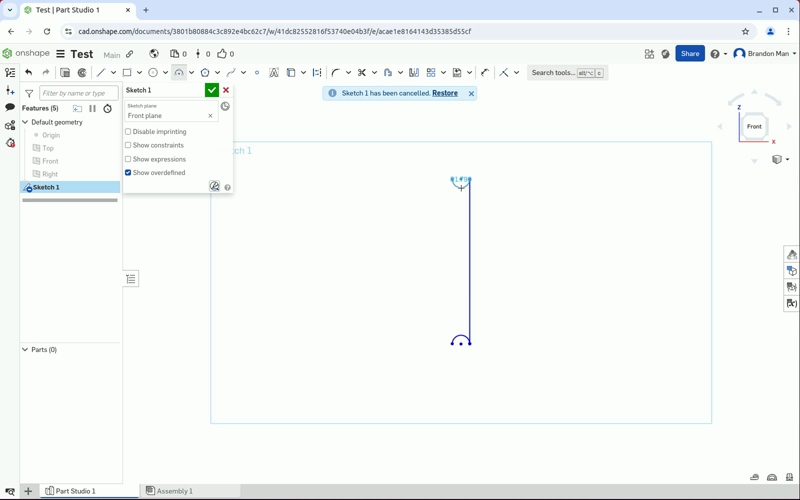
key(esc)
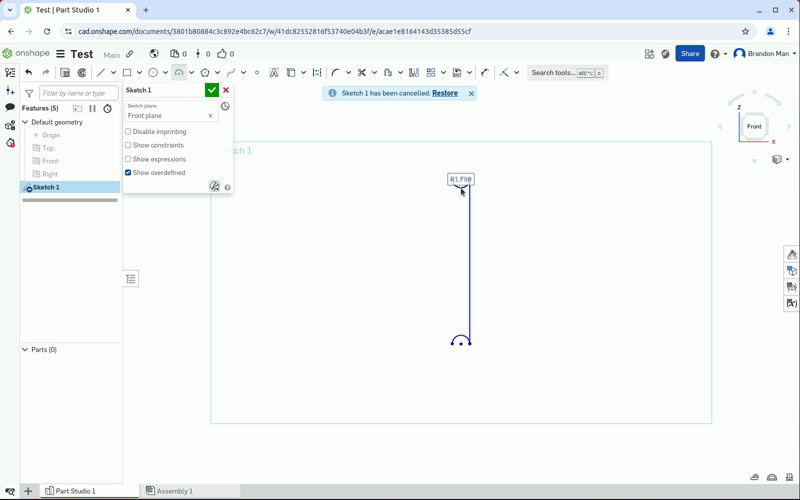
key(l)
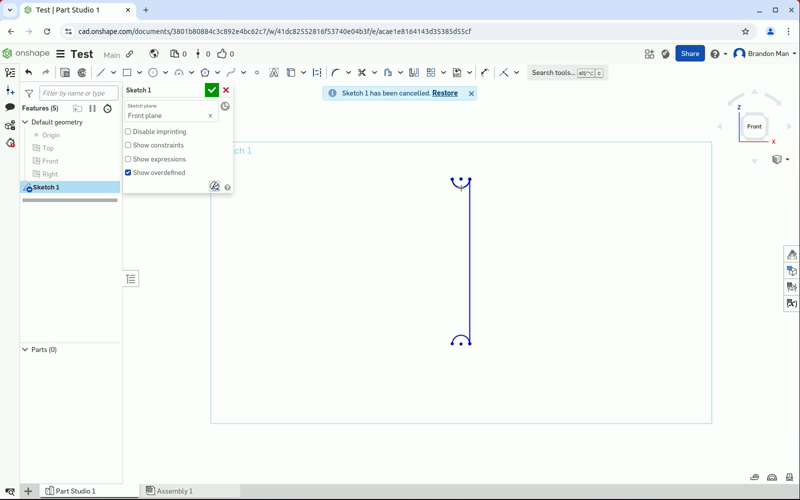
mouse_move(452, 179)
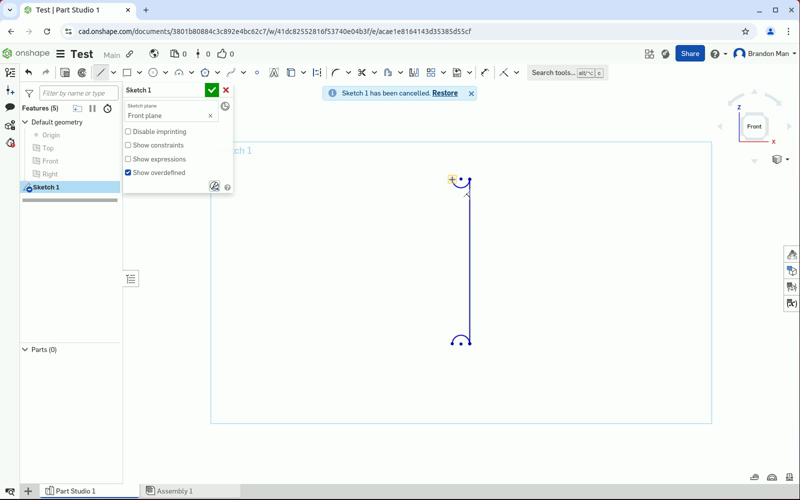
click(452, 179)
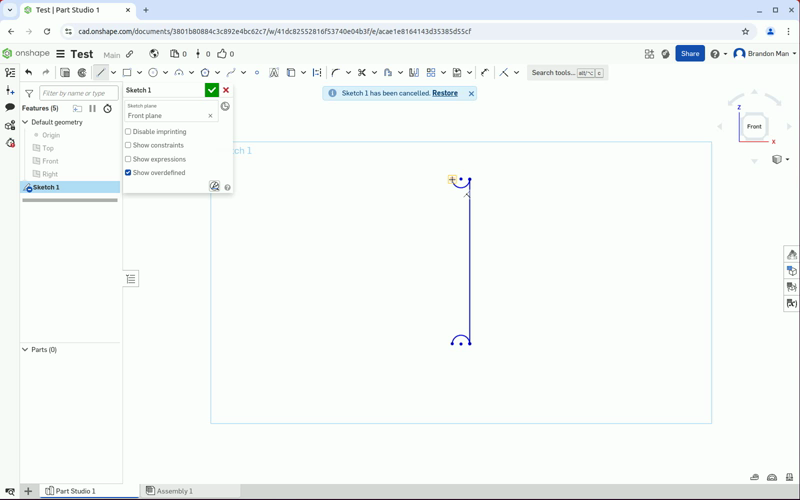
key_down(shift)
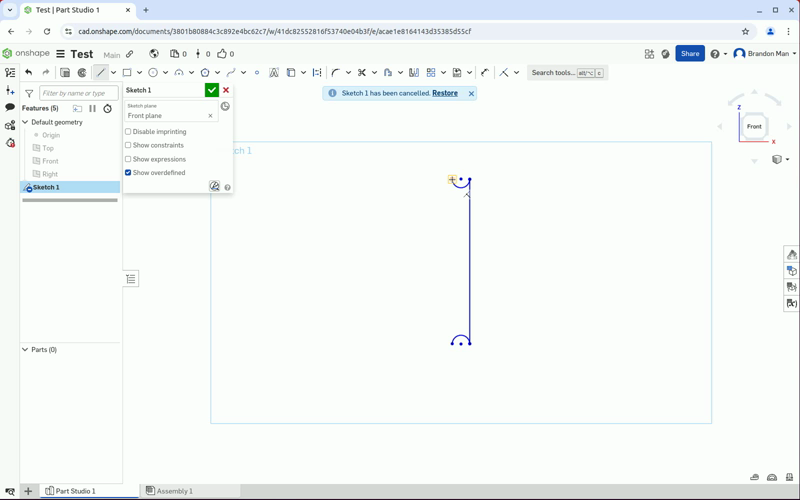
mouse_move(452, 343)
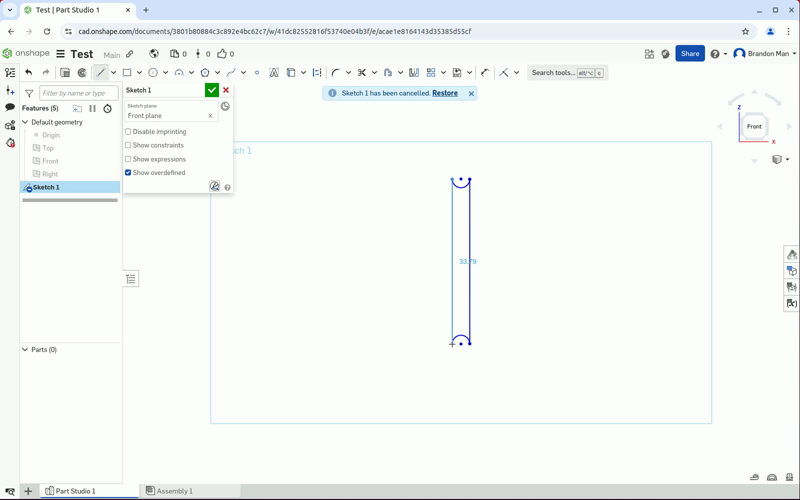
key_up(shift)
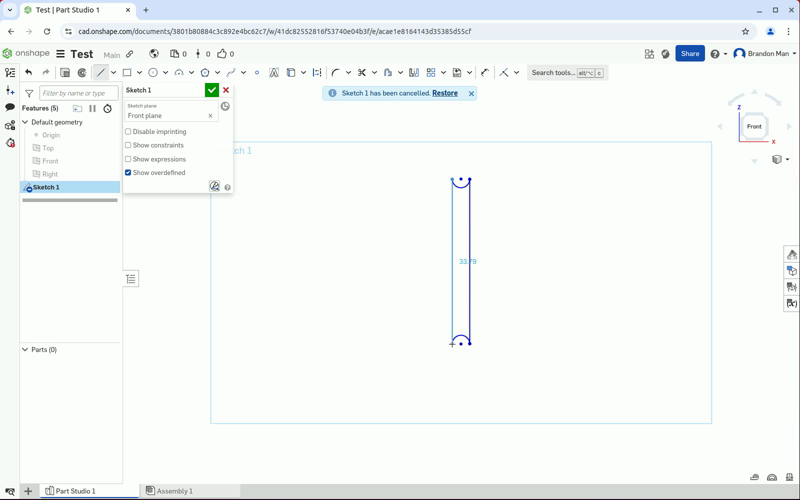
click(452, 343)
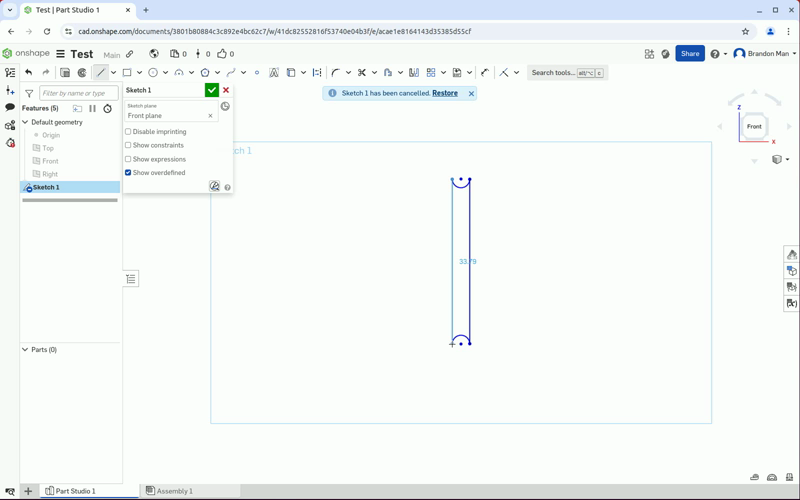
key(esc)
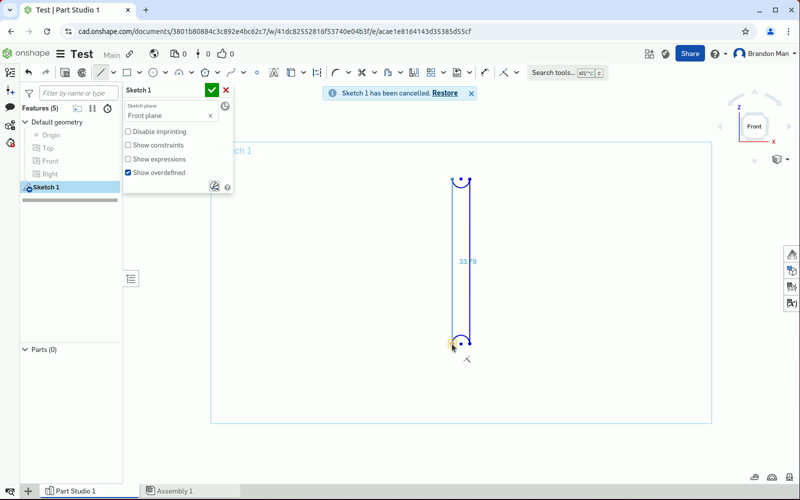
mouse_move(460, 198)
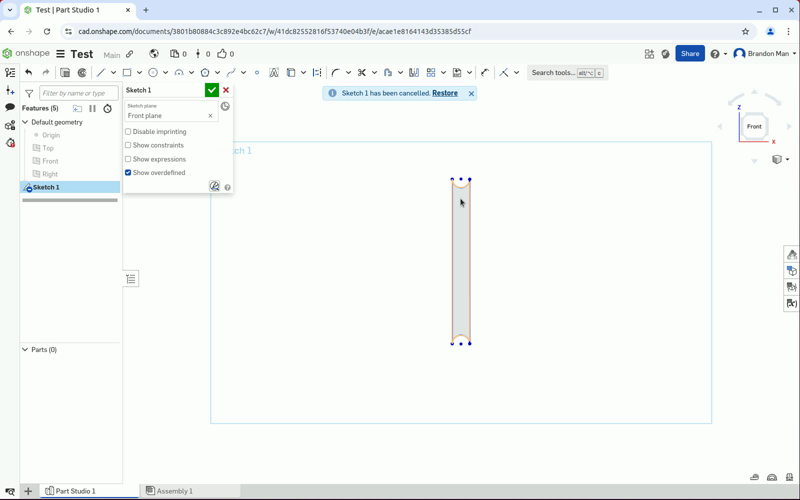
scroll(6)
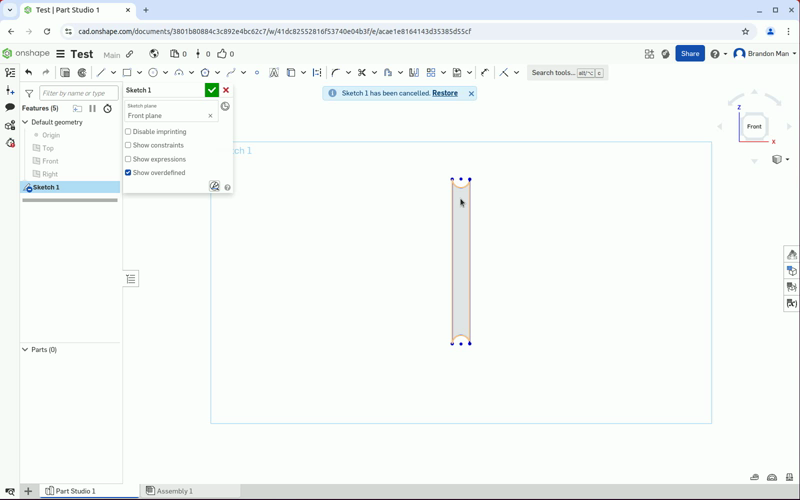
scroll(6)
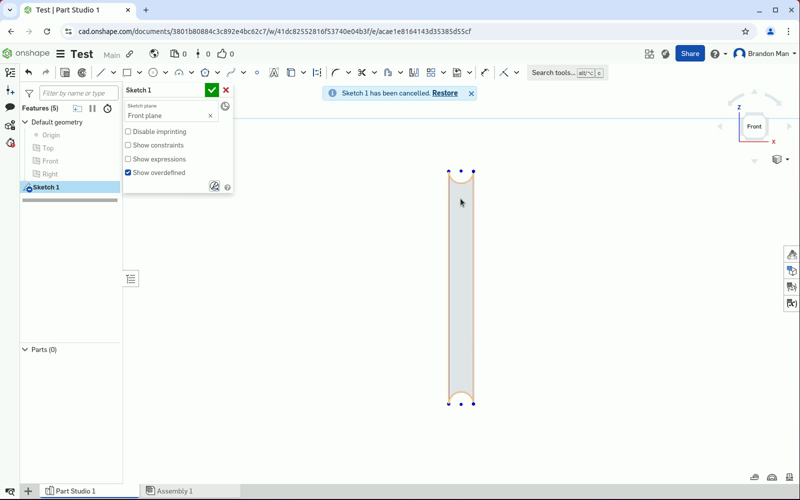
scroll(6)
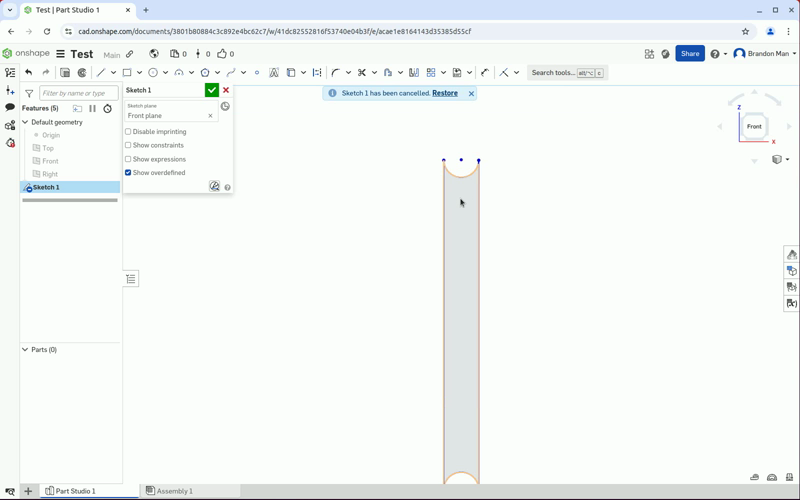
scroll(6)
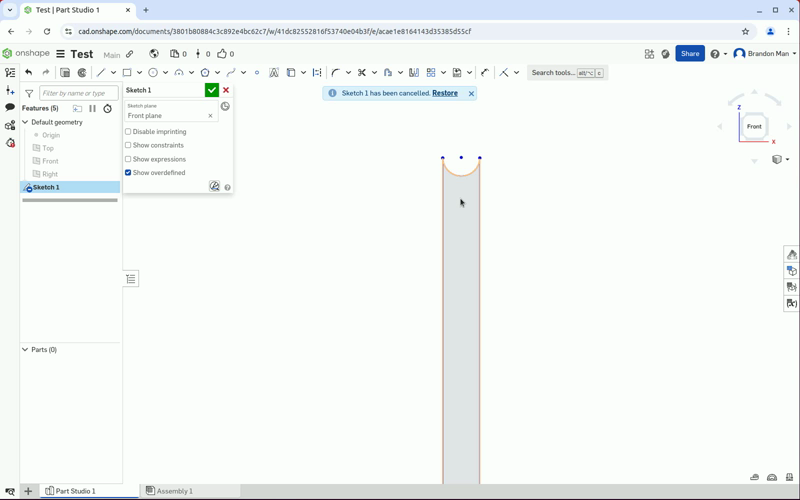
scroll(6)
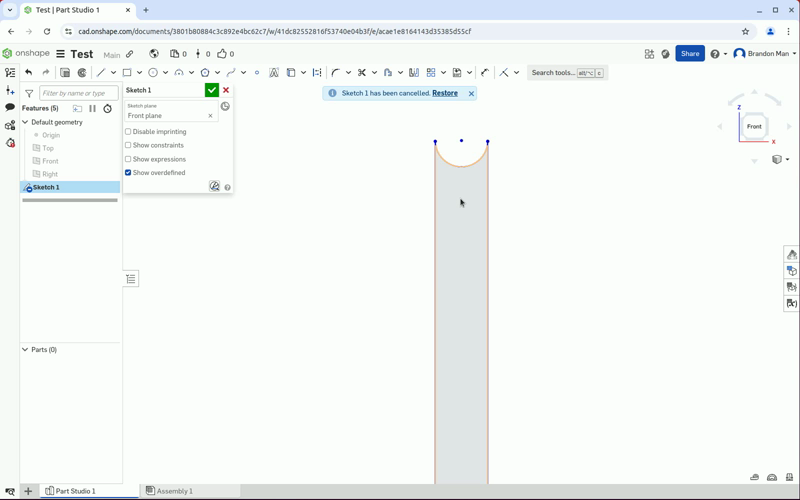
scroll(6)
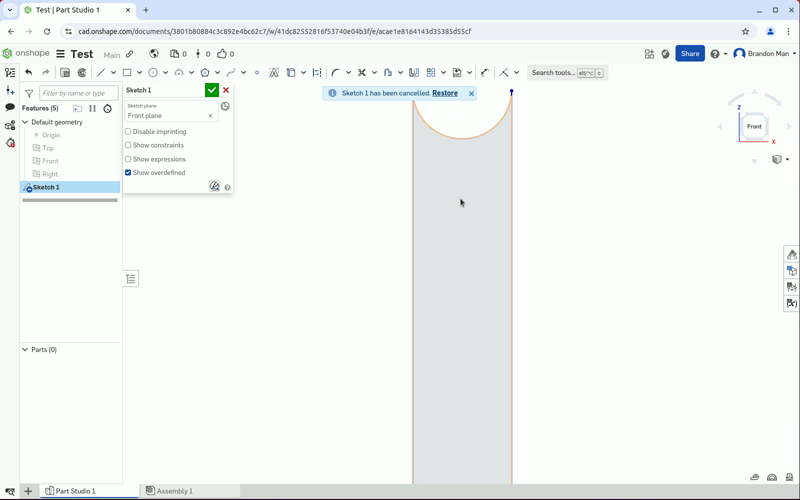
scroll(6)
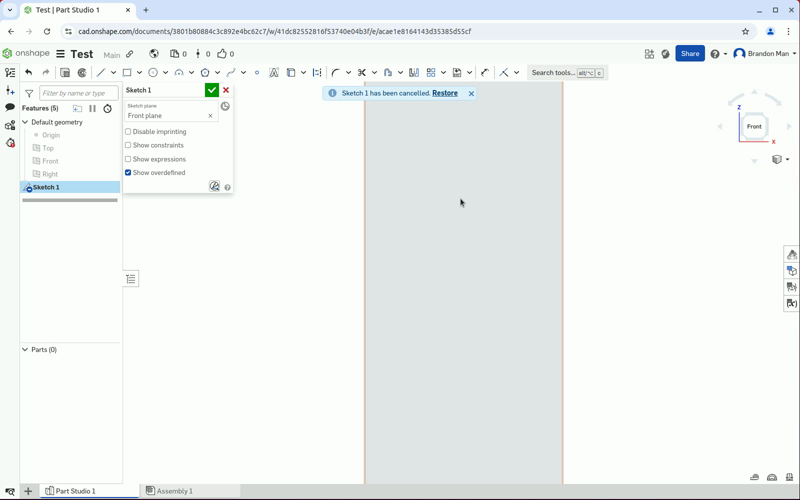
click(460, 198)
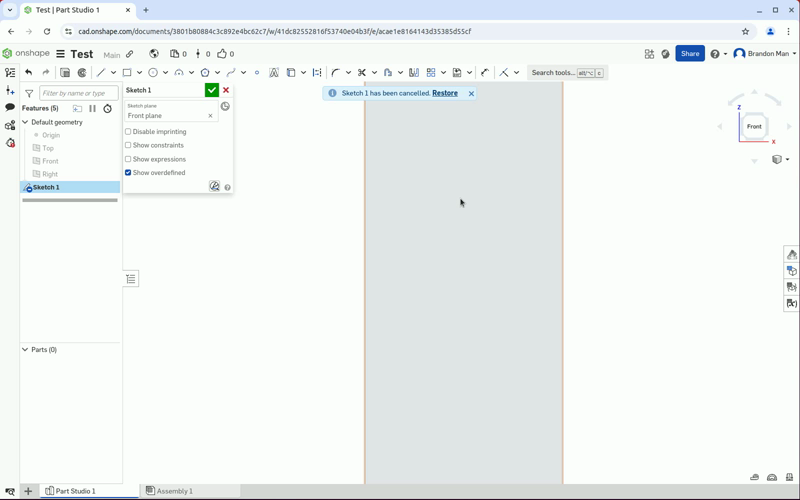
scroll(-6)
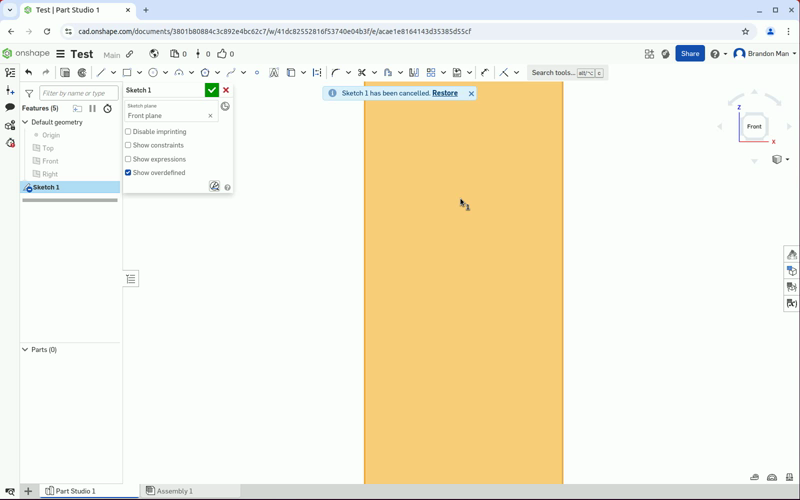
scroll(-6)
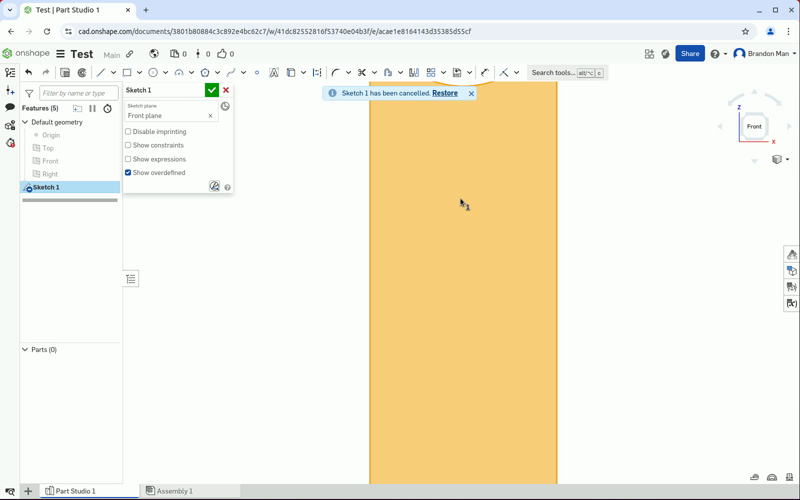
scroll(-6)
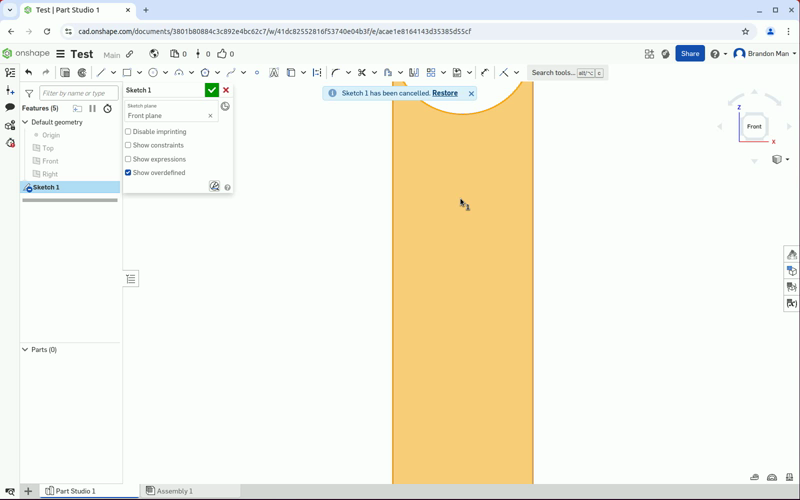
scroll(-6)
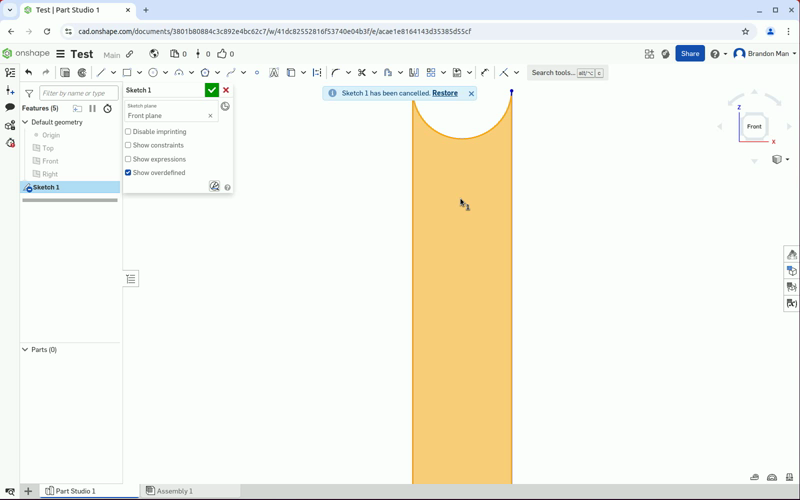
scroll(-6)
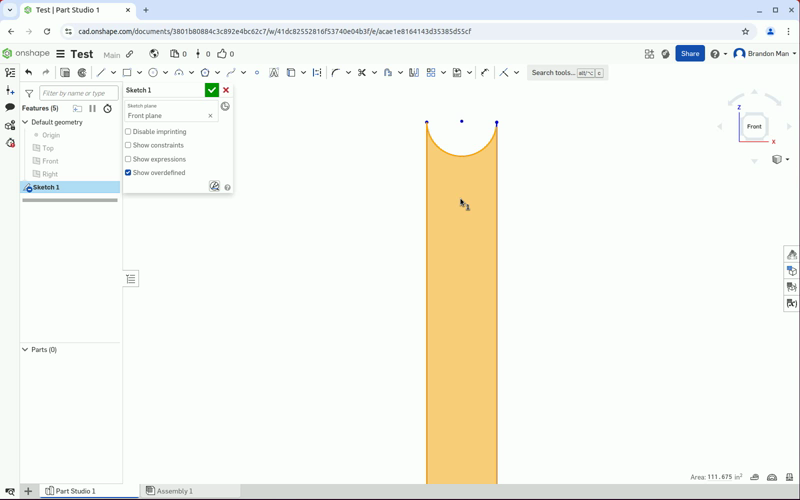
scroll(-6)
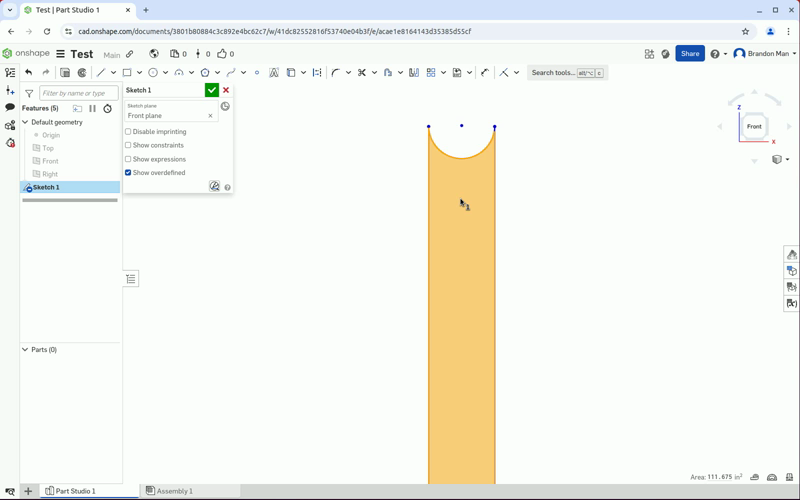
scroll(-6)
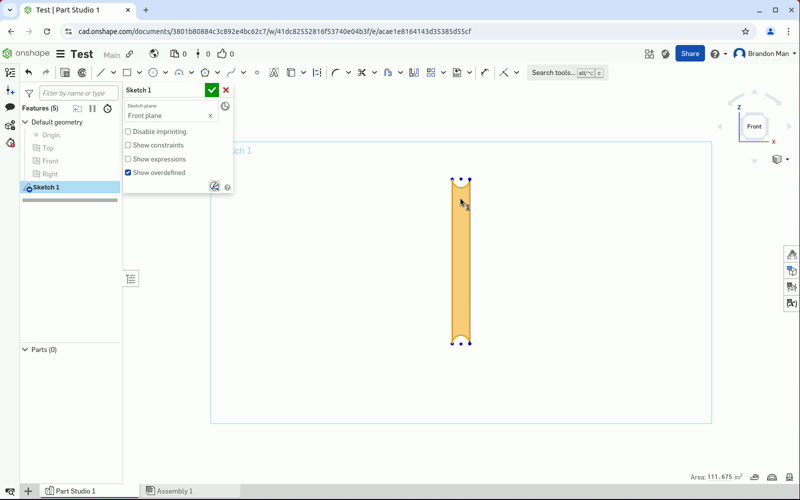
mouse_move(73, 352)
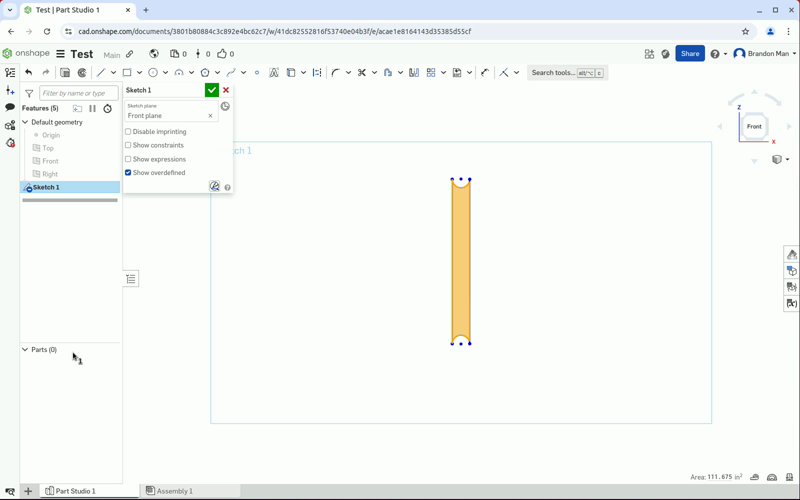
key(shift+y)
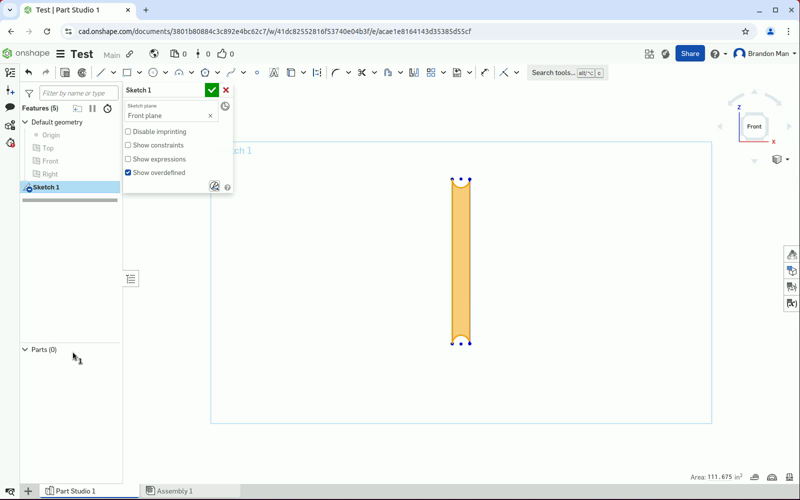
key(shift+e)
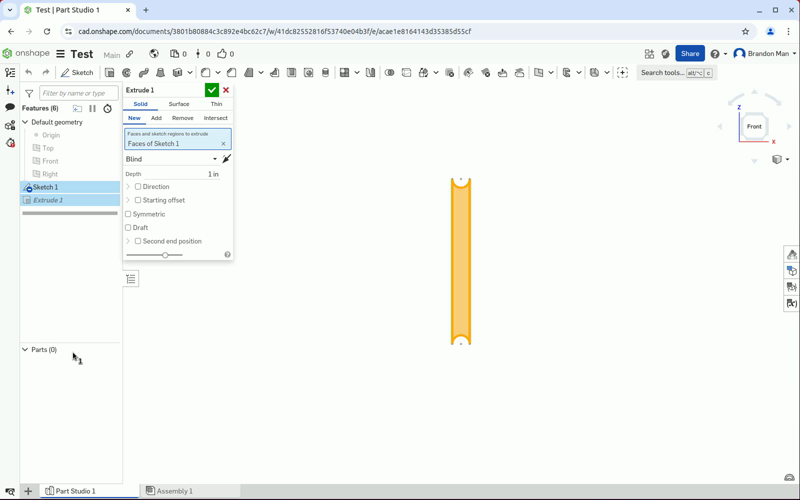
mouse_move(143, 106)
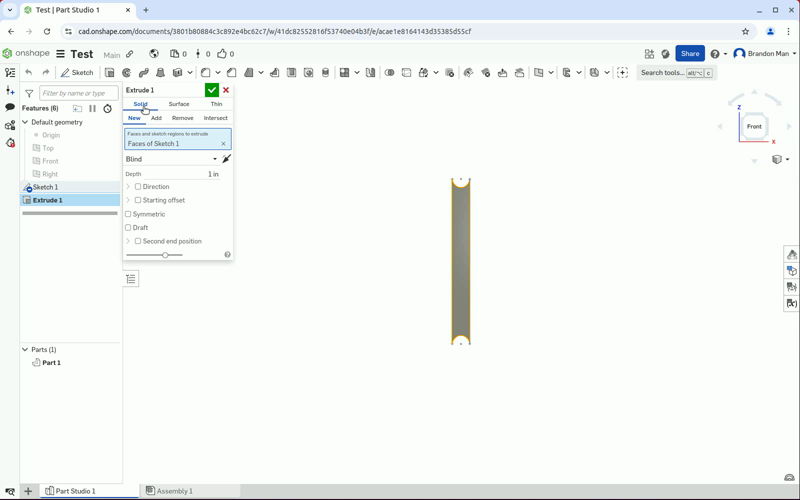
click(143, 106)
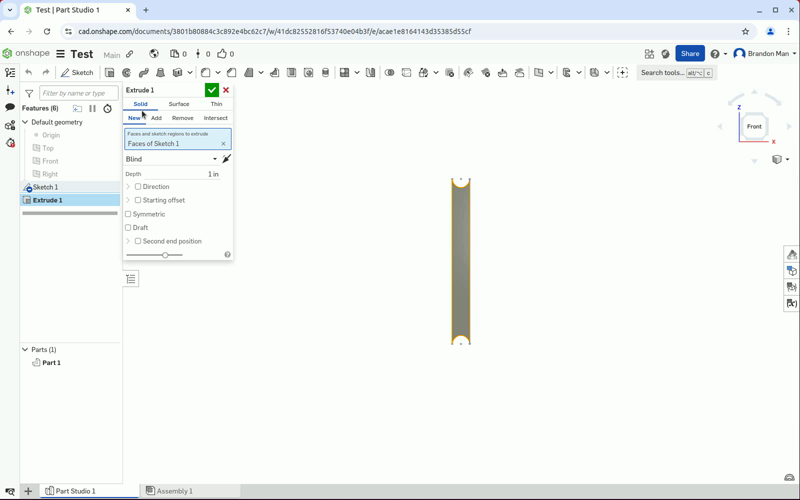
mouse_move(137, 120)
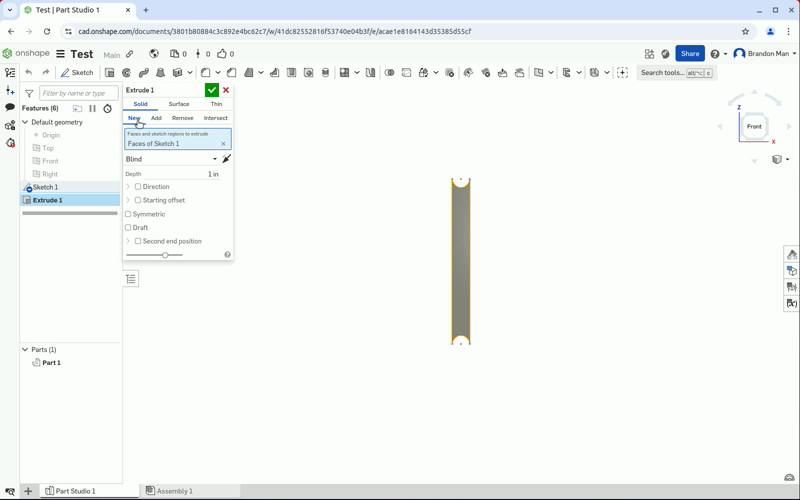
click(137, 120)
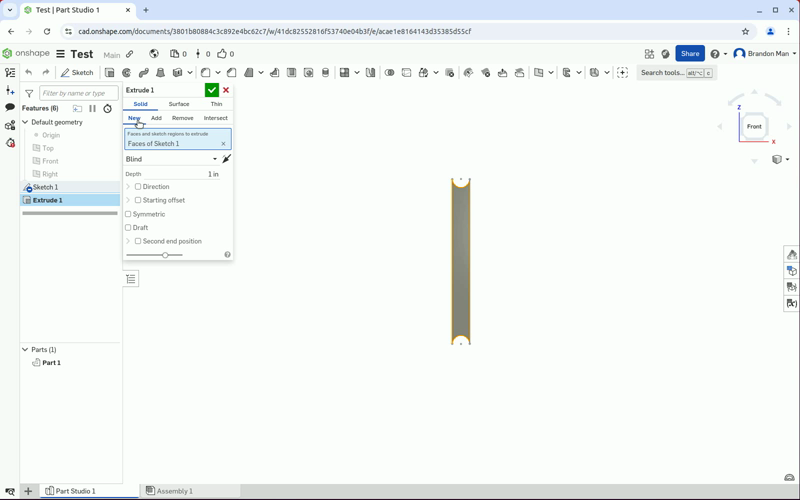
key(tab, 4)
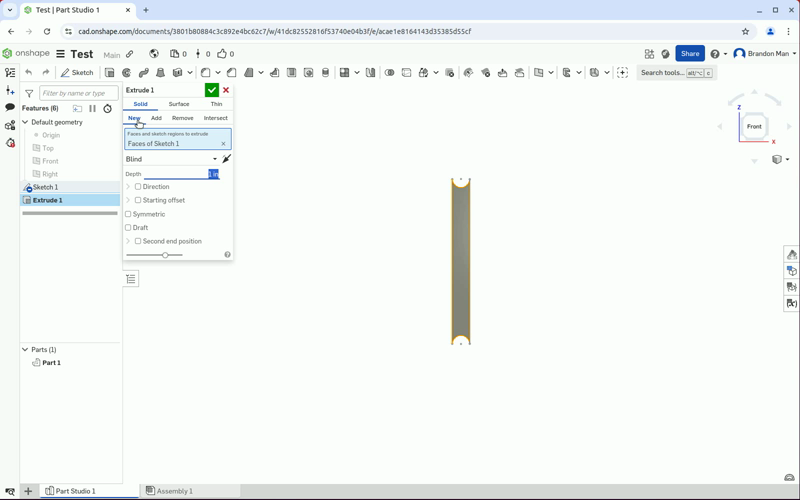
text(1.444)
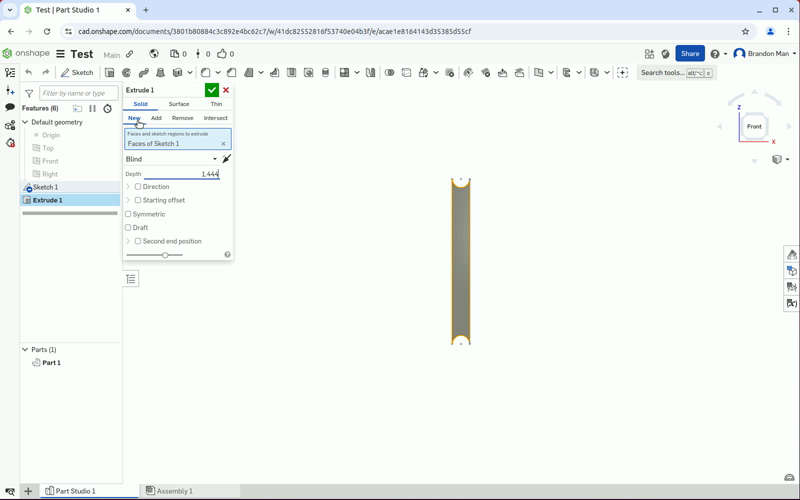
key(enter)
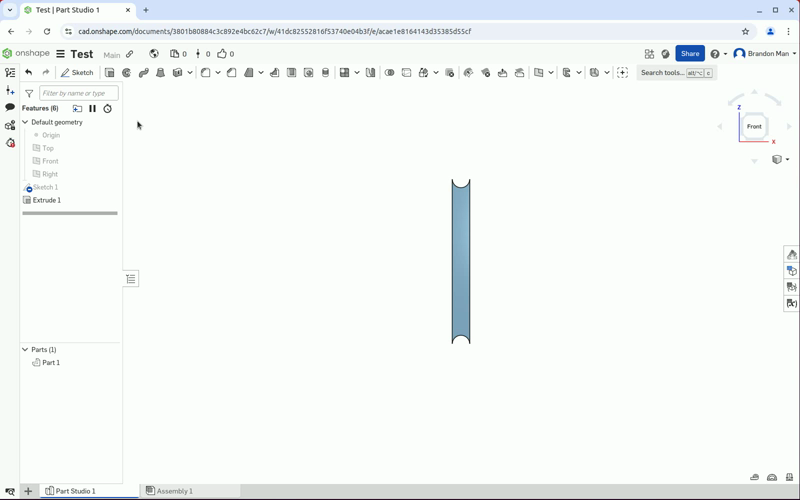
key(shift+h)
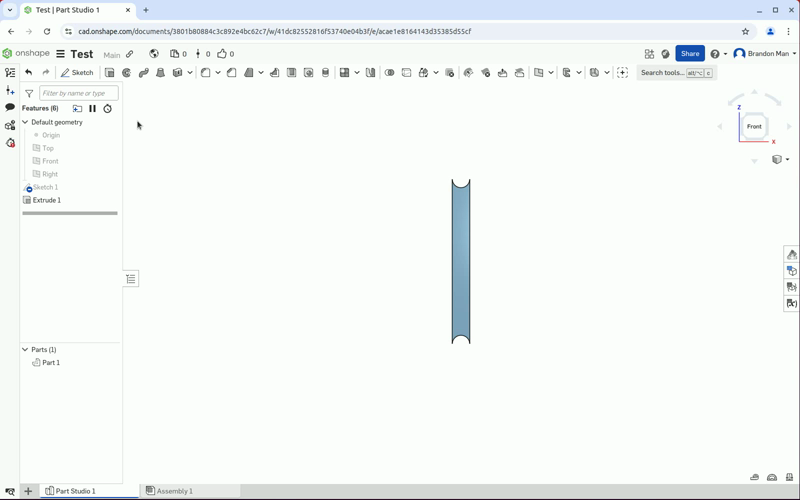
key(shift+h)
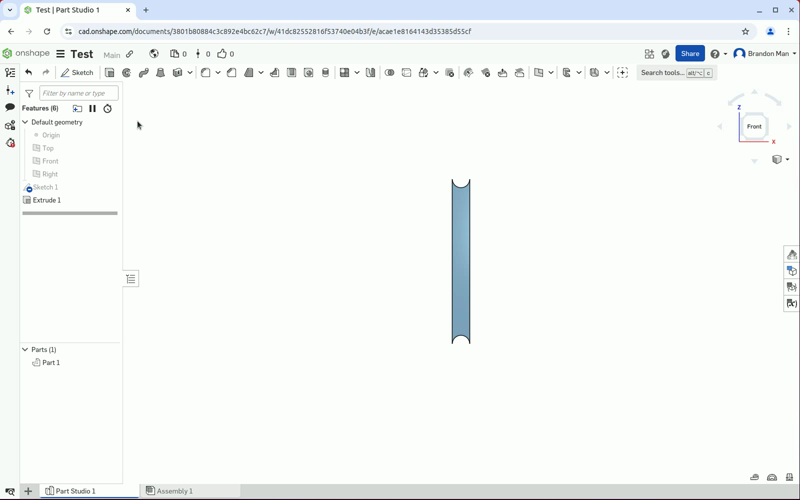
mouse_move(73, 189)
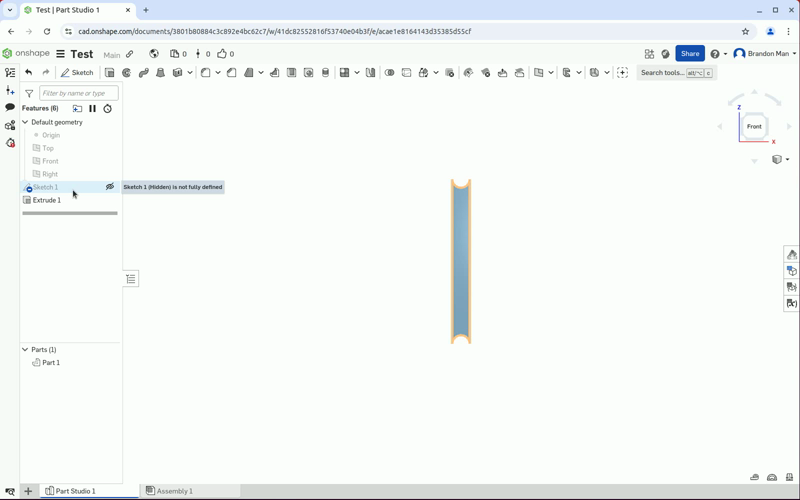
click(73, 189)
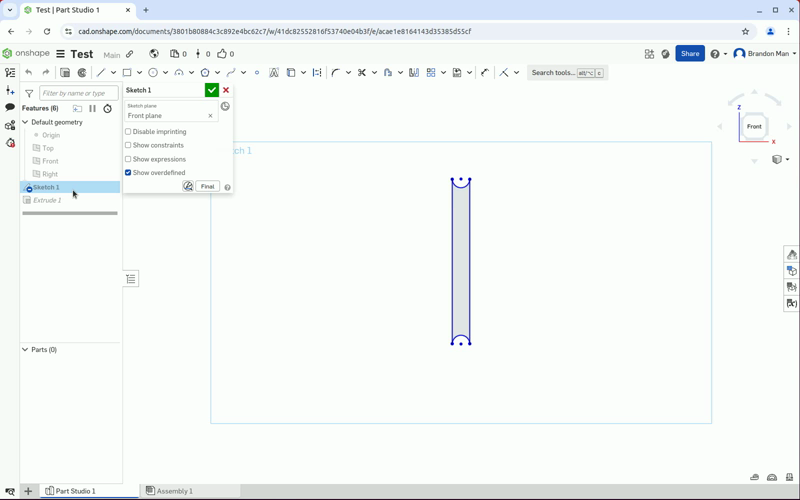
mouse_move(229, 92)
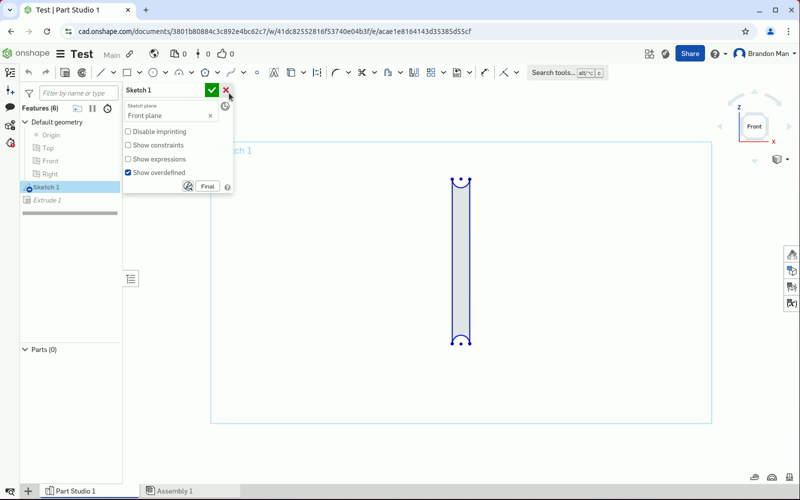
click(229, 92)
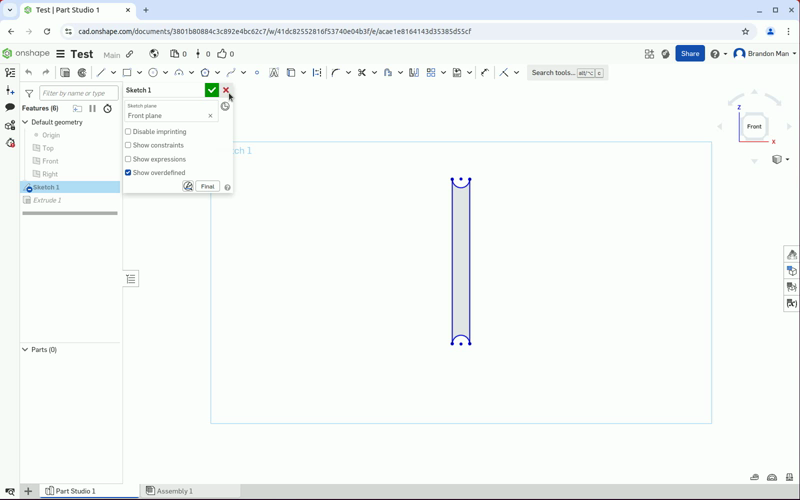
key(shift+s)
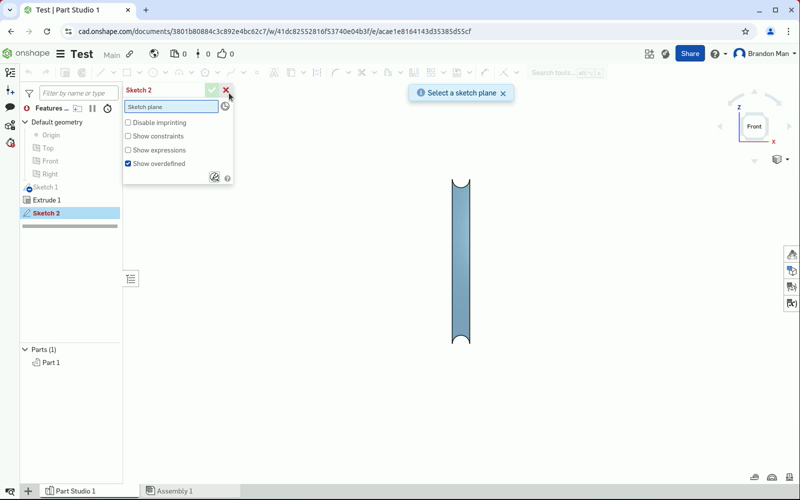
mouse_move(73, 163)
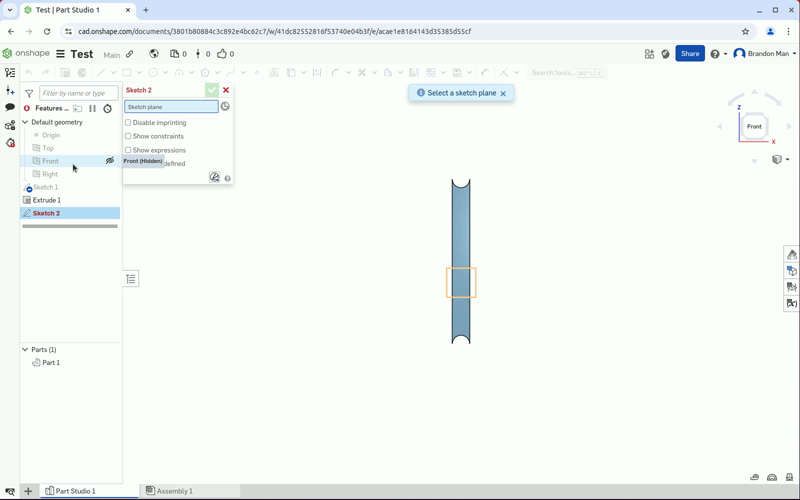
click(73, 163)
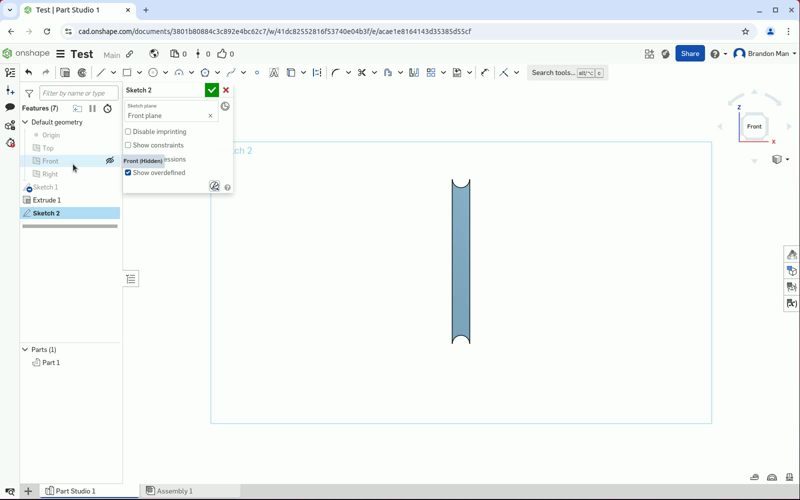
mouse_move(73, 352)
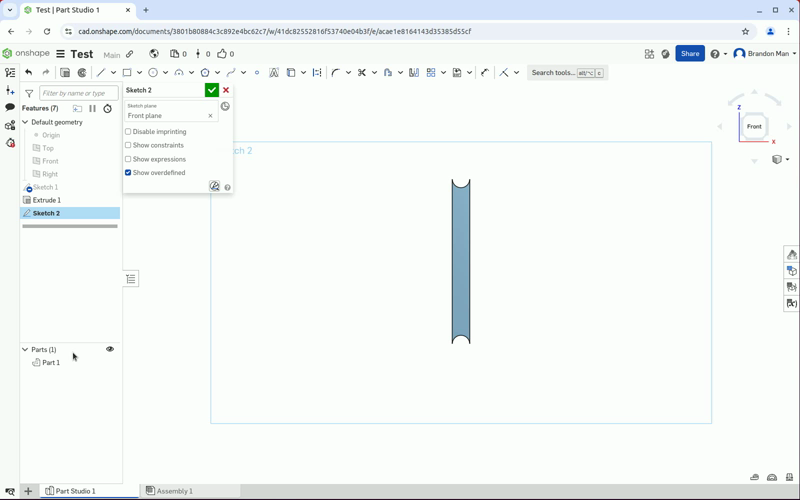
key(y)
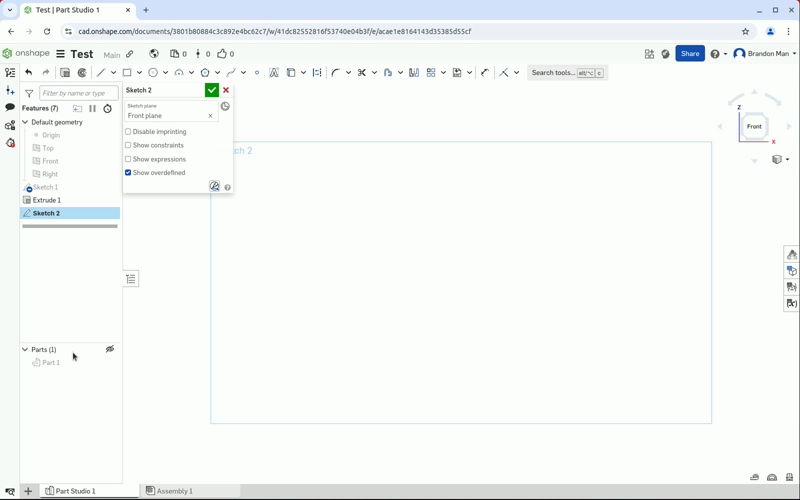
key(c)
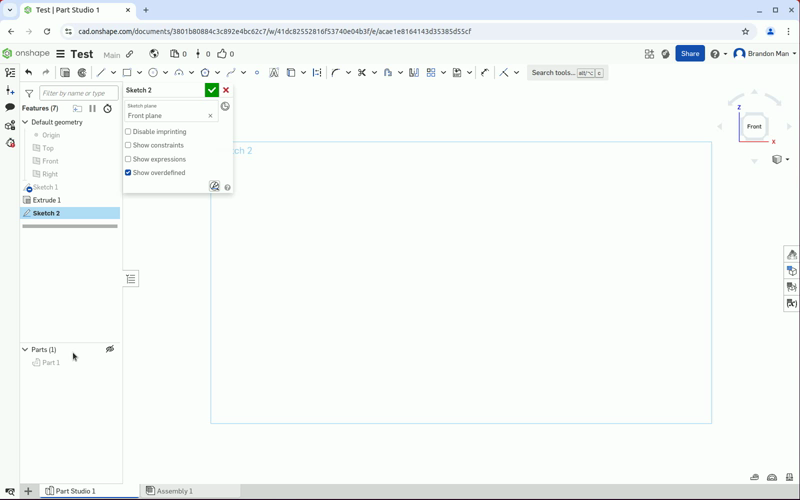
key_down(shift)
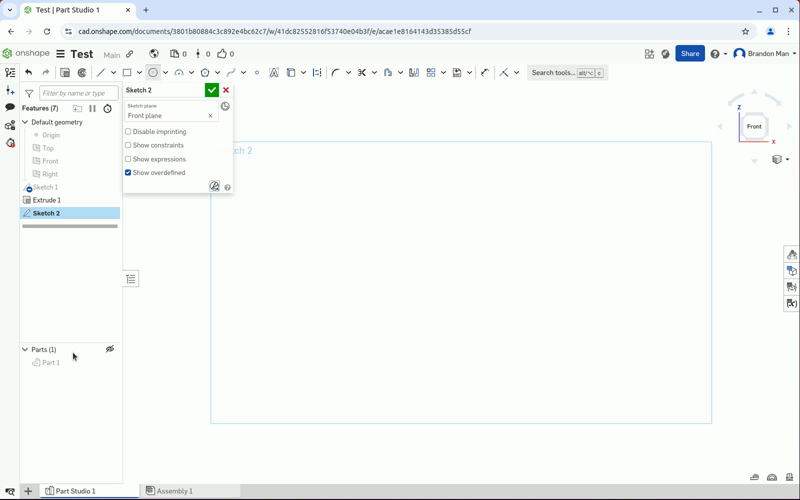
mouse_move(461, 178)
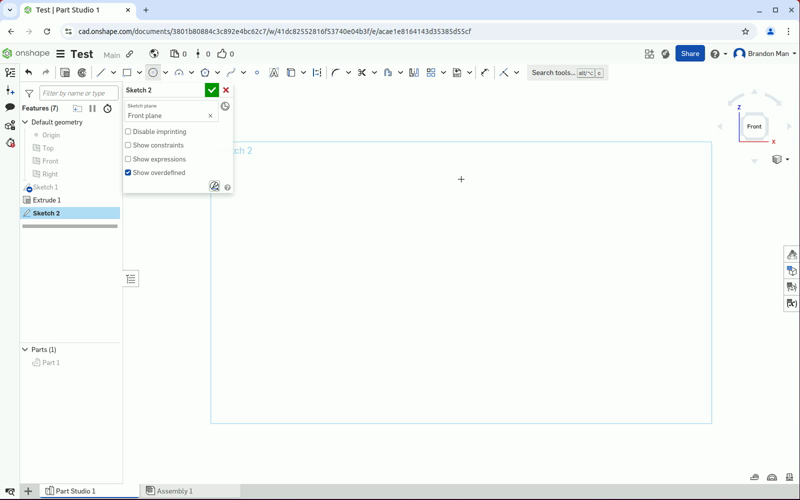
click(461, 178)
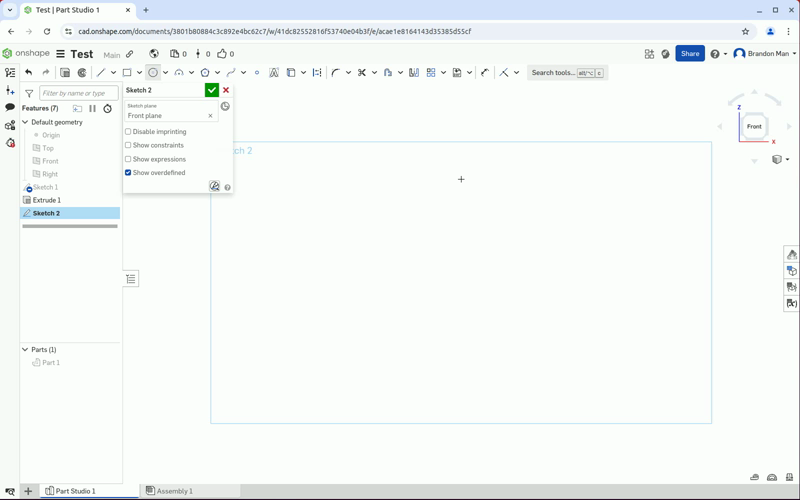
key_up(shift)
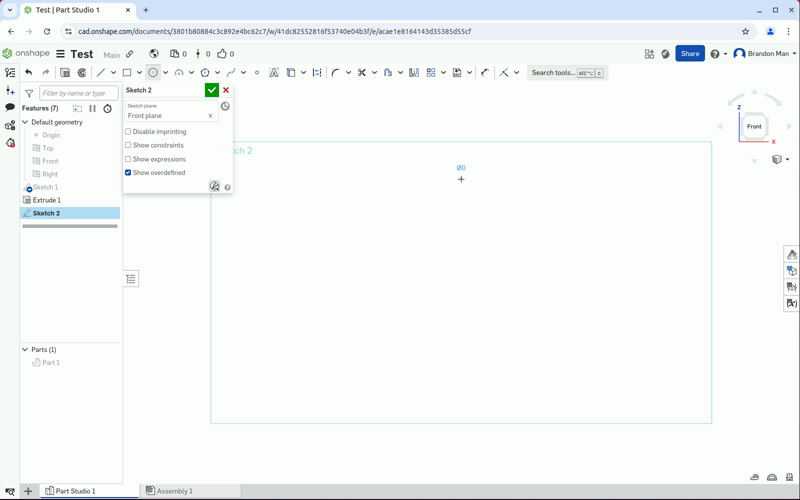
mouse_move(470, 178)
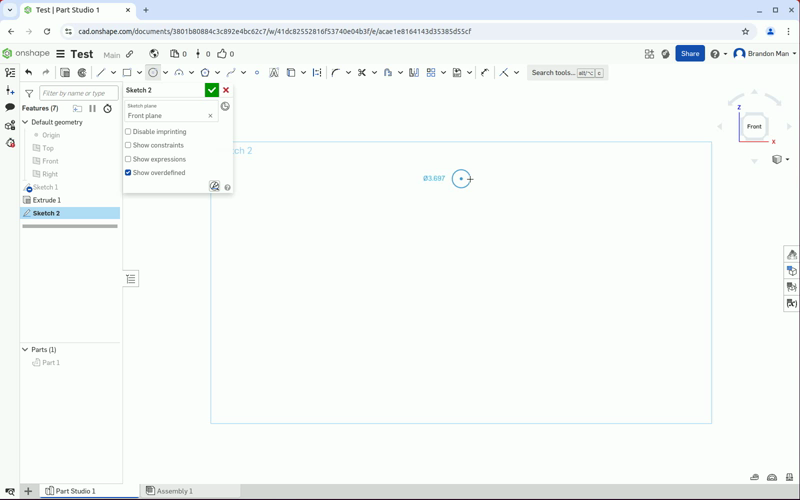
click(470, 178)
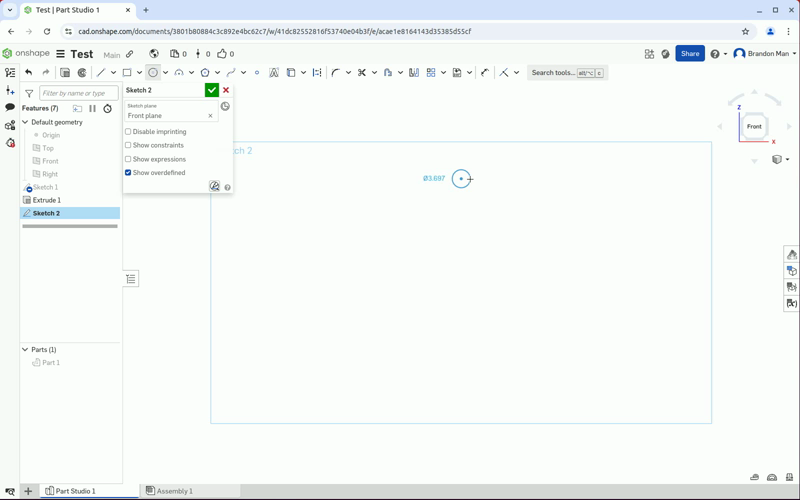
key(esc)
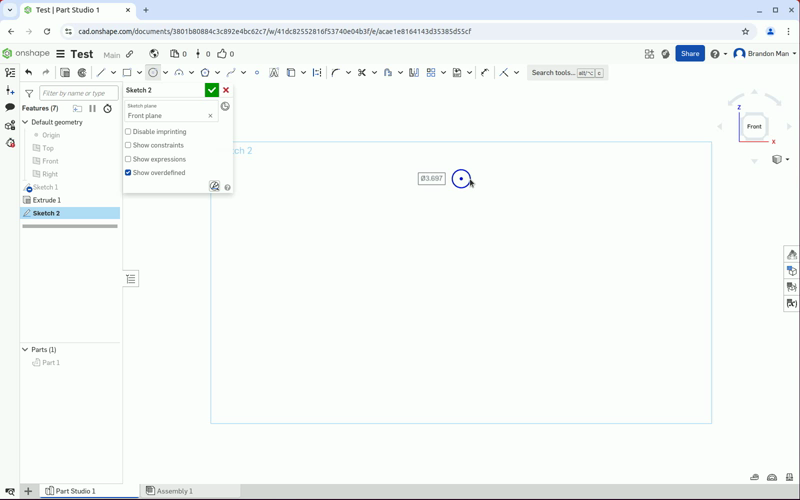
key(c)
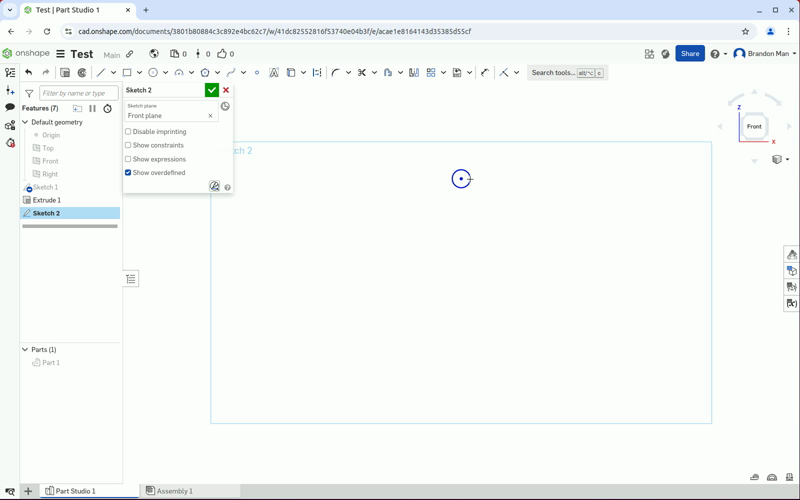
key_down(shift)
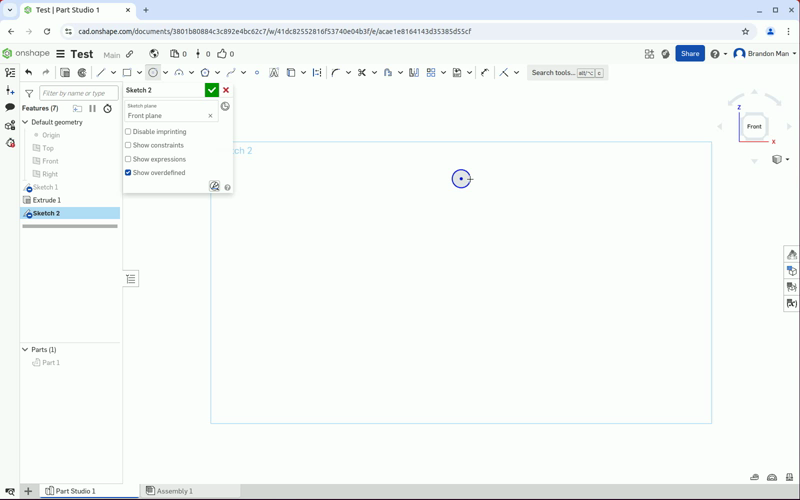
mouse_move(461, 178)
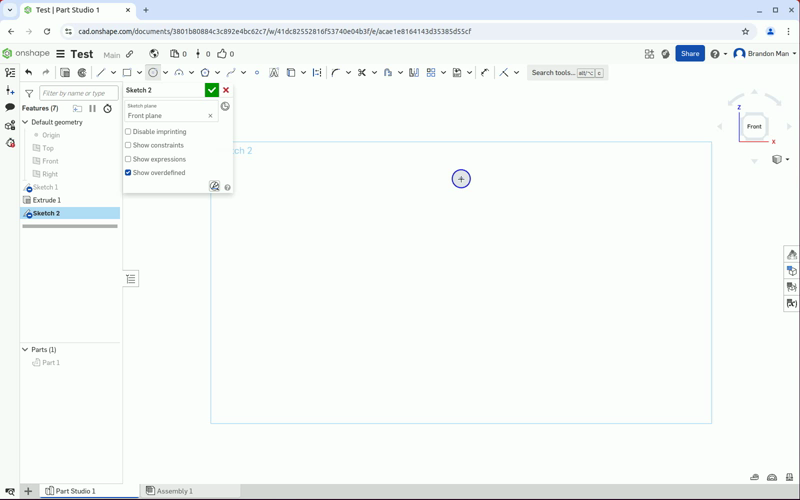
click(461, 178)
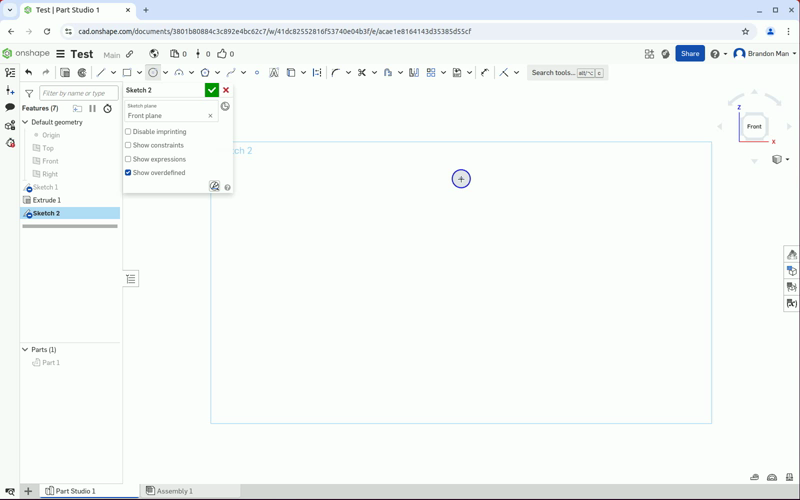
key_up(shift)
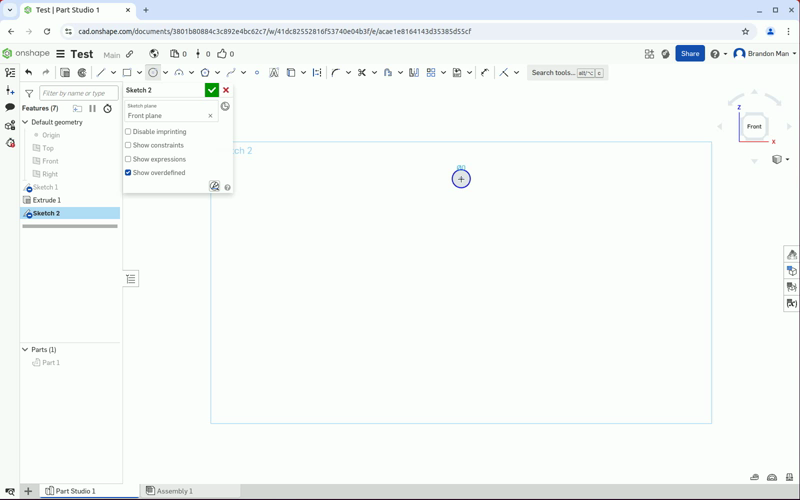
mouse_move(468, 178)
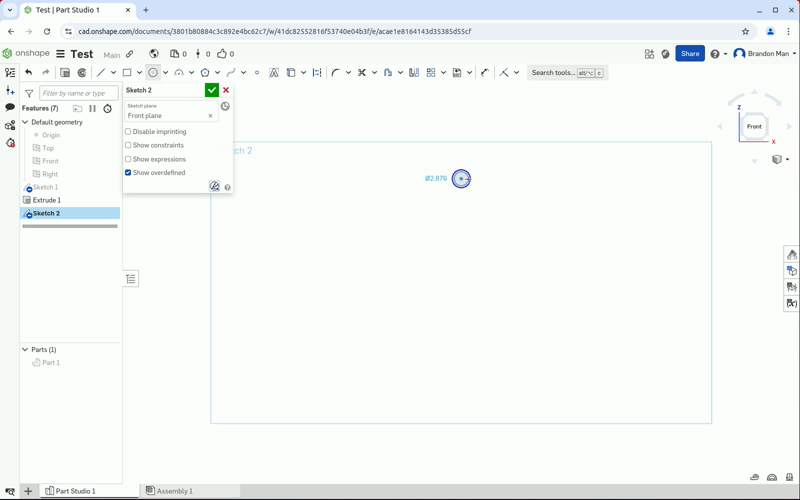
scroll(6)
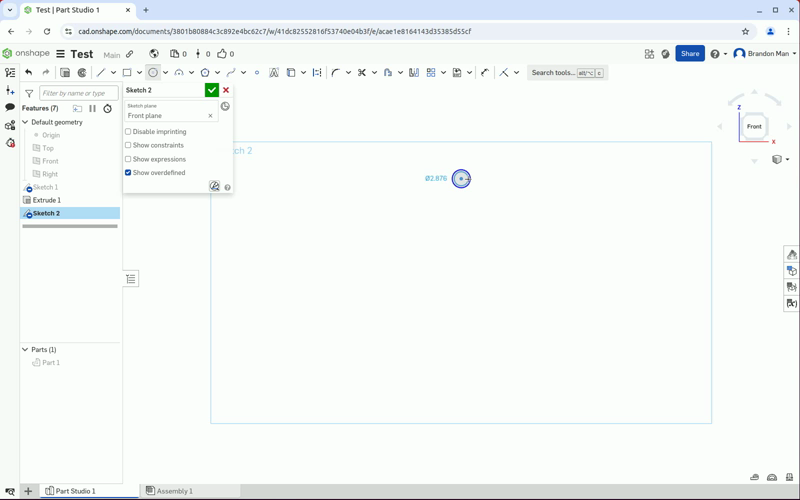
scroll(6)
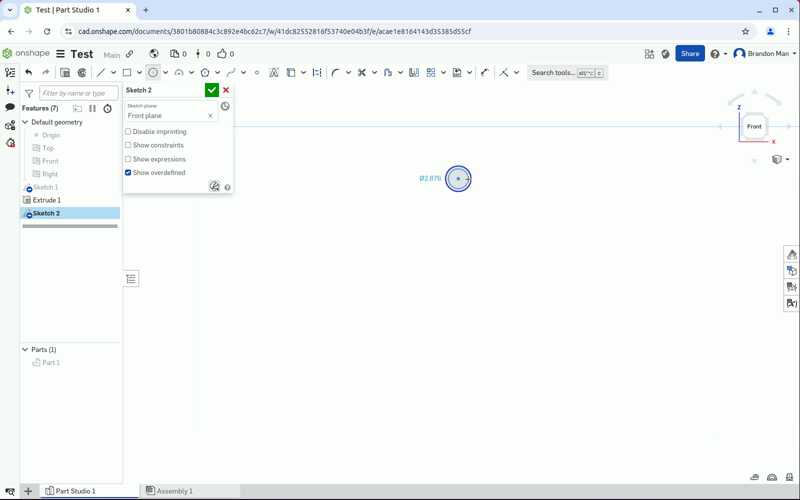
scroll(6)
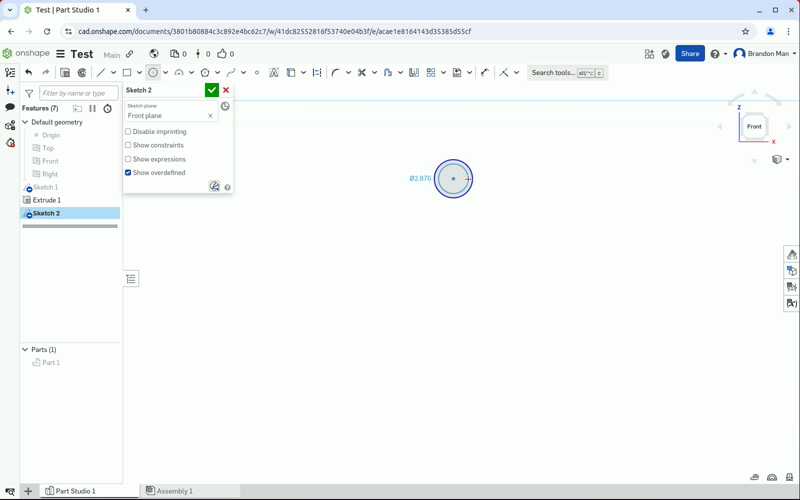
scroll(6)
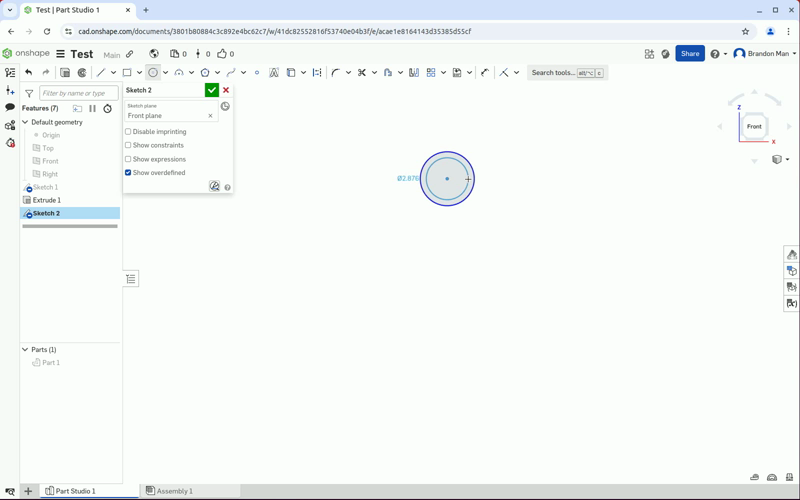
scroll(6)
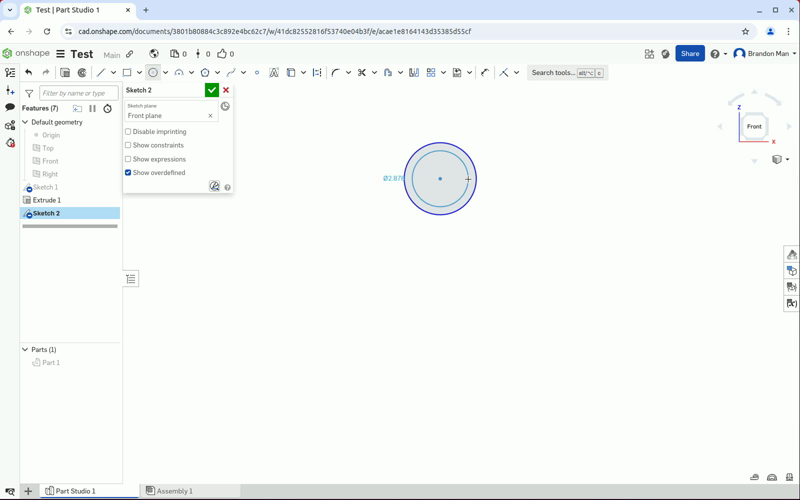
scroll(6)
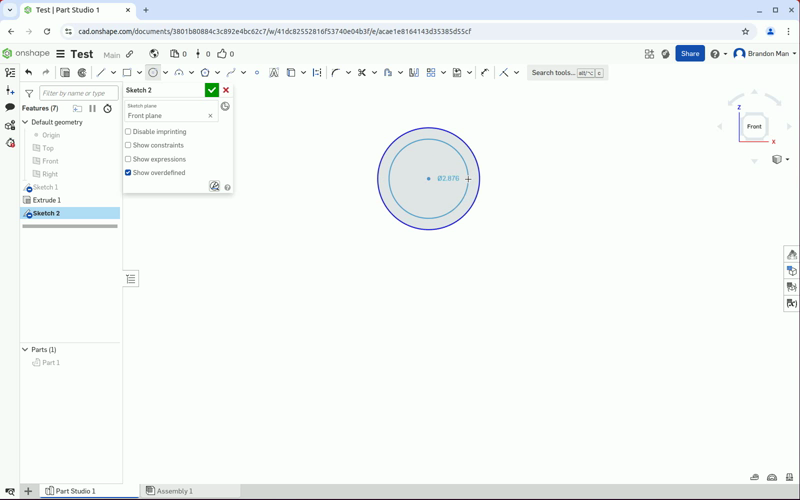
scroll(6)
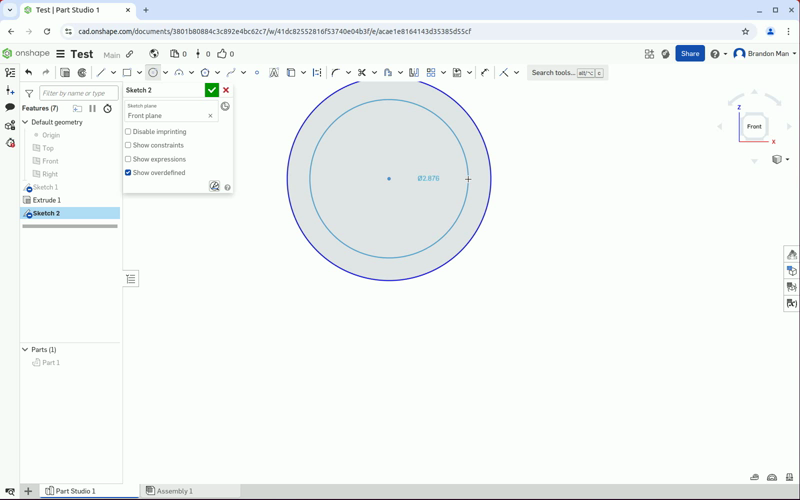
click(468, 178)
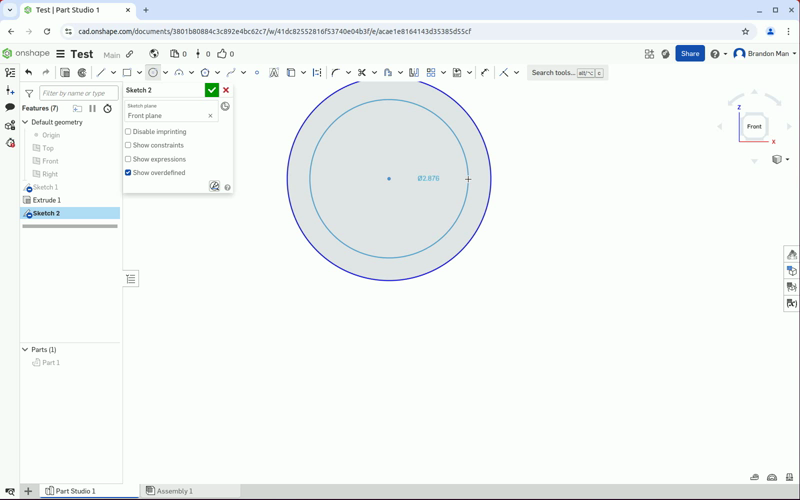
scroll(-6)
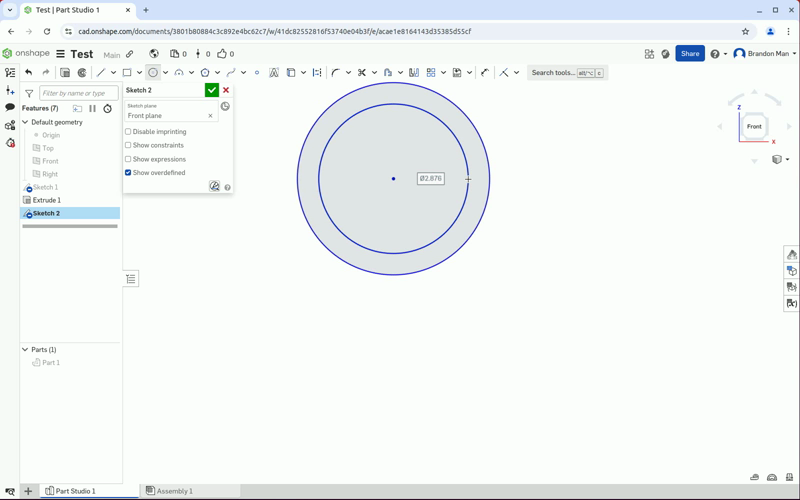
scroll(-6)
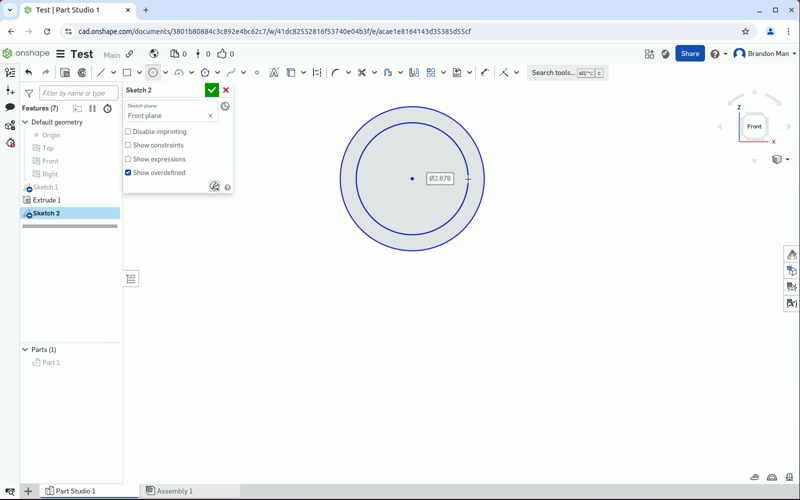
scroll(-6)
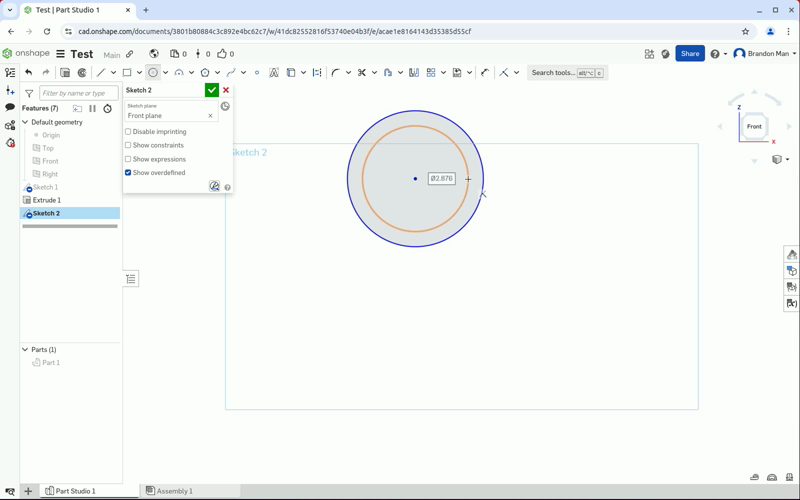
scroll(-6)
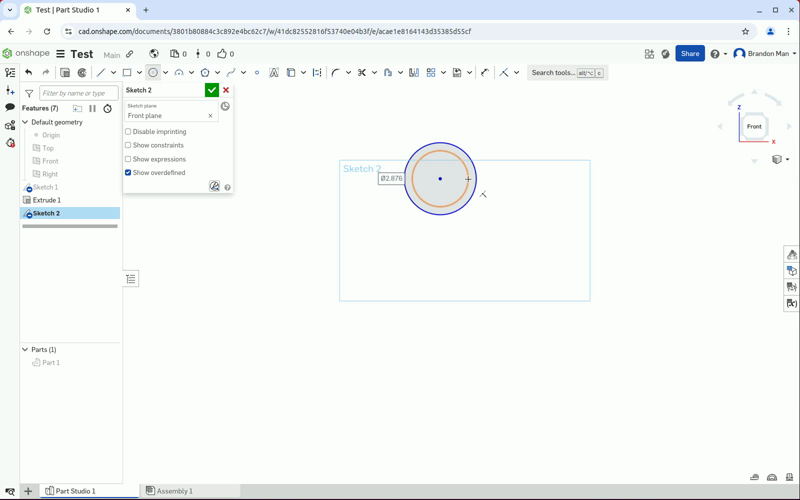
scroll(-6)
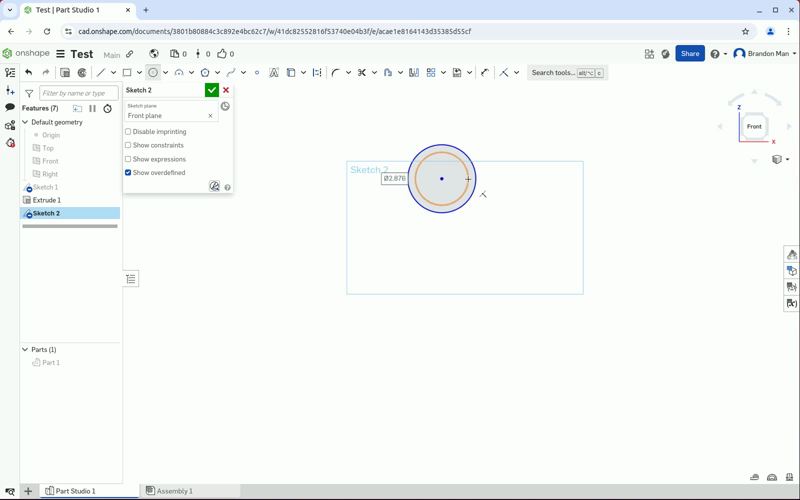
scroll(-6)
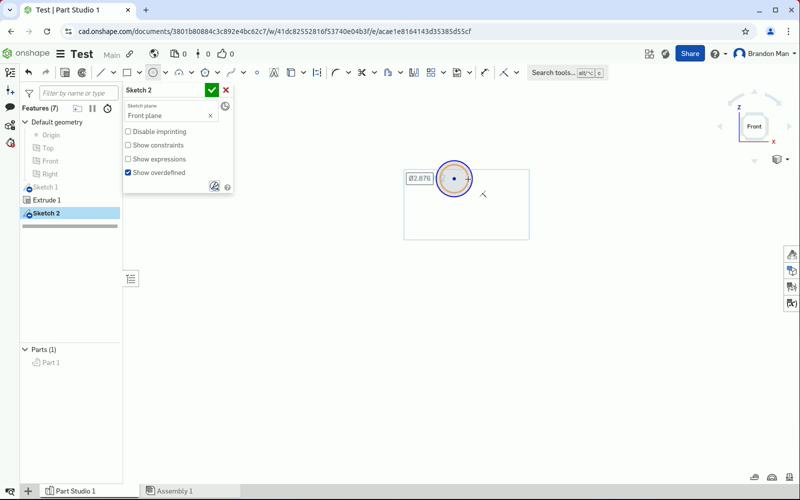
scroll(-6)
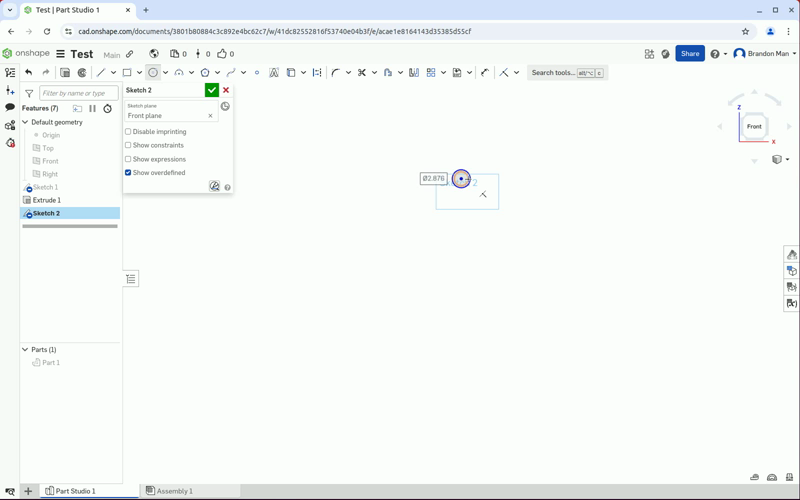
key(esc)
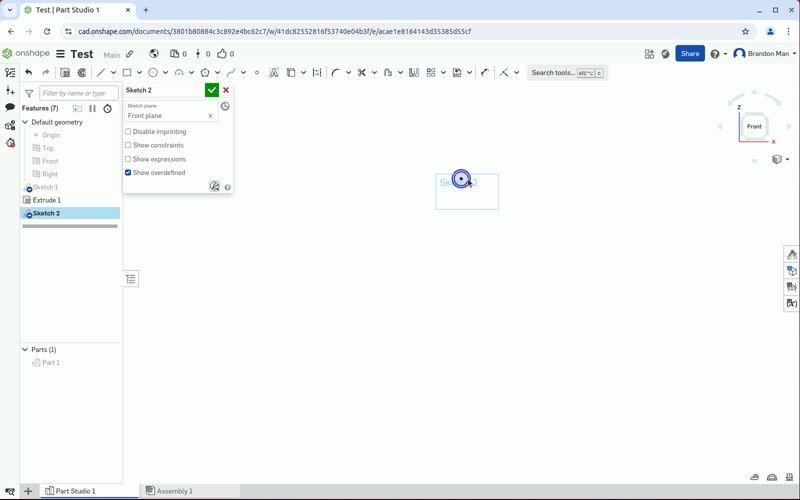
mouse_move(464, 184)
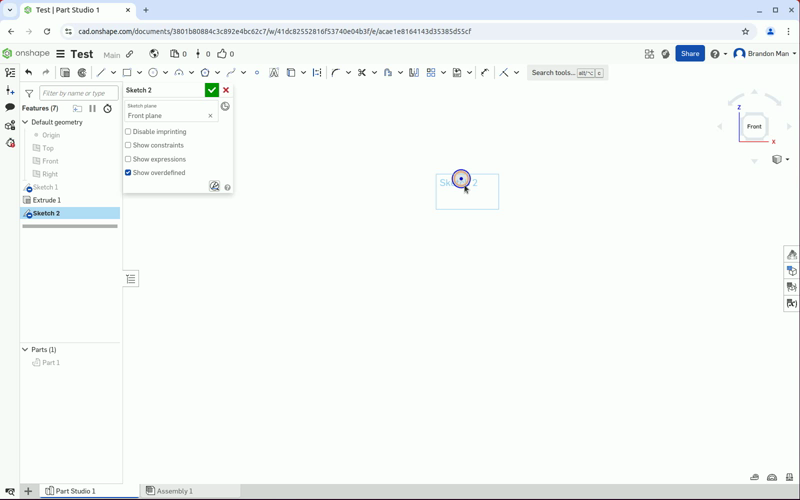
scroll(6)
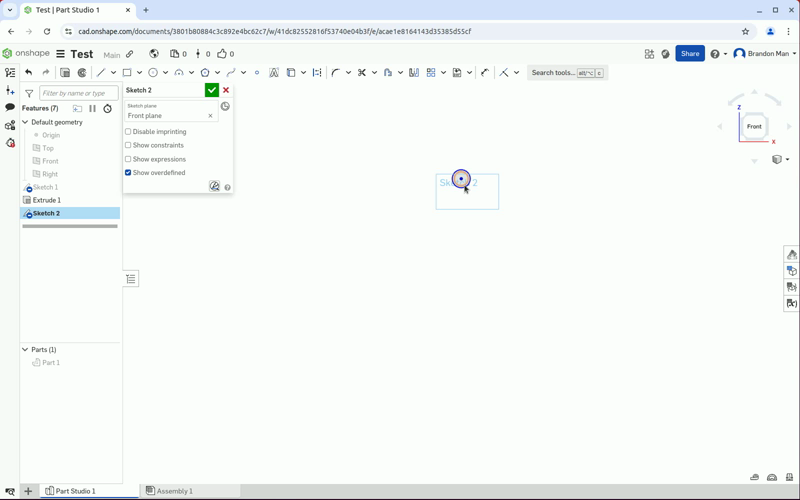
scroll(6)
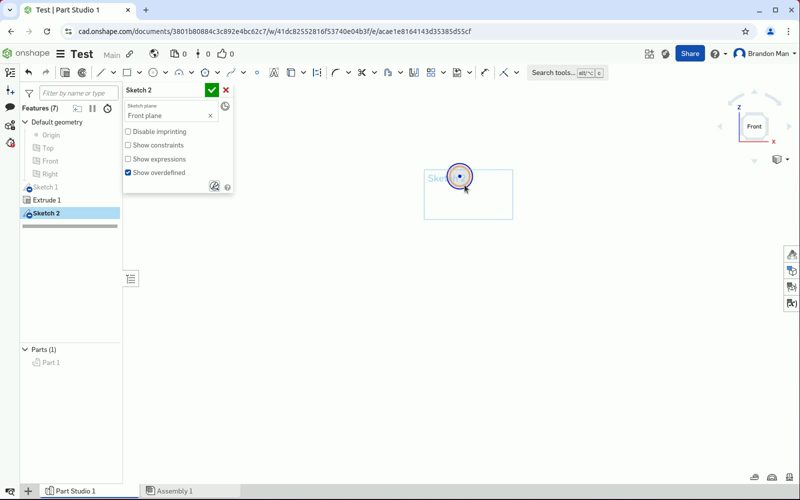
scroll(6)
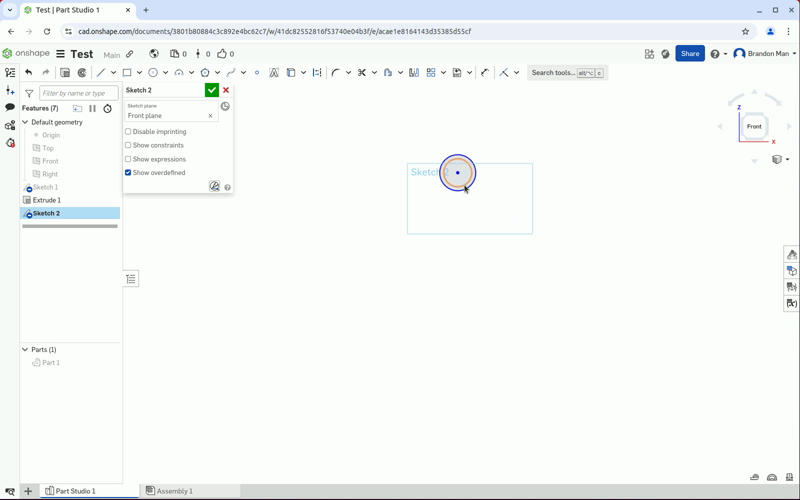
scroll(6)
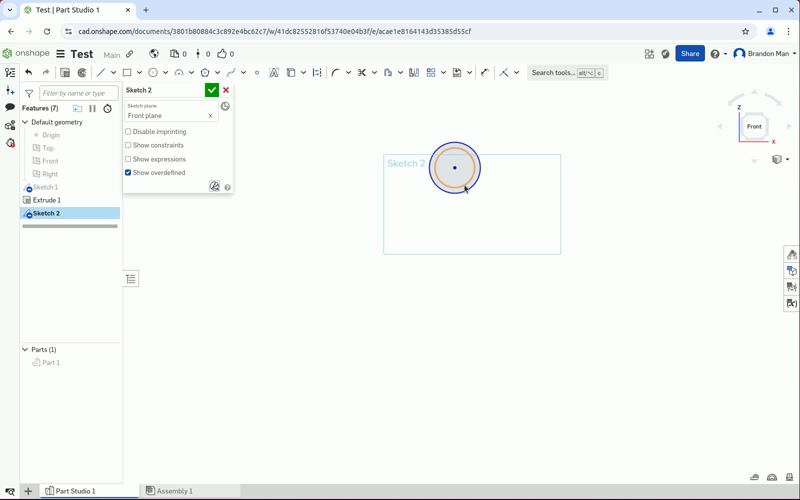
scroll(6)
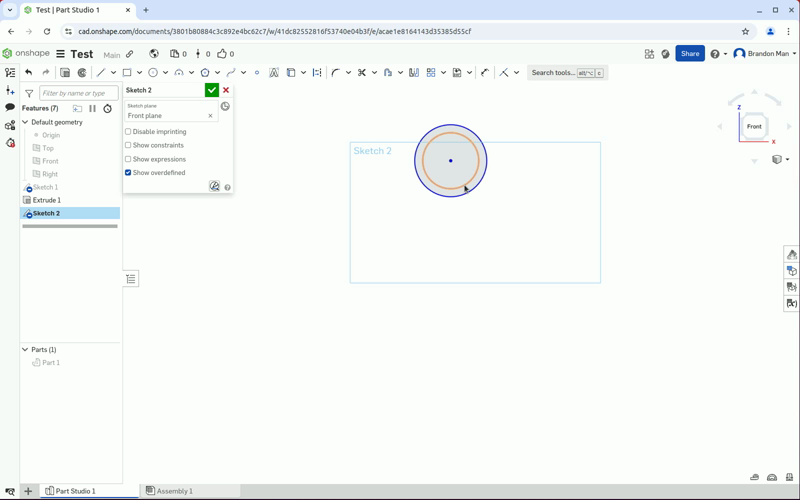
scroll(6)
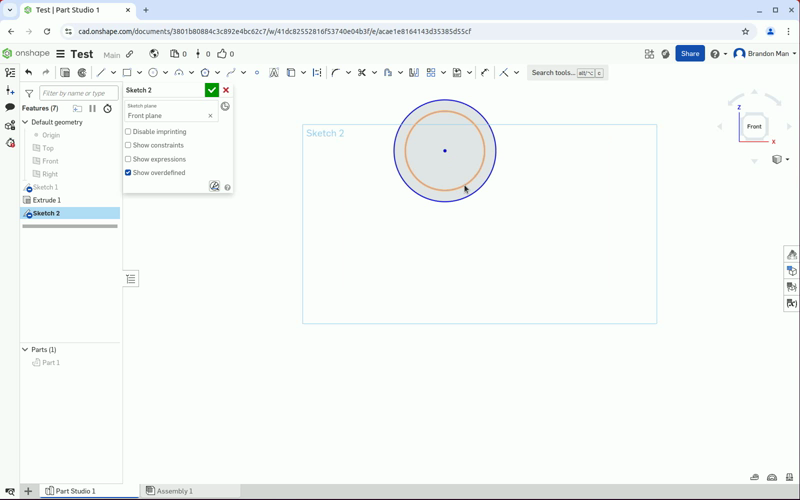
scroll(6)
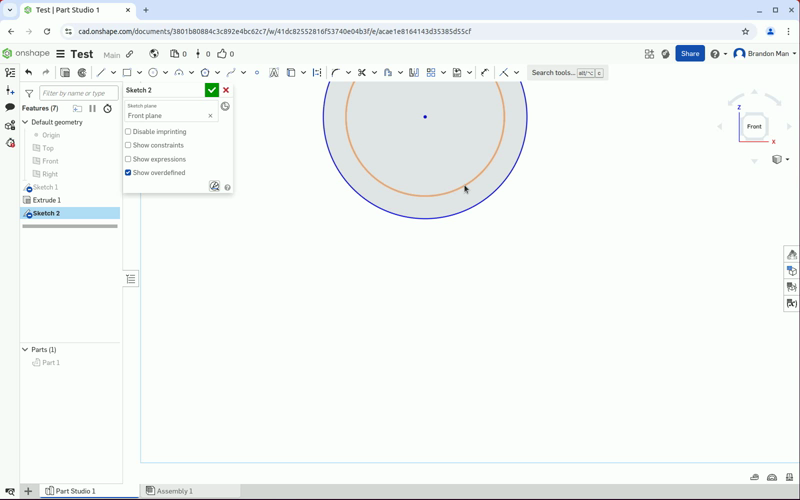
click(464, 184)
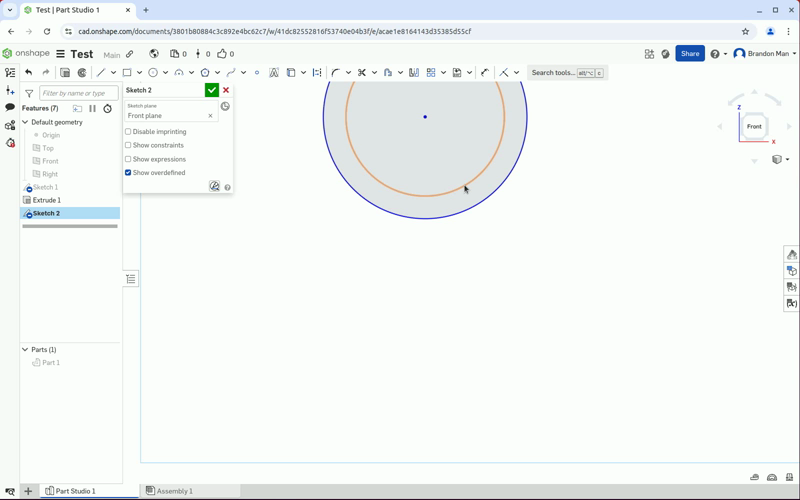
scroll(-6)
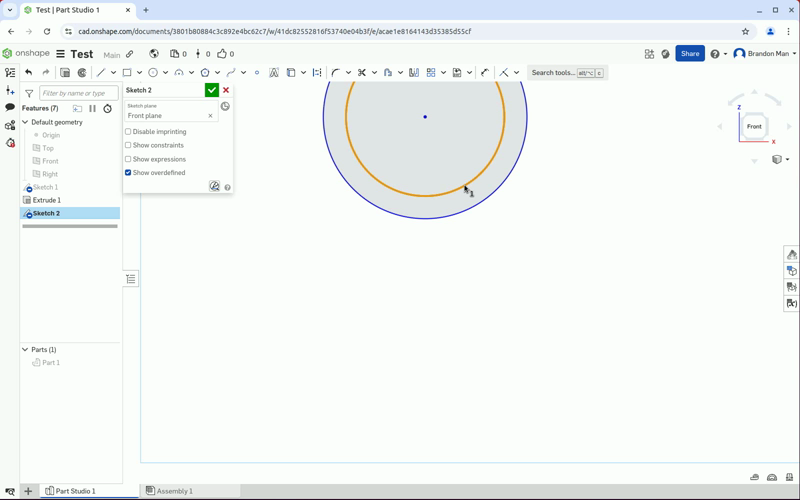
scroll(-6)
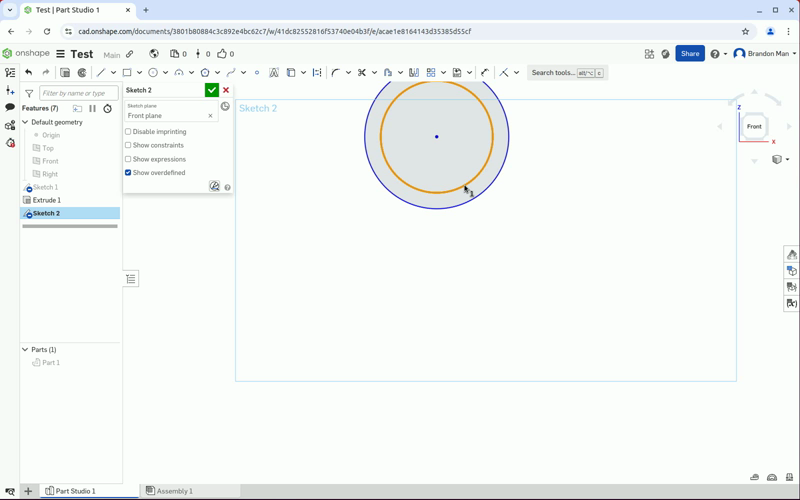
scroll(-6)
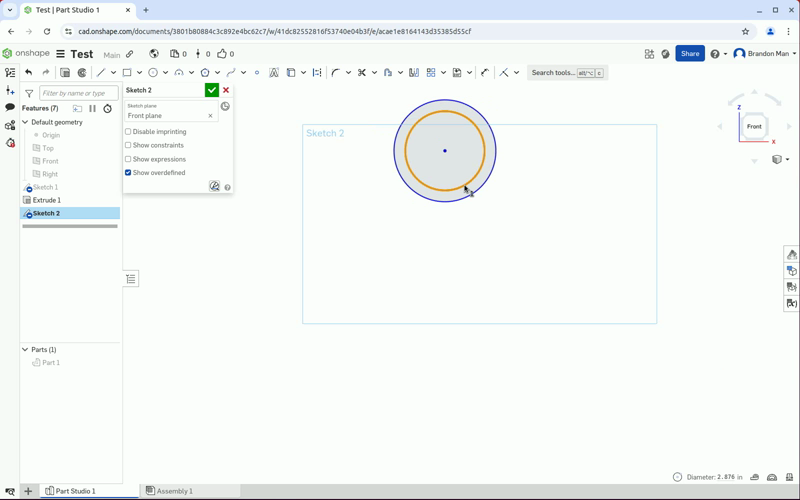
scroll(-6)
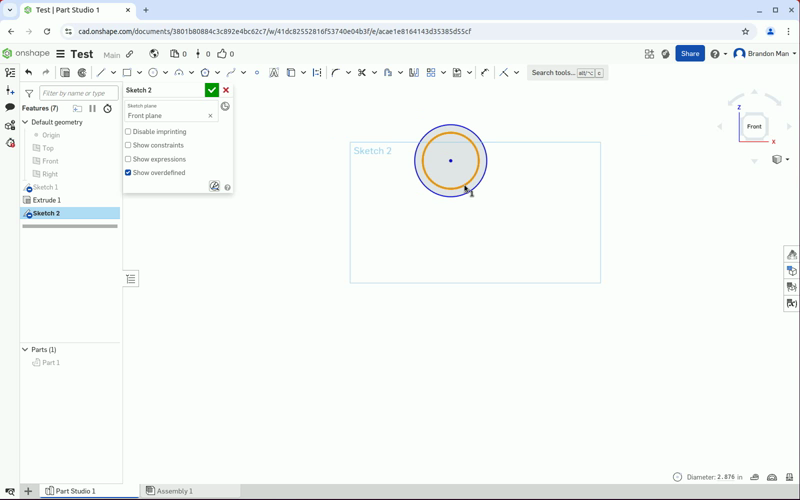
scroll(-6)
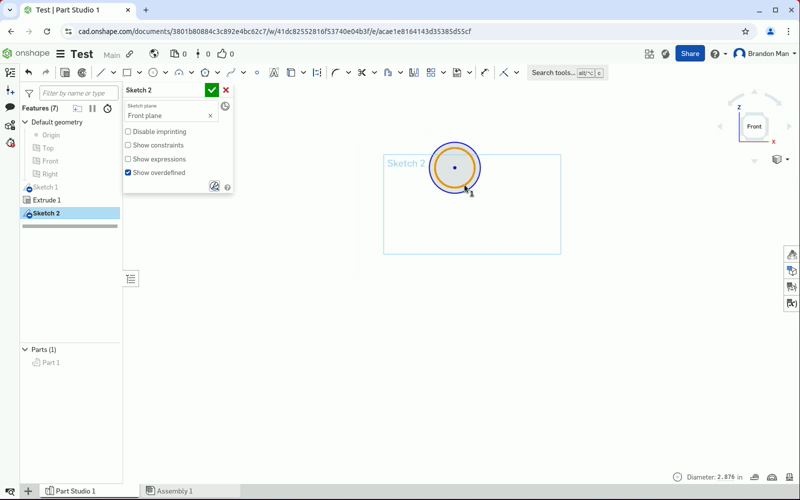
scroll(-6)
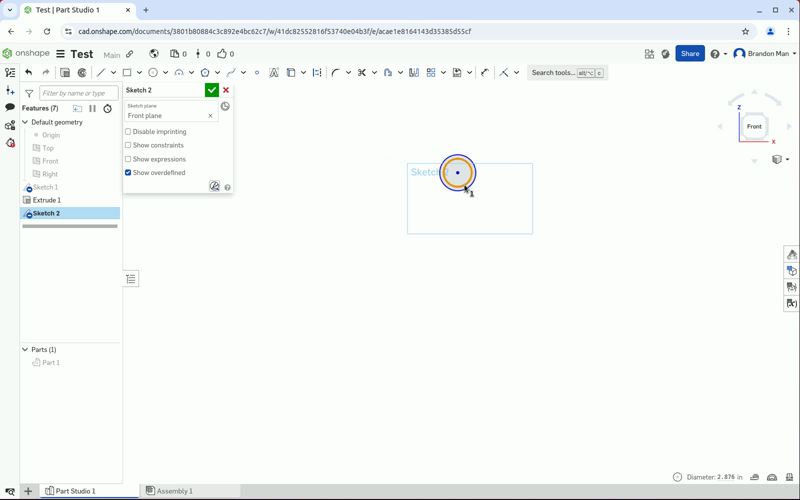
scroll(-6)
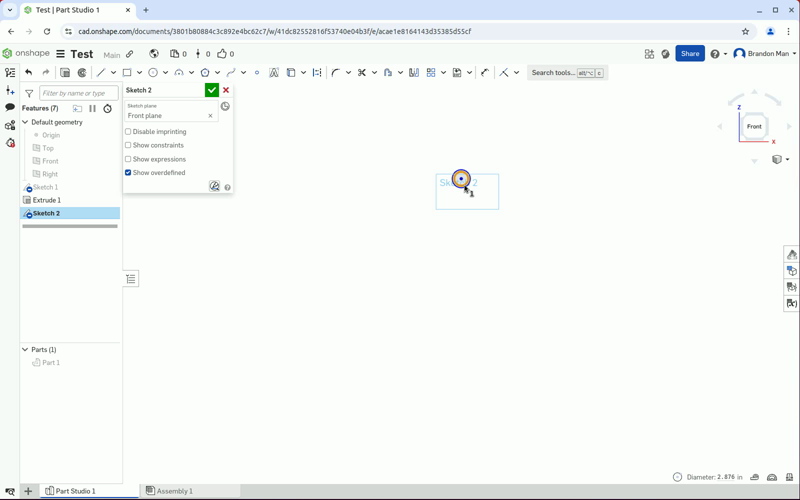
mouse_move(73, 352)
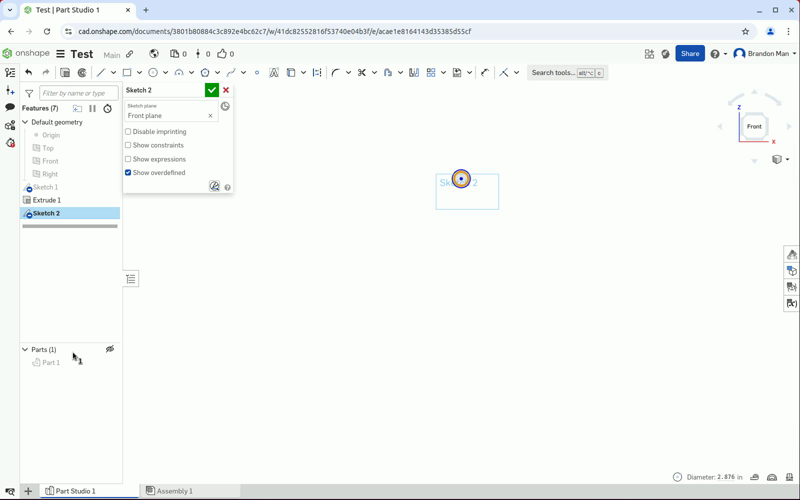
key(shift+y)
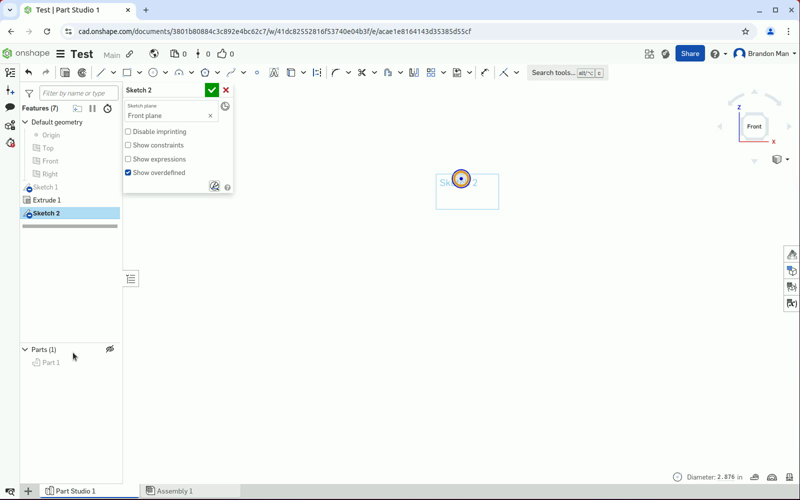
key(shift+e)
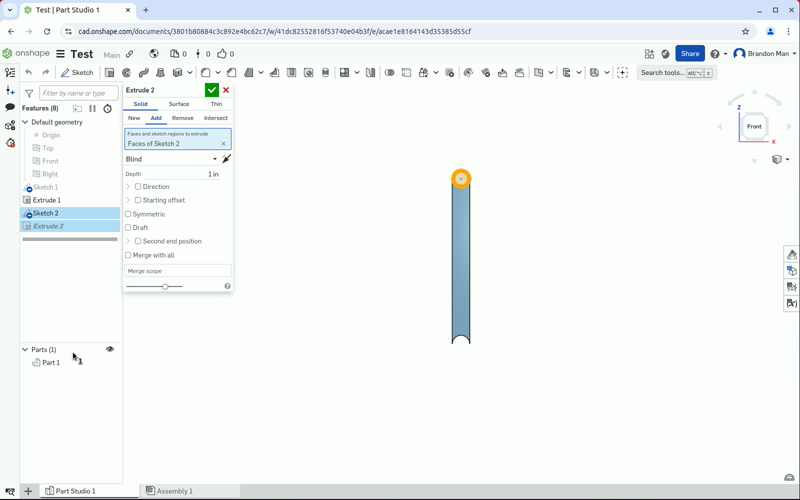
mouse_move(143, 106)
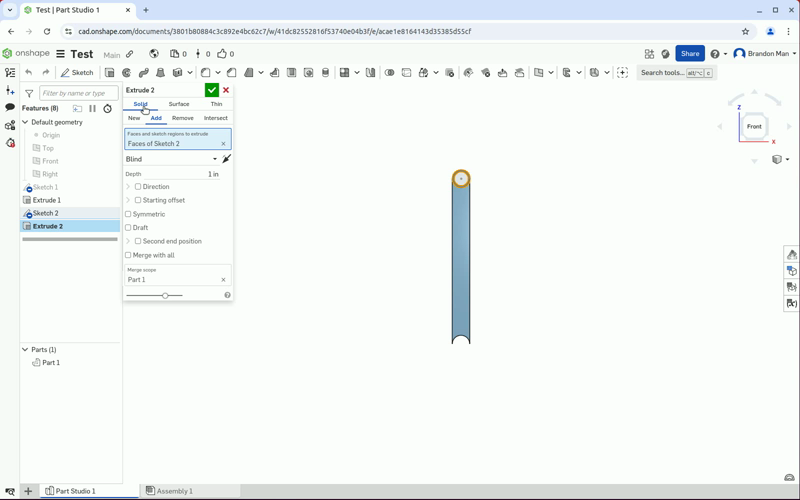
click(143, 106)
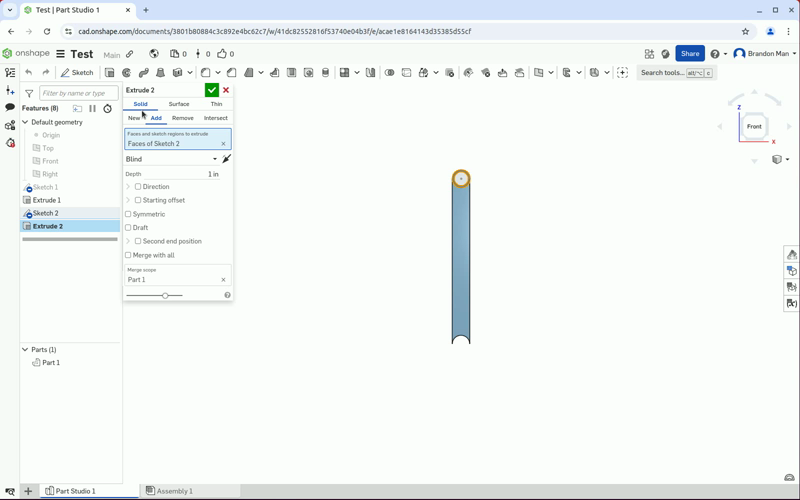
mouse_move(137, 120)
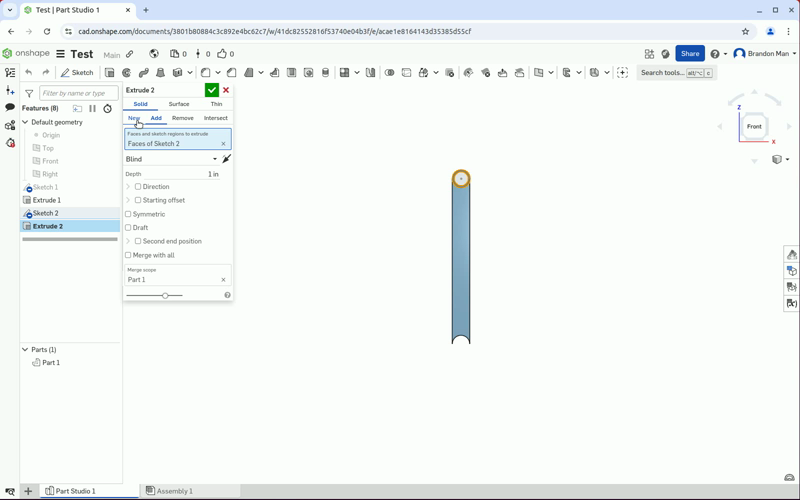
click(137, 120)
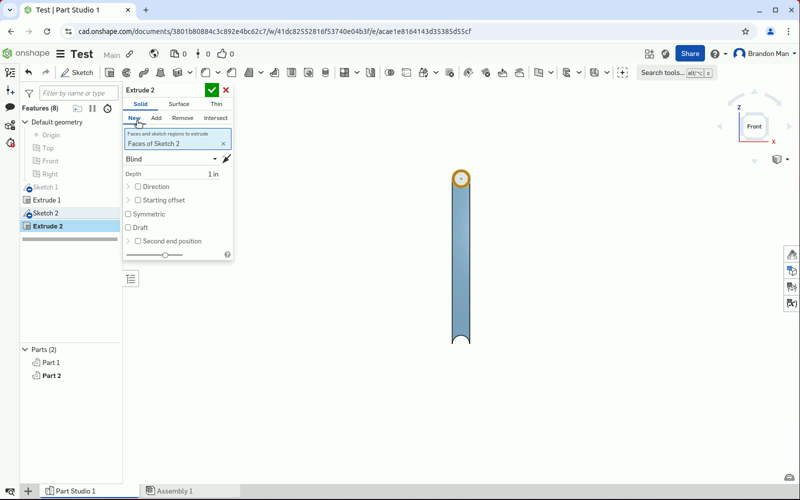
key(tab, 4)
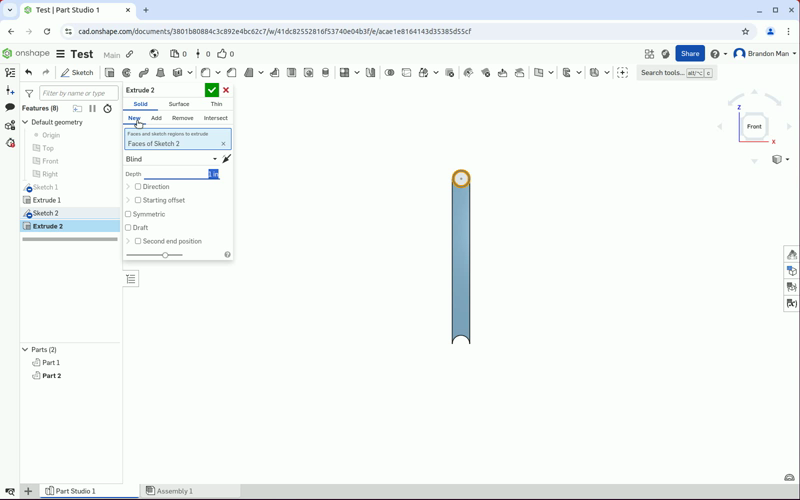
text(1.444)
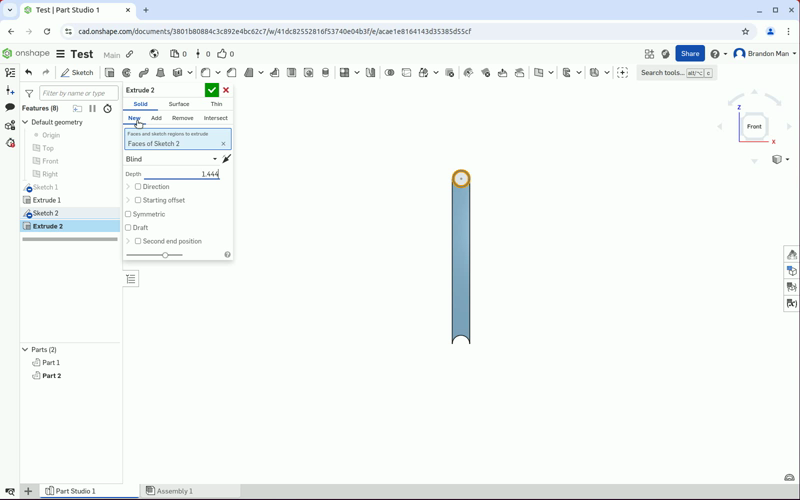
key(enter)
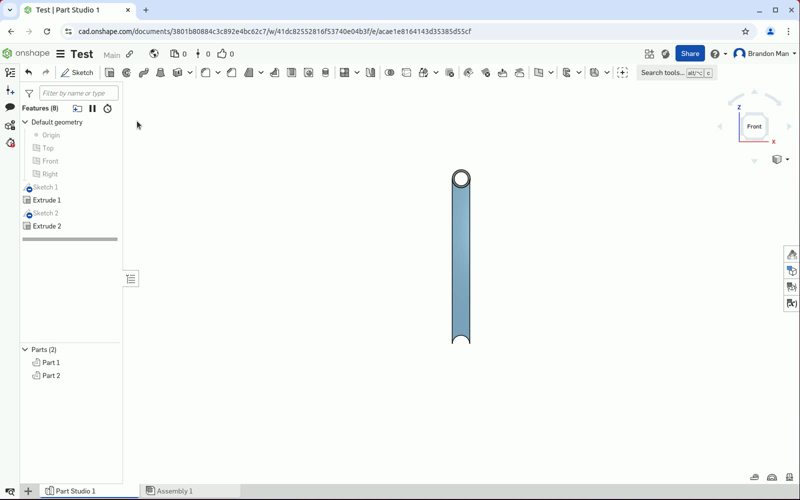
key(shift+h)
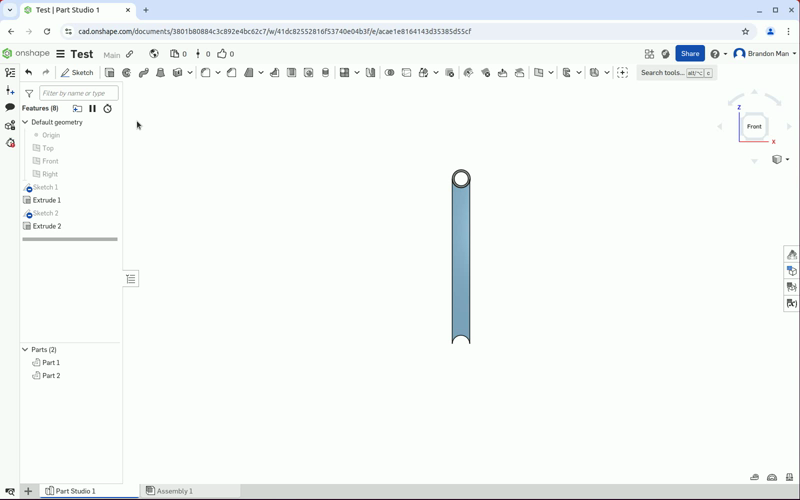
key(shift+h)
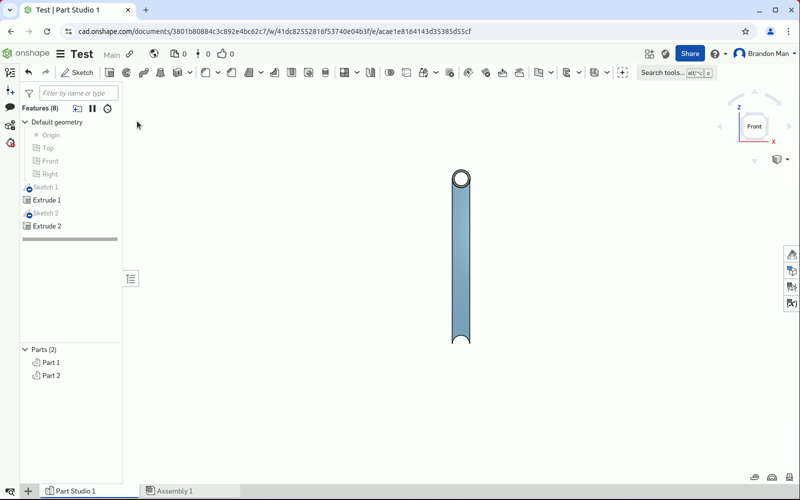
mouse_move(73, 189)
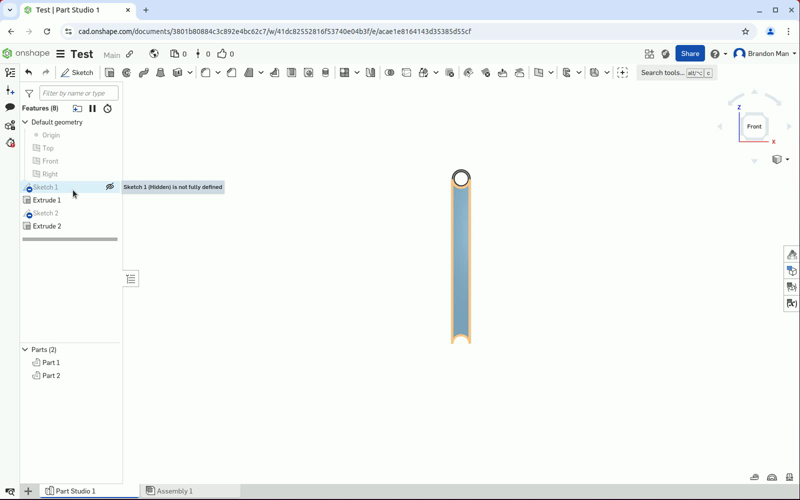
click(73, 189)
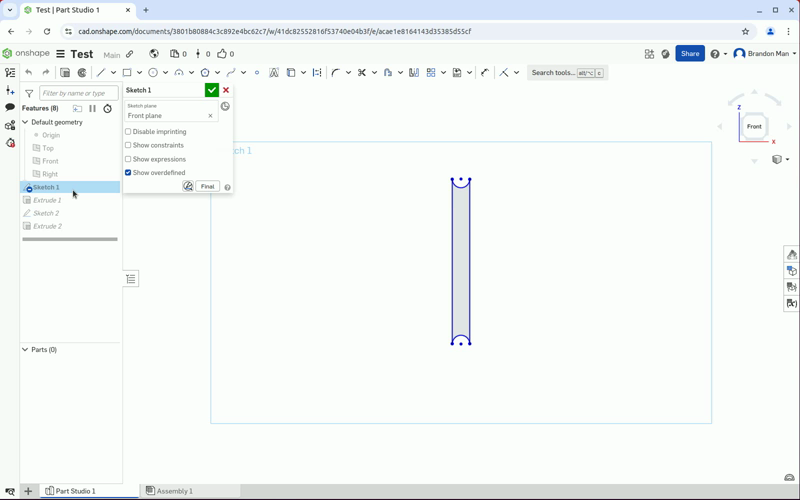
mouse_move(229, 92)
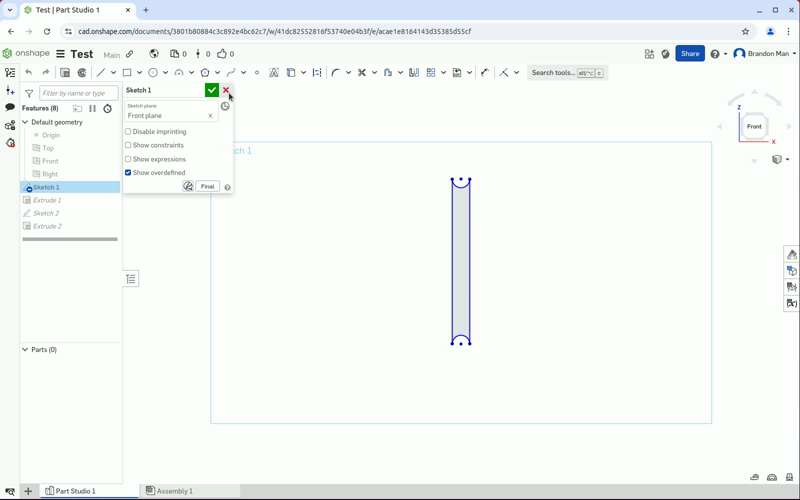
click(229, 92)
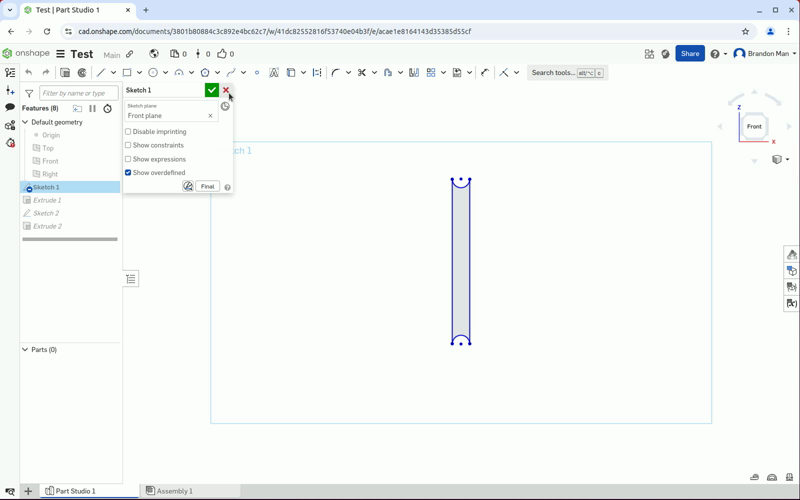
key(shift+s)
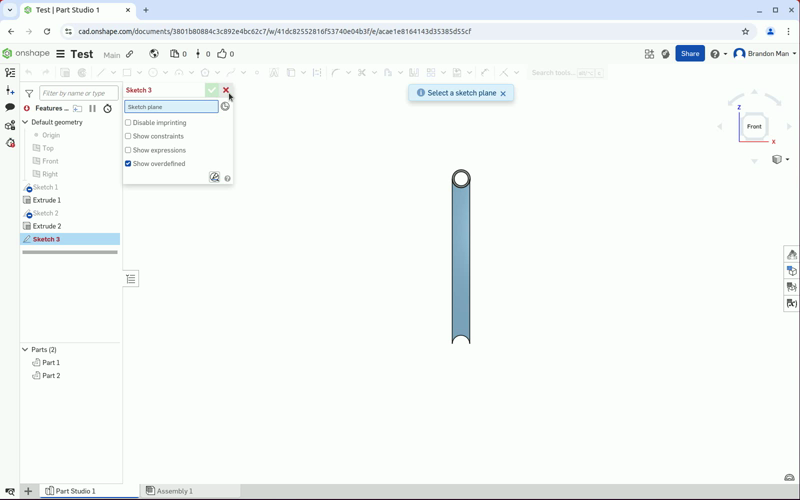
mouse_move(73, 163)
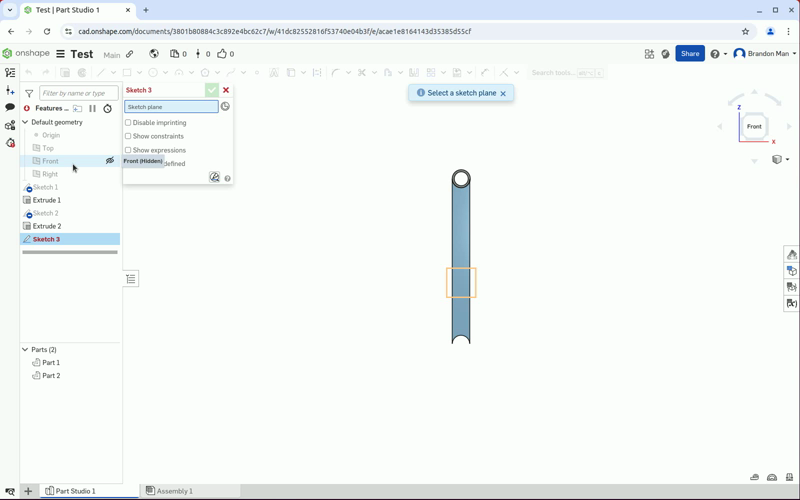
click(73, 163)
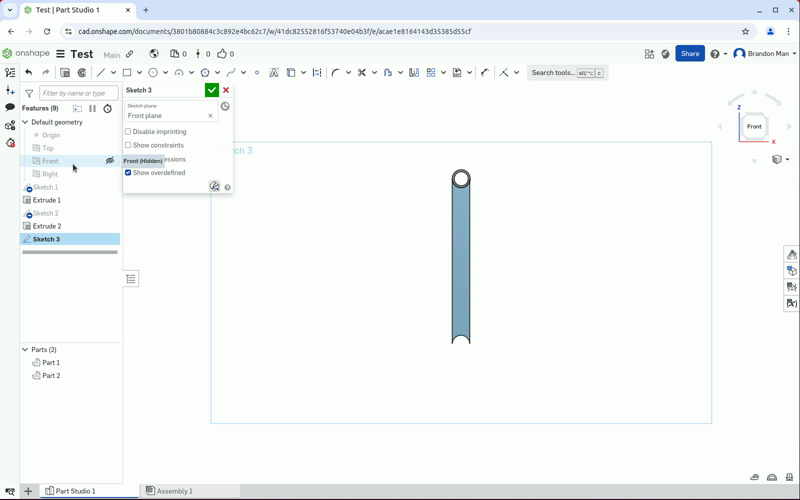
mouse_move(73, 352)
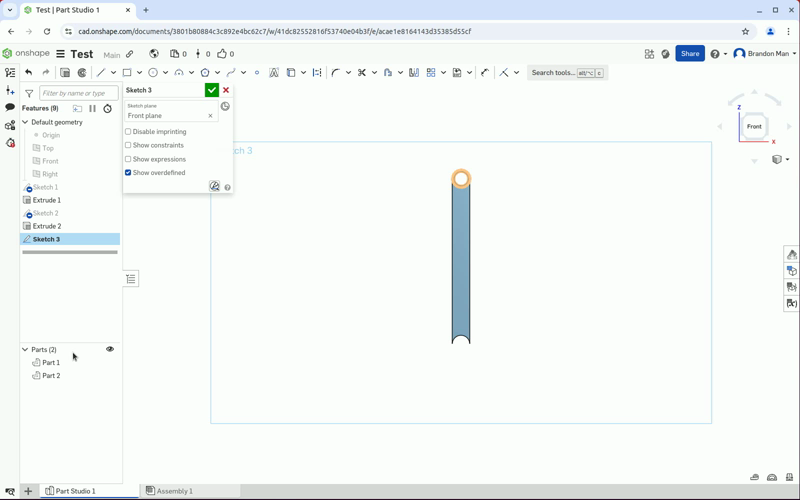
key(y)
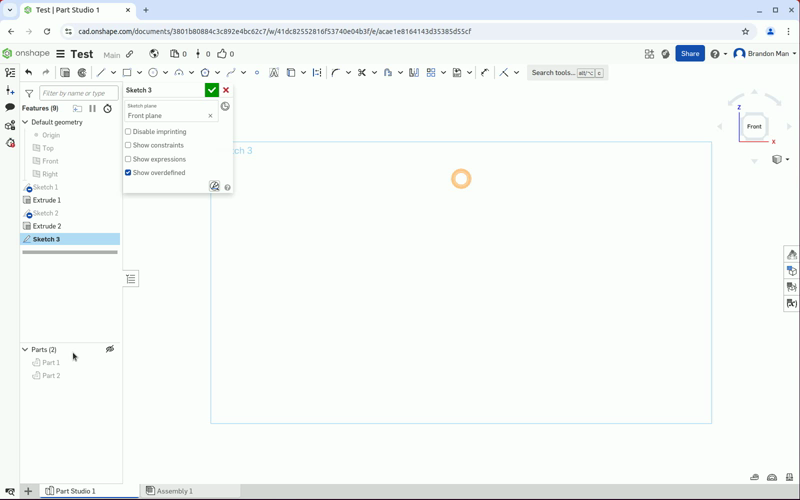
key(c)
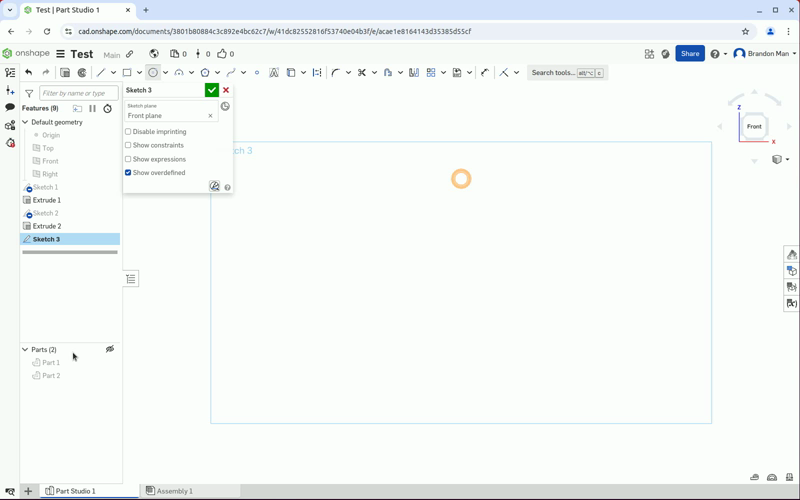
key_down(shift)
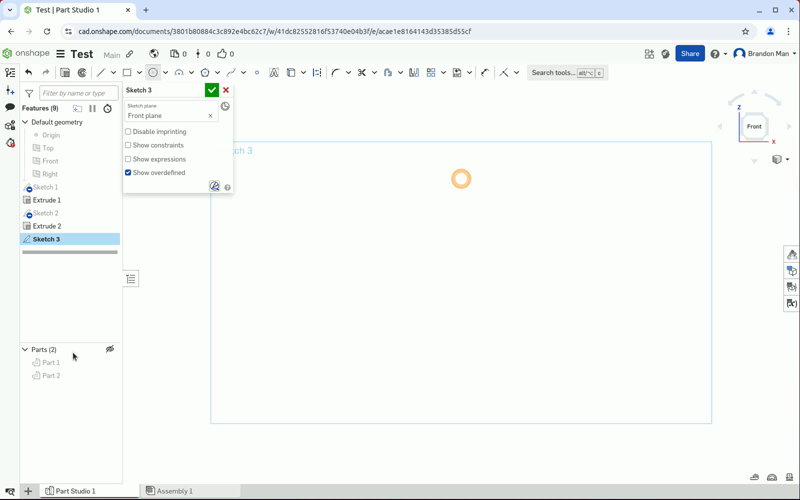
mouse_move(461, 343)
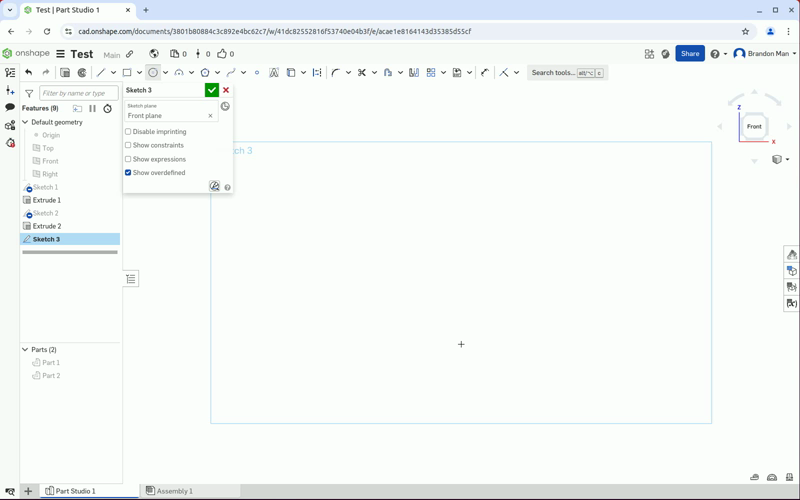
click(461, 343)
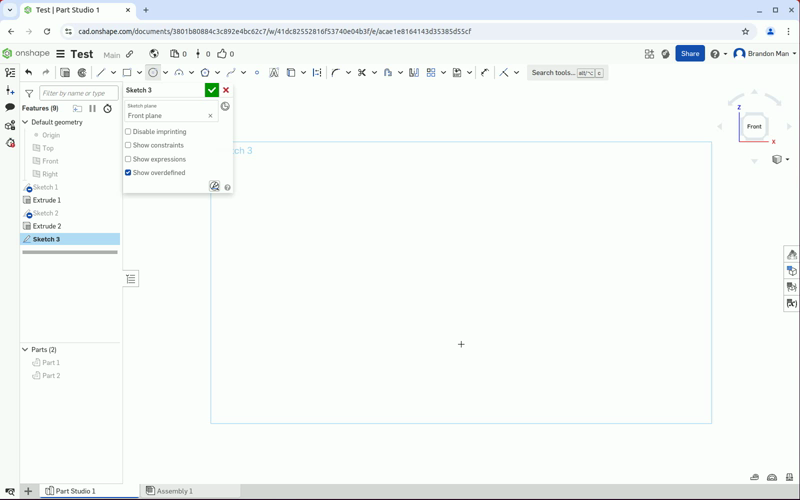
key_up(shift)
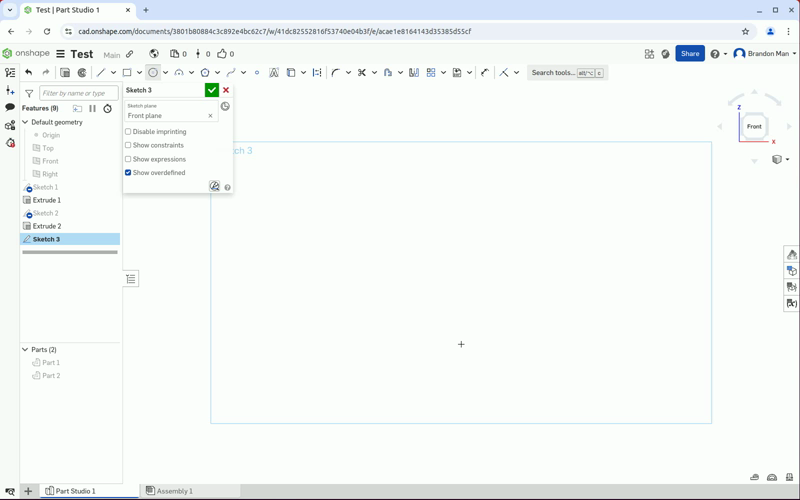
mouse_move(470, 343)
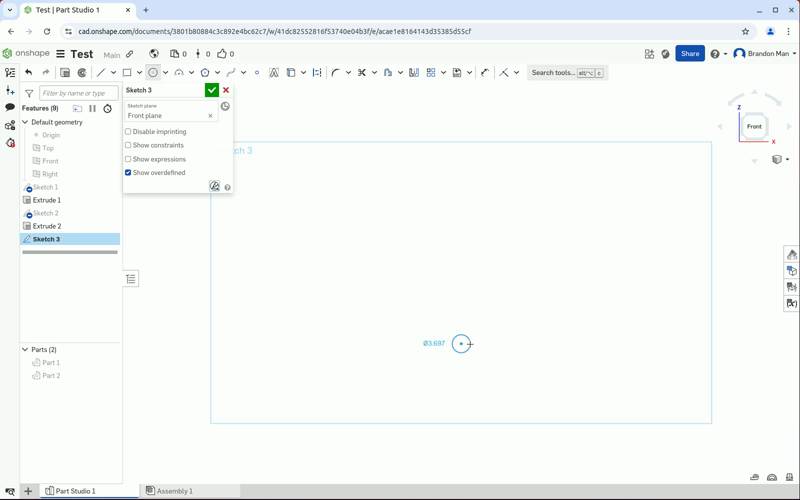
click(470, 343)
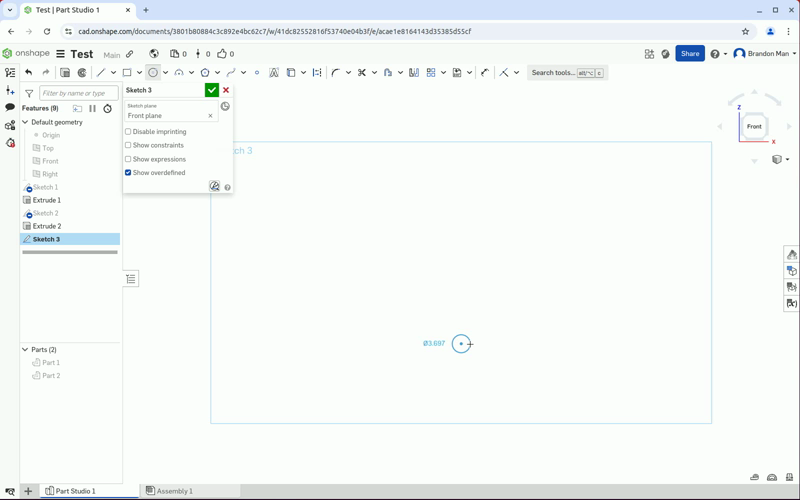
key(esc)
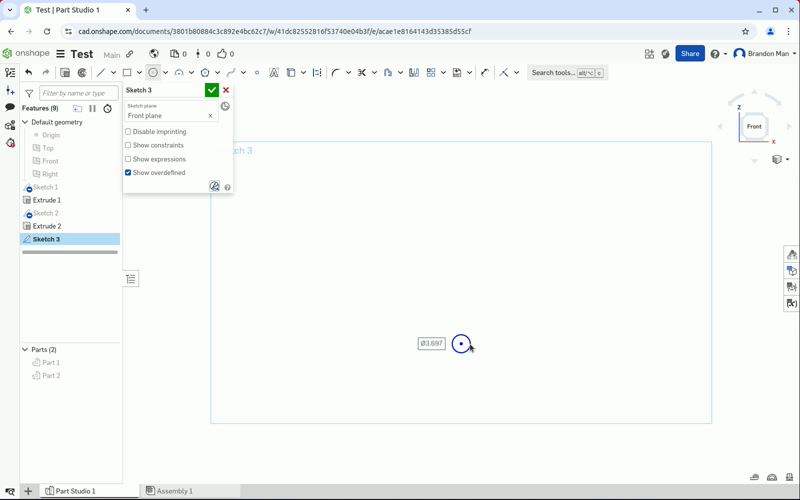
key(c)
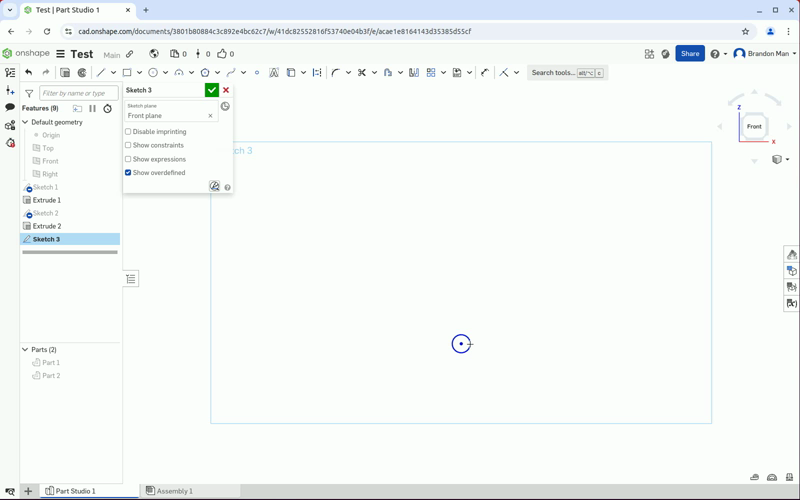
key_down(shift)
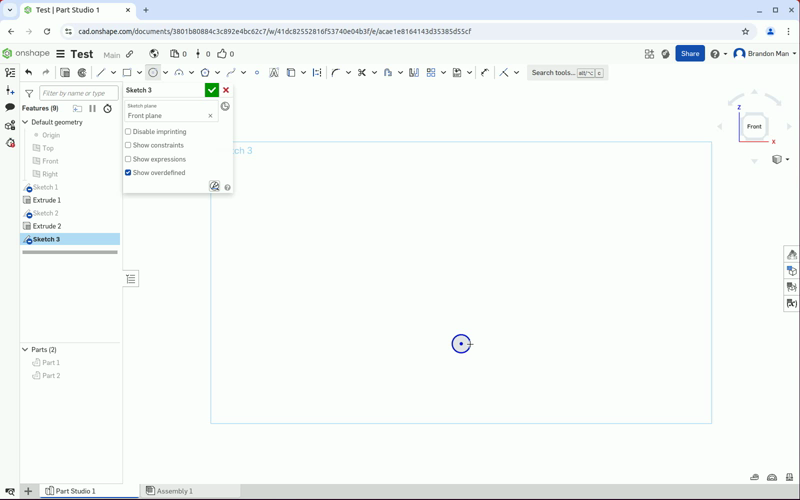
mouse_move(461, 343)
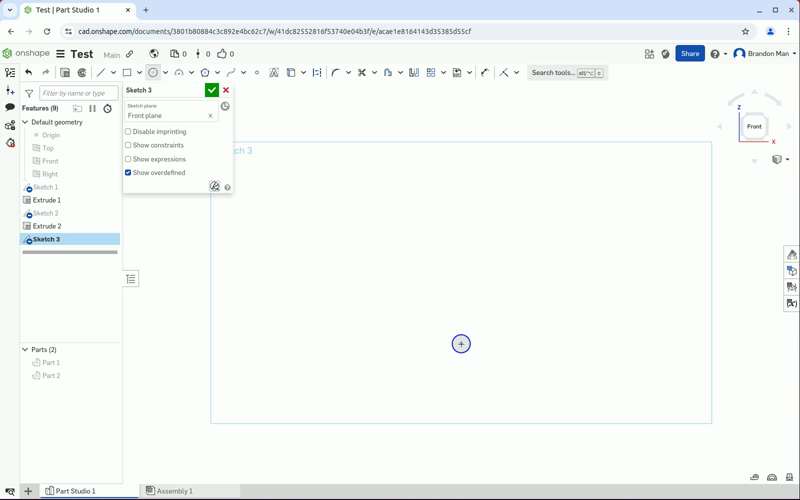
click(461, 343)
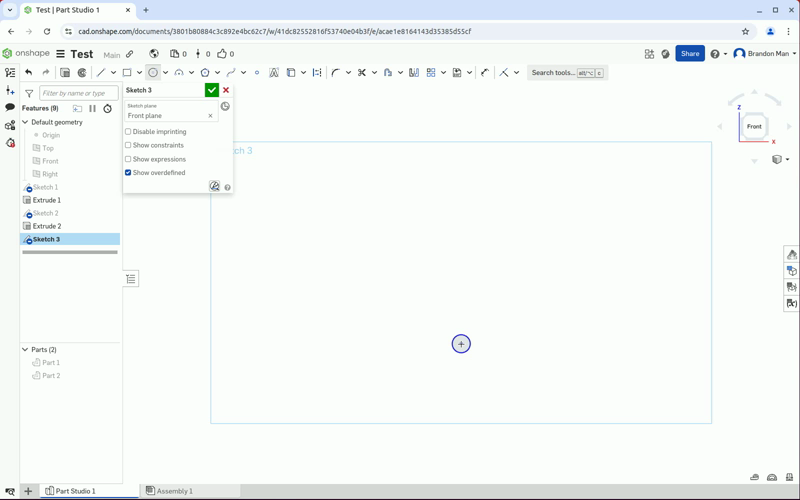
key_up(shift)
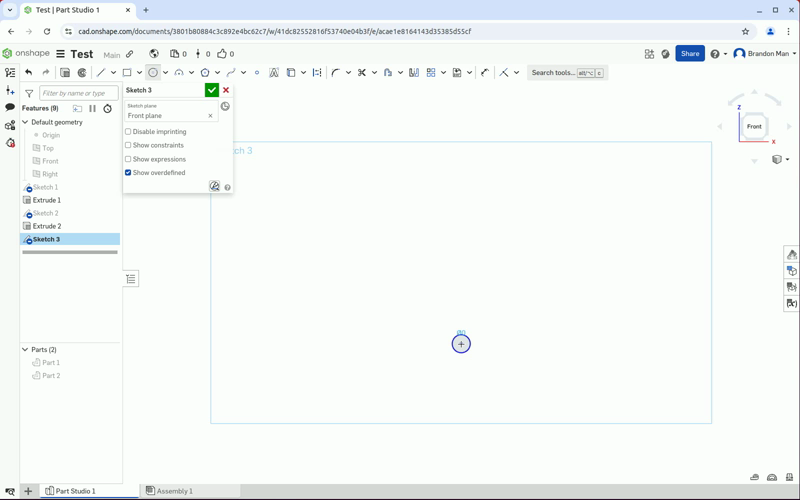
mouse_move(468, 343)
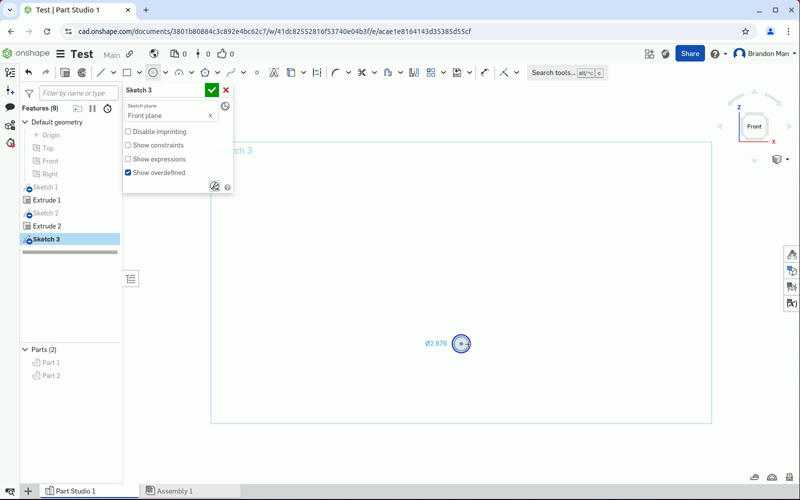
scroll(6)
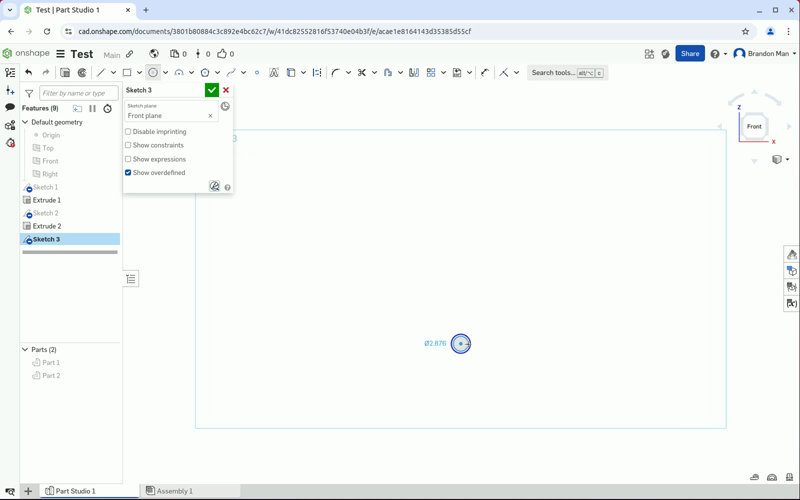
scroll(6)
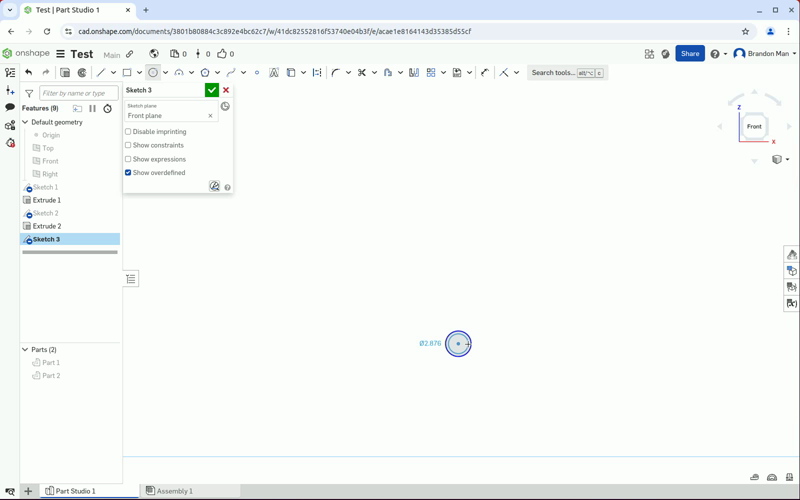
scroll(6)
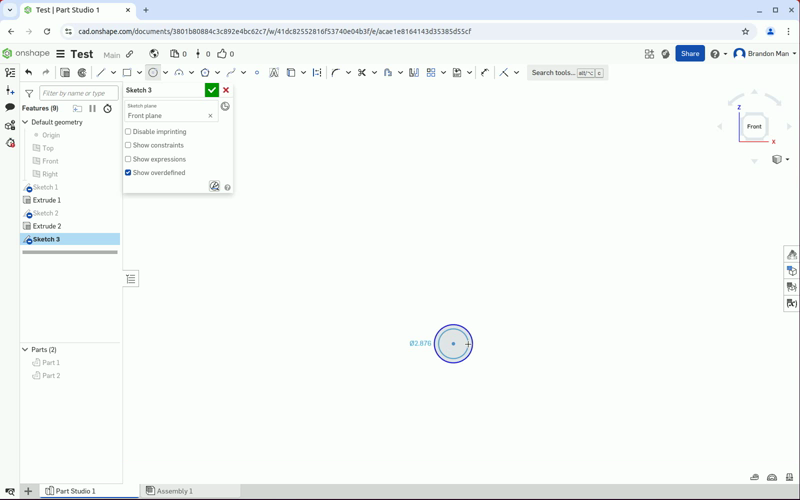
scroll(6)
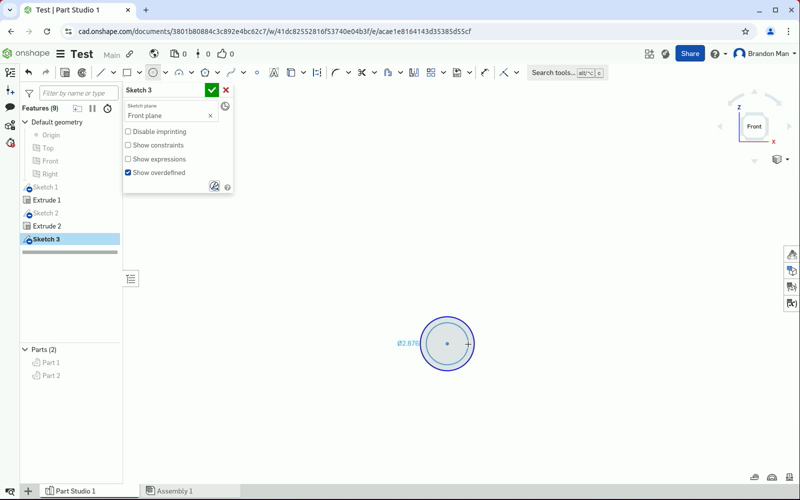
scroll(6)
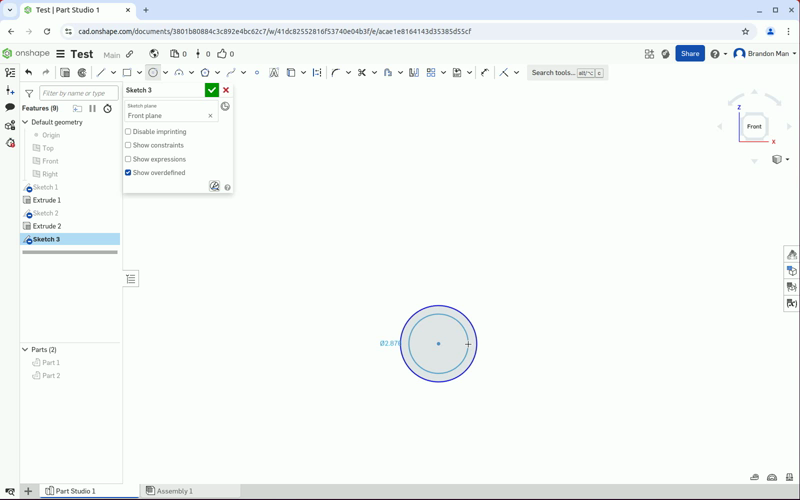
scroll(6)
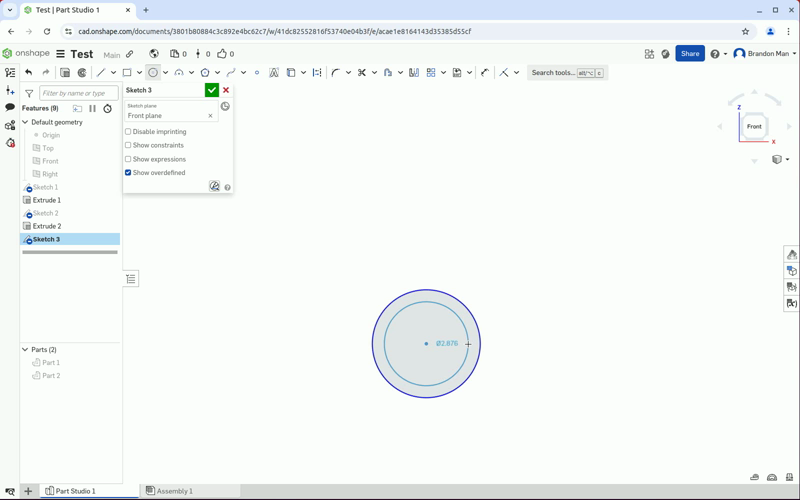
scroll(6)
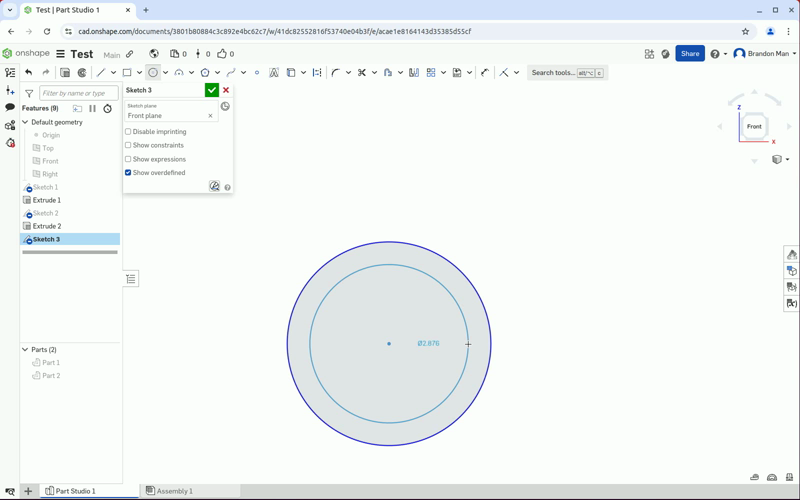
click(468, 343)
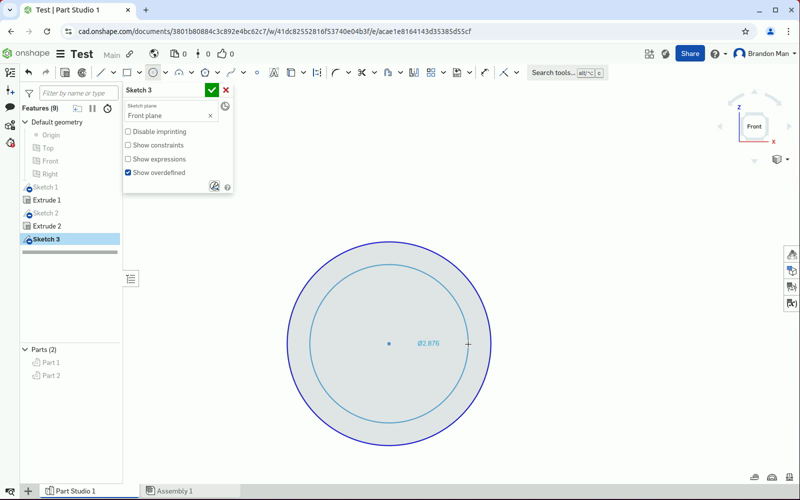
scroll(-6)
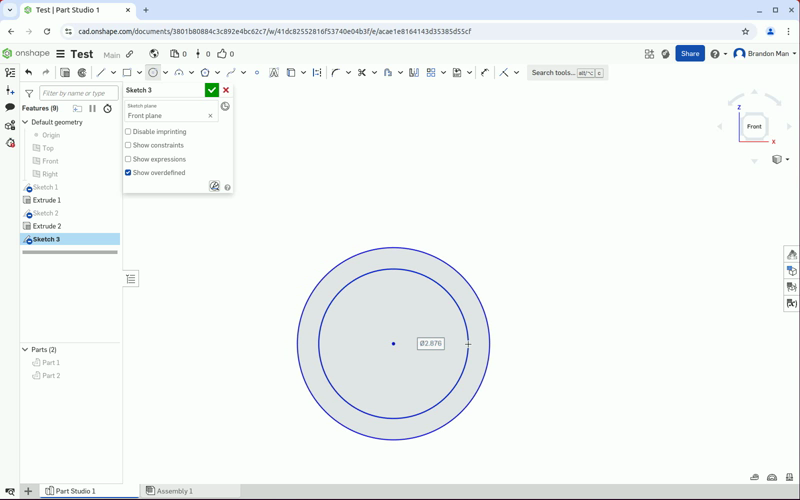
scroll(-6)
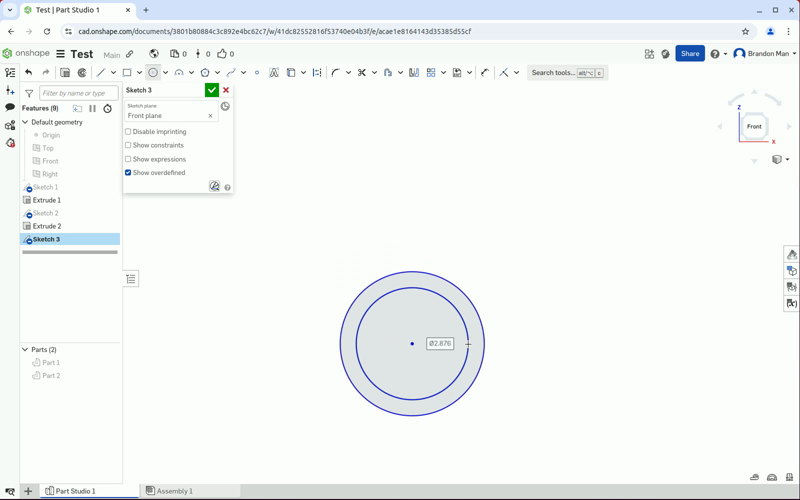
scroll(-6)
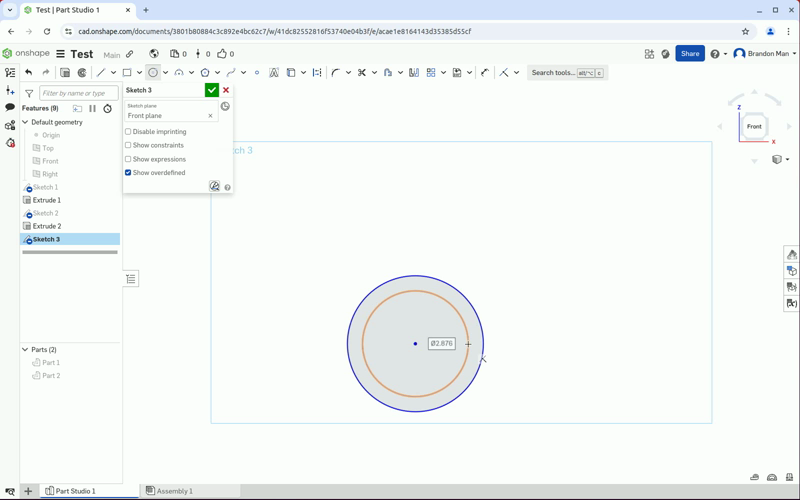
scroll(-6)
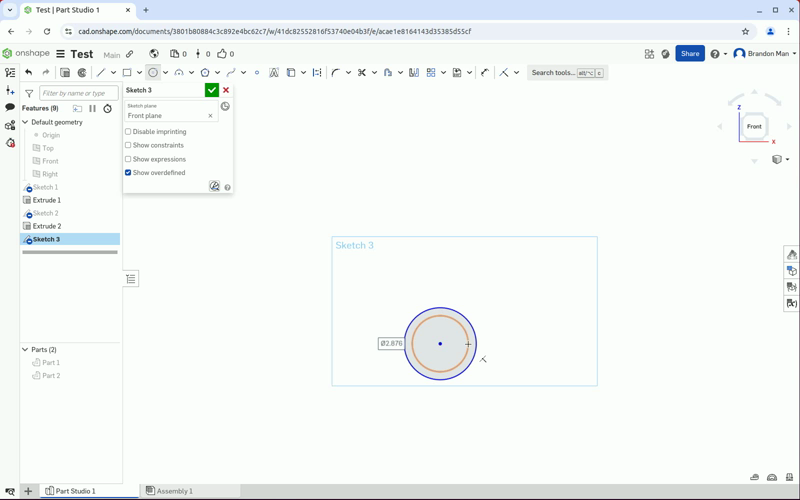
scroll(-6)
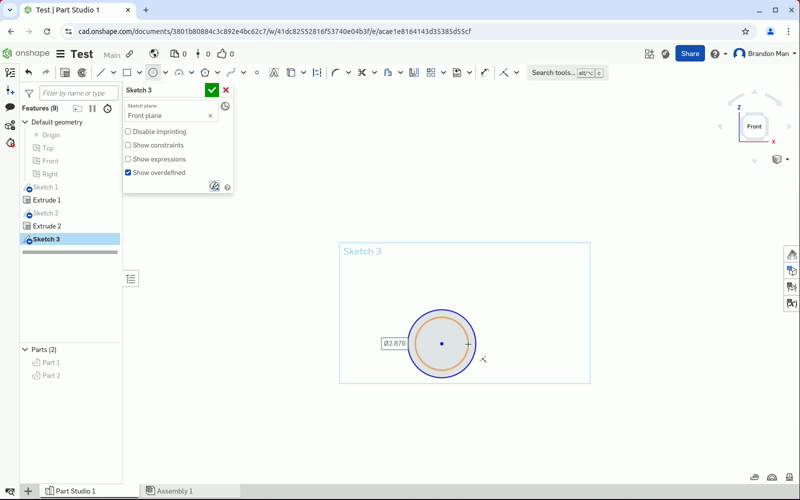
scroll(-6)
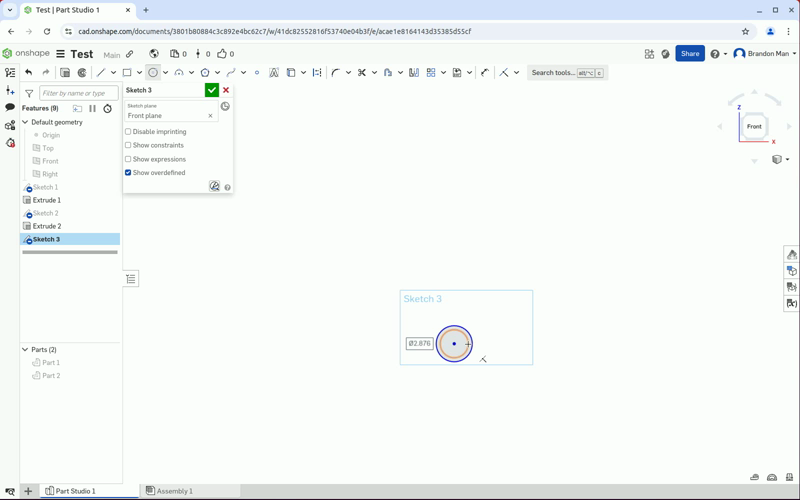
scroll(-6)
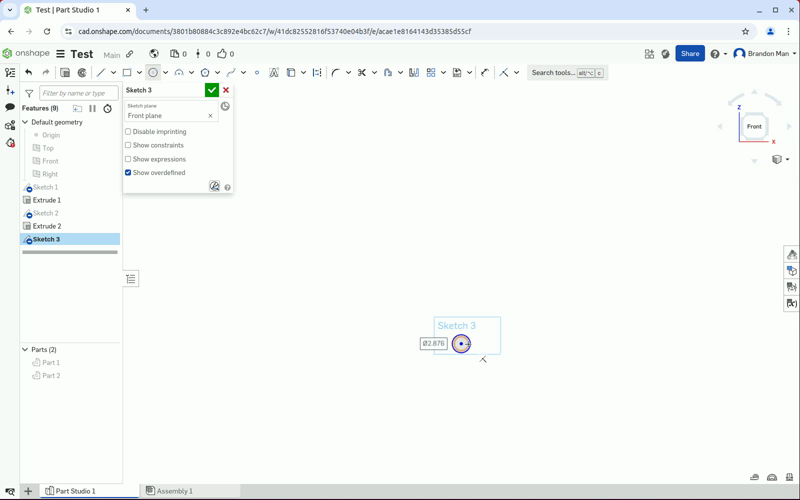
key(esc)
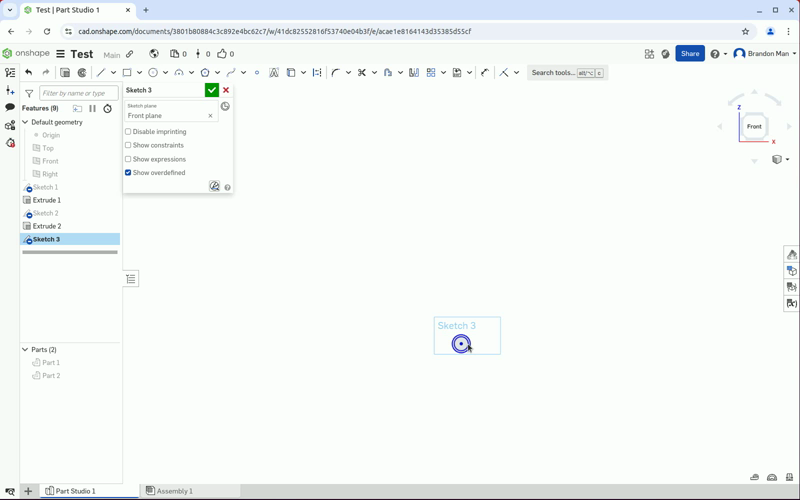
mouse_move(468, 342)
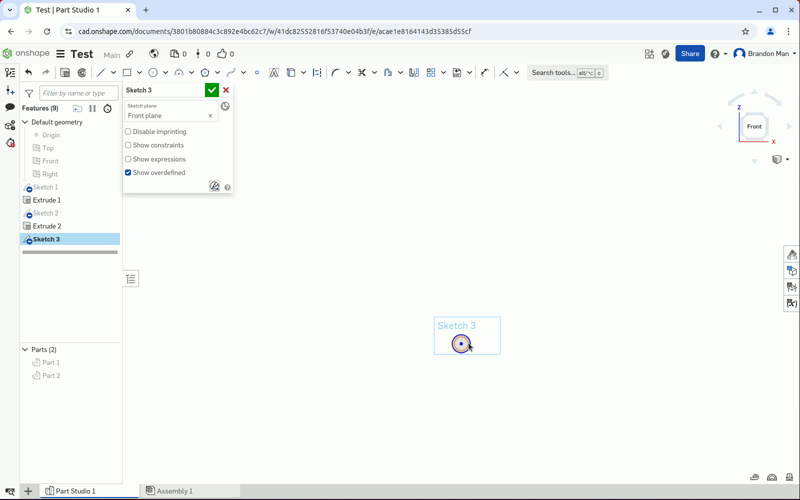
scroll(6)
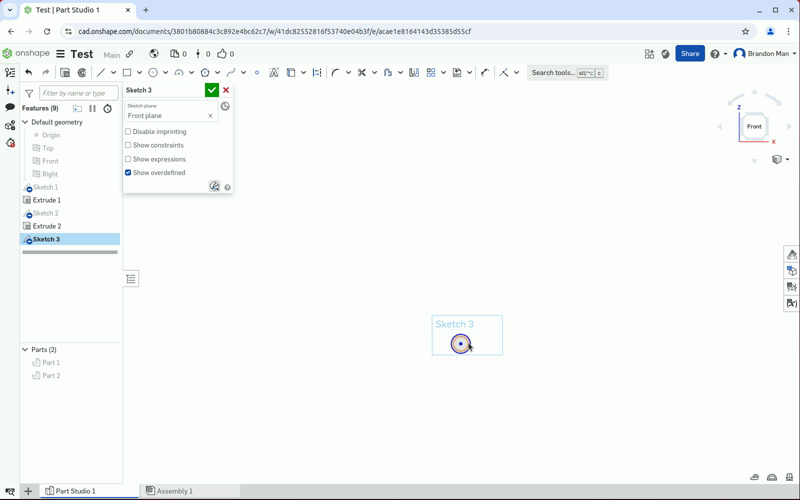
scroll(6)
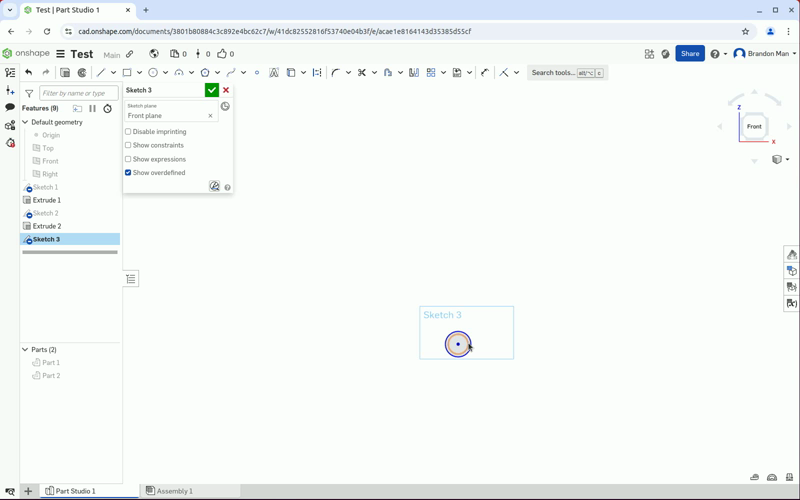
scroll(6)
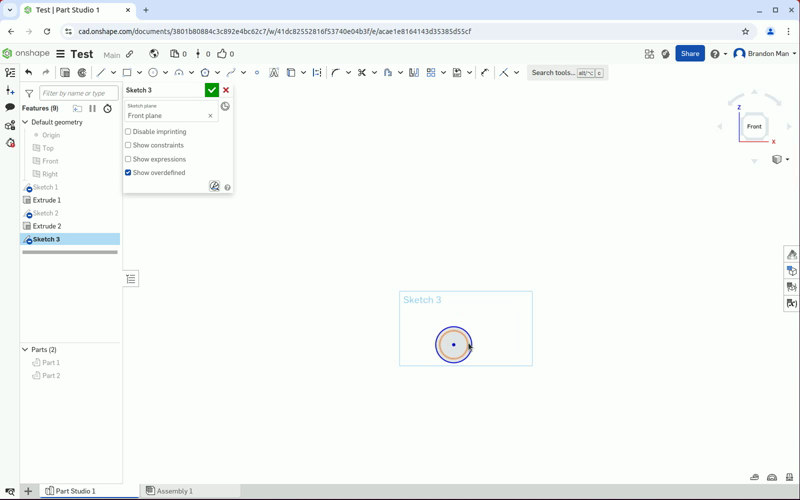
scroll(6)
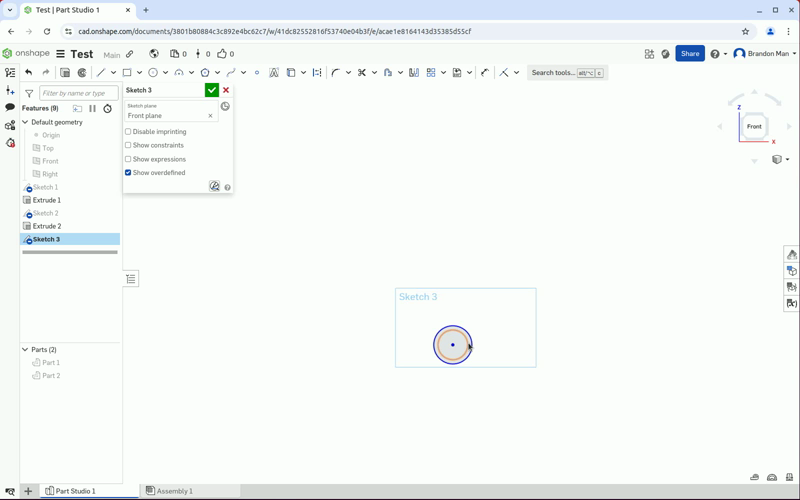
scroll(6)
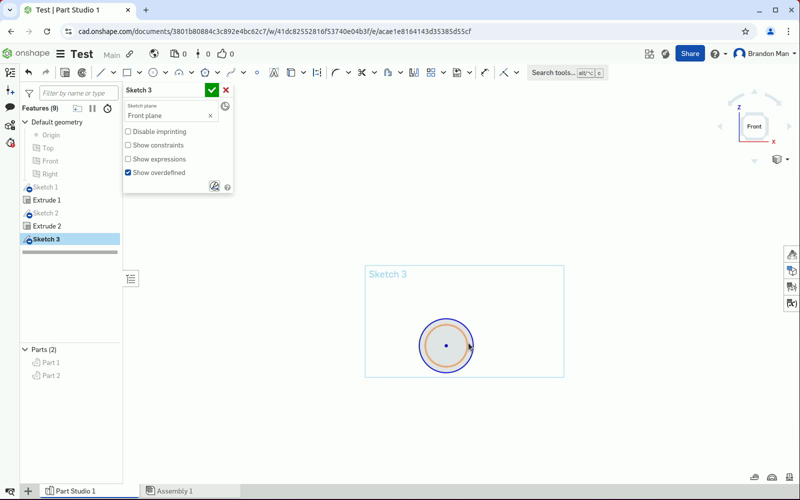
scroll(6)
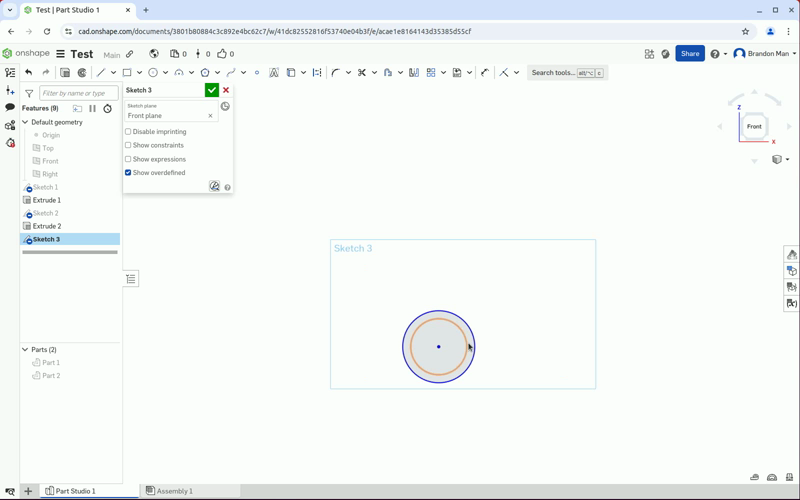
scroll(6)
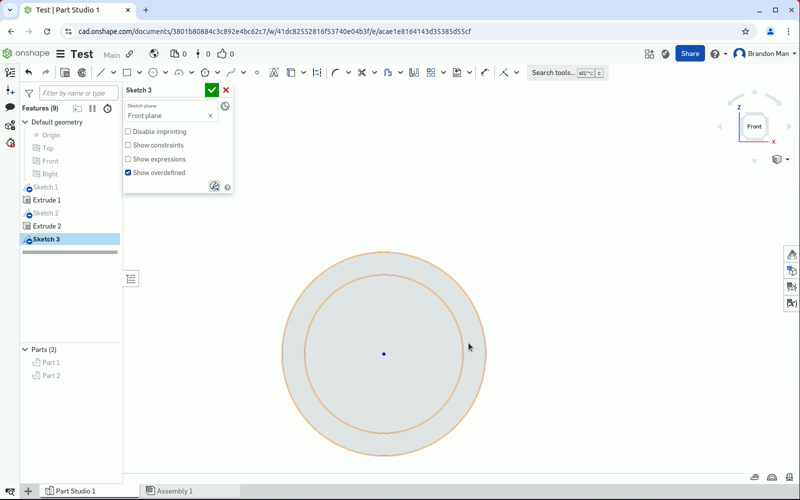
click(468, 342)
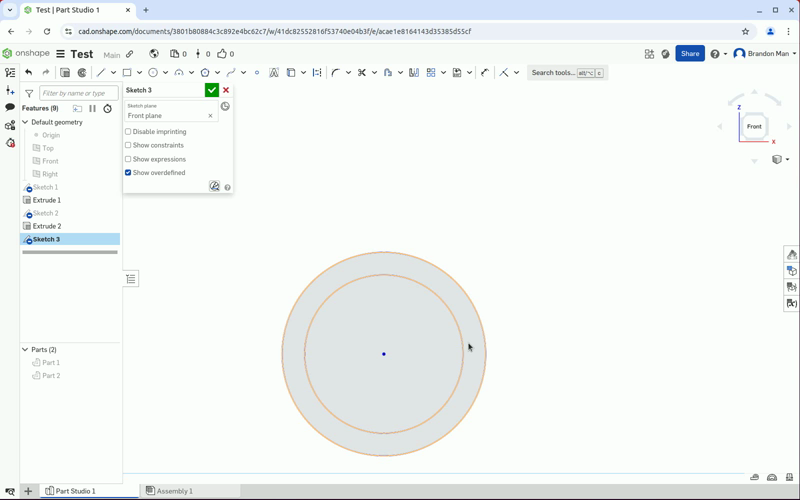
scroll(-6)
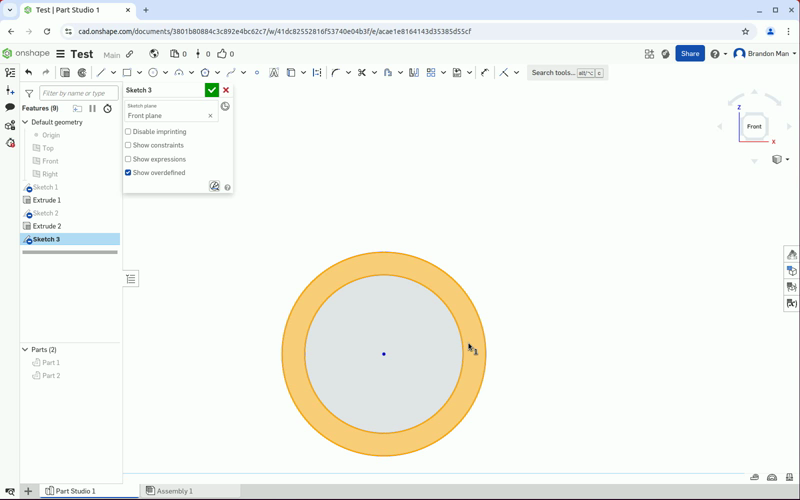
scroll(-6)
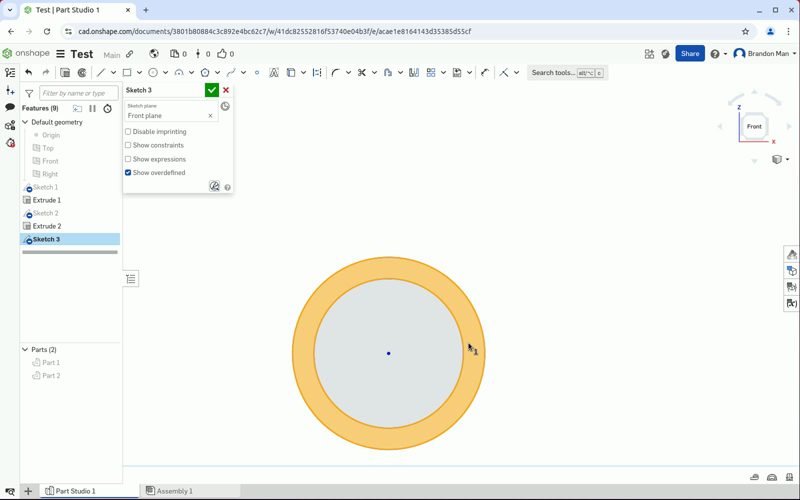
scroll(-6)
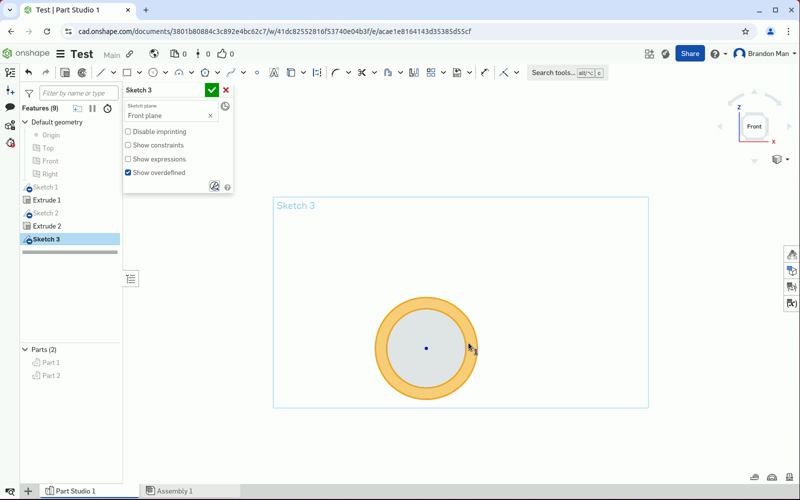
scroll(-6)
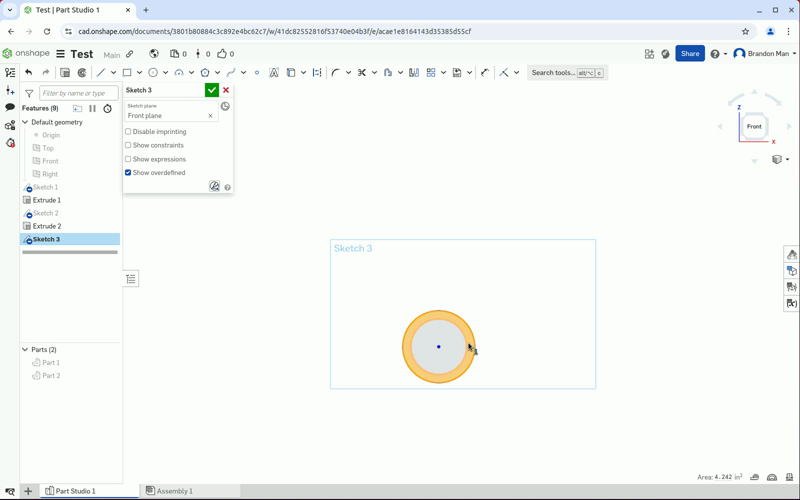
scroll(-6)
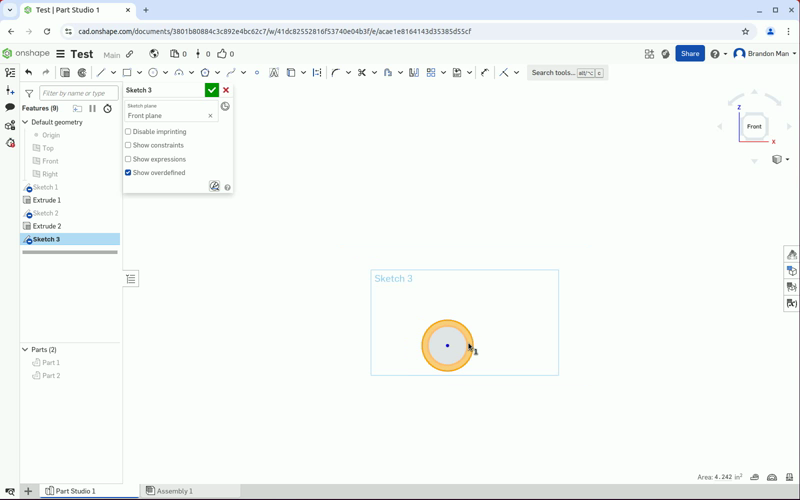
scroll(-6)
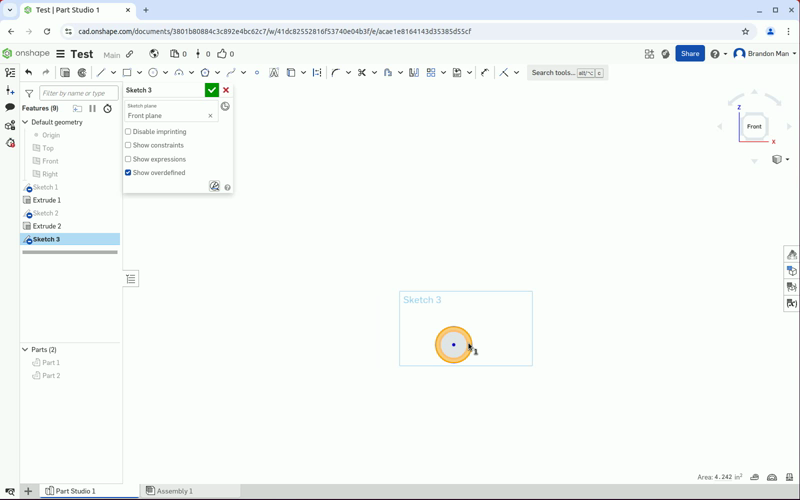
scroll(-6)
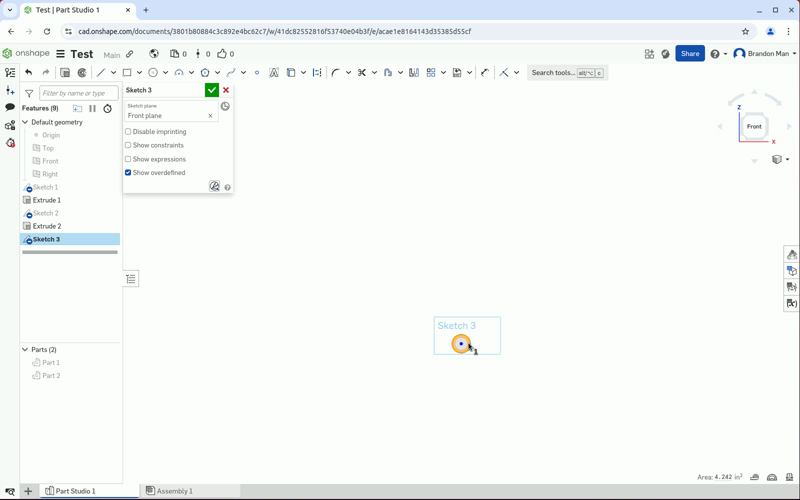
mouse_move(73, 352)
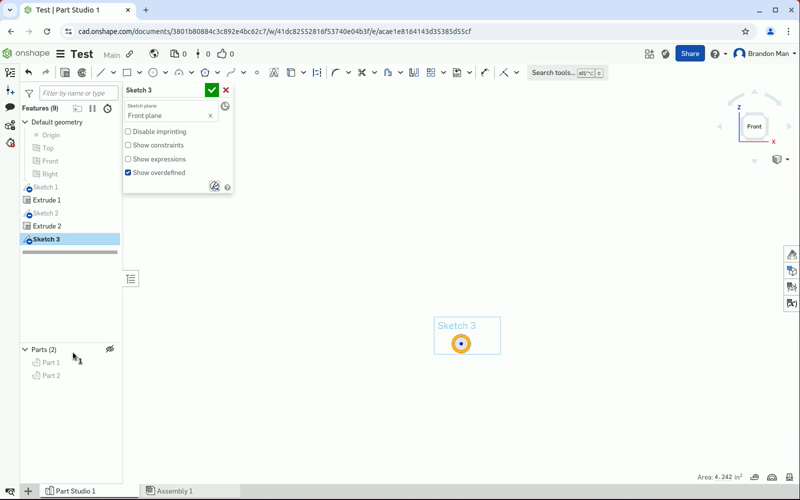
key(shift+y)
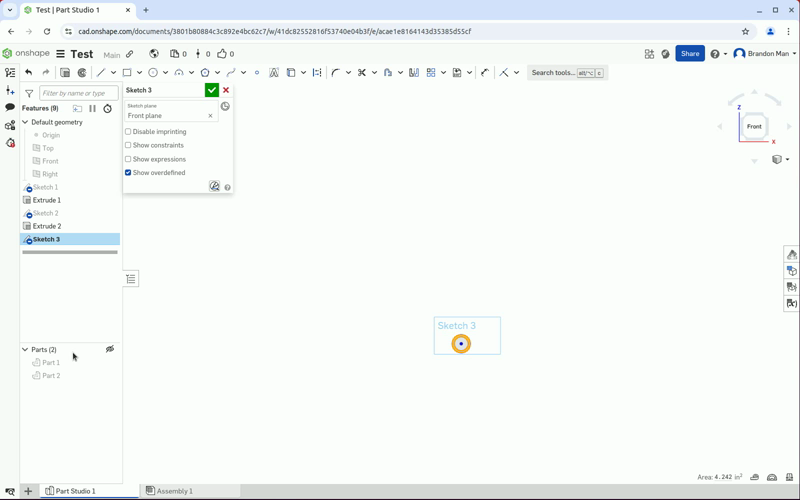
key(shift+e)
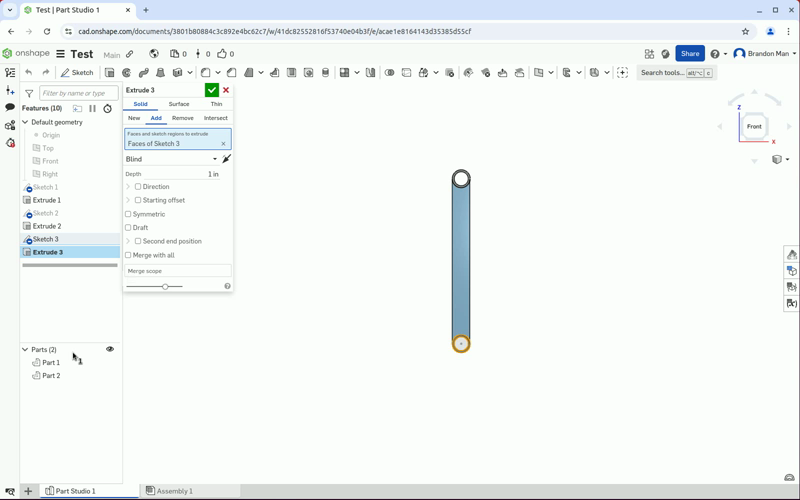
mouse_move(143, 106)
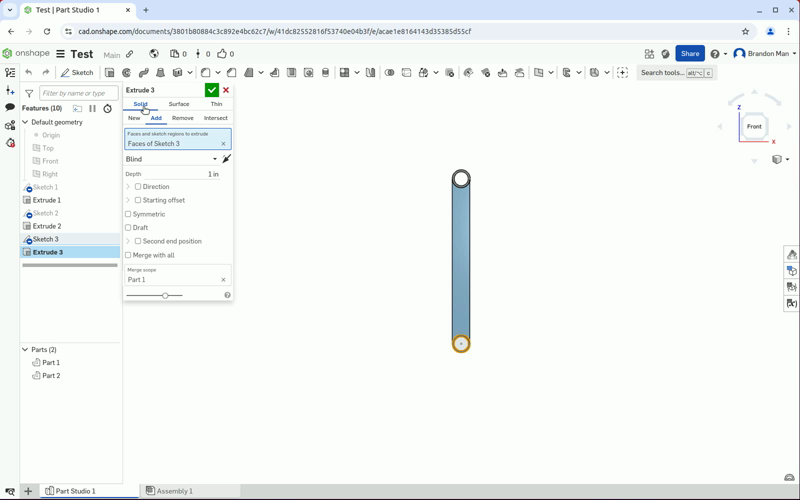
click(143, 106)
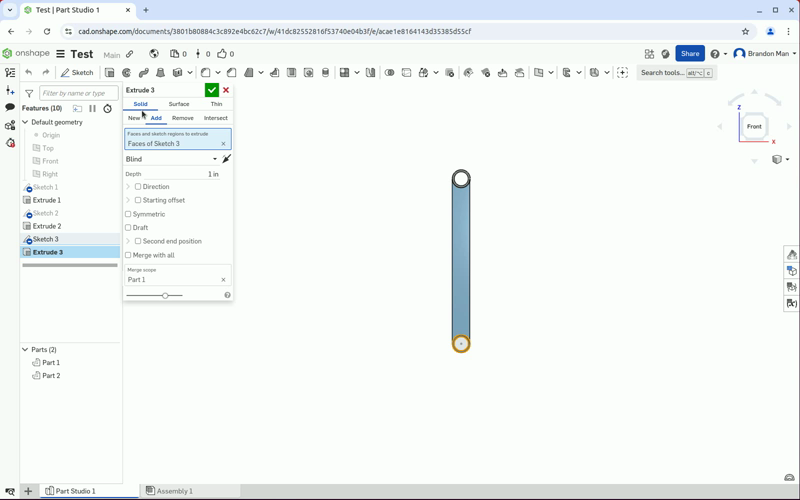
mouse_move(137, 120)
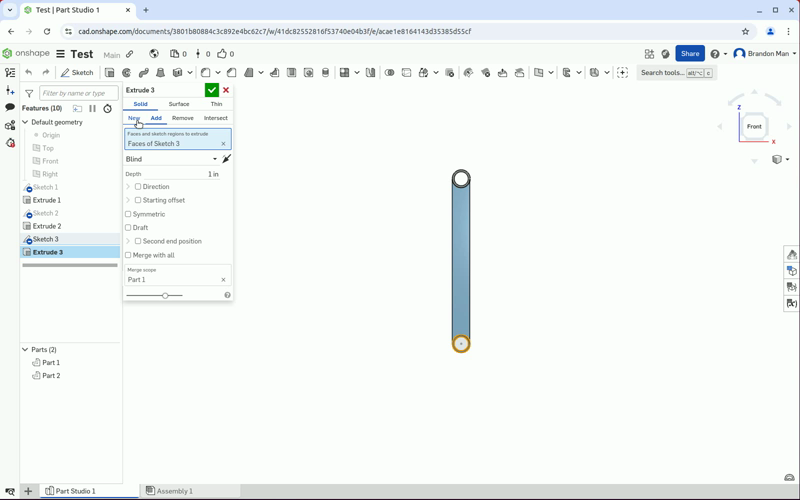
click(137, 120)
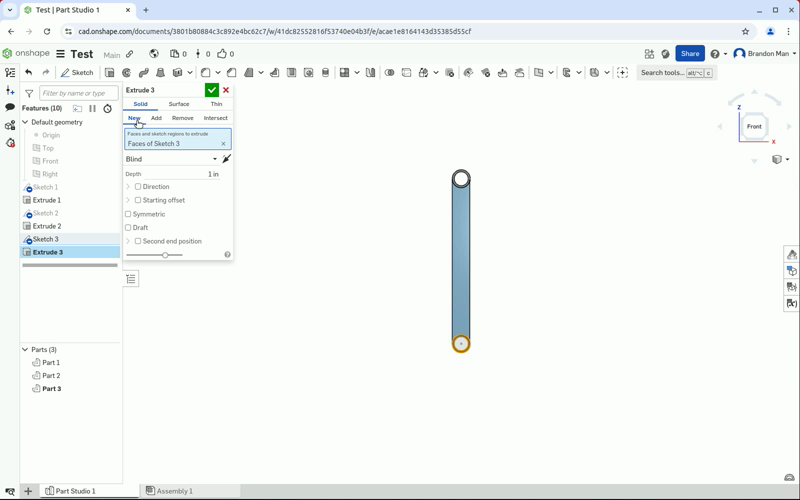
key(tab, 4)
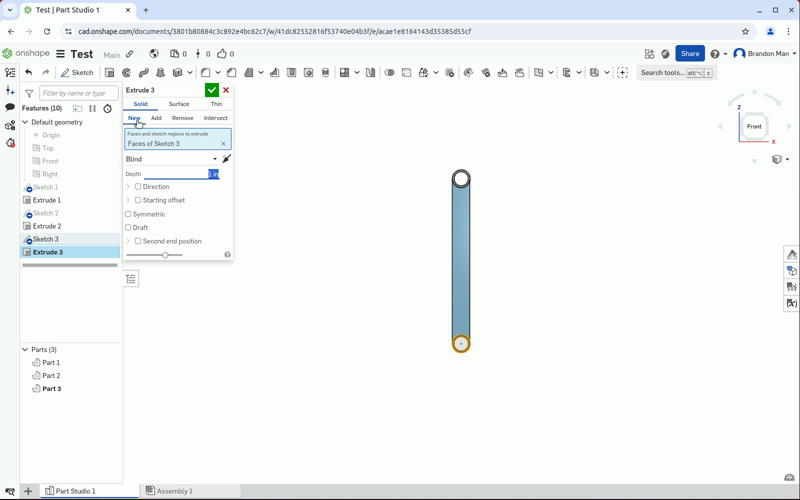
text(1.444)
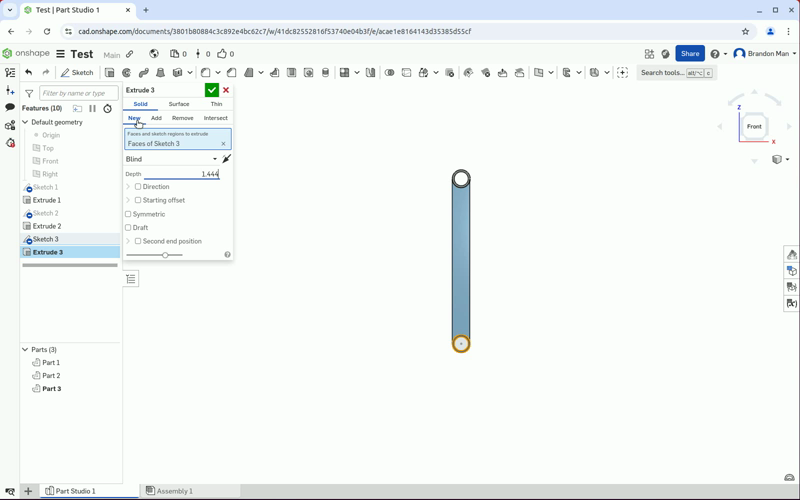
key(enter)
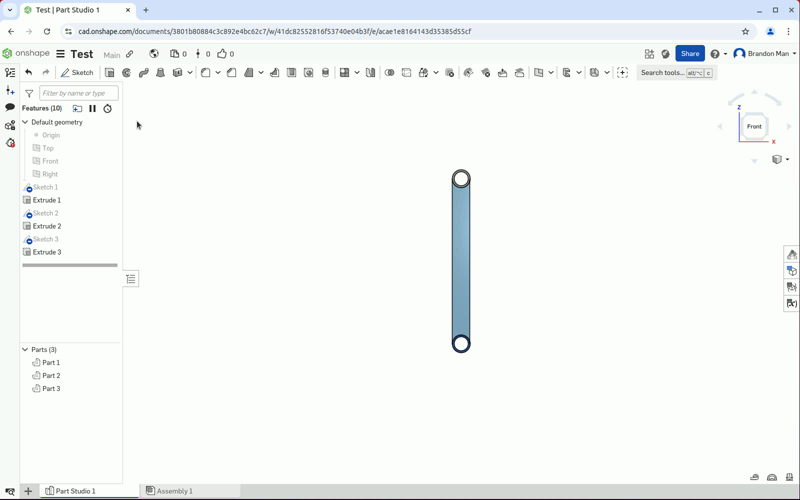
key(shift+h)
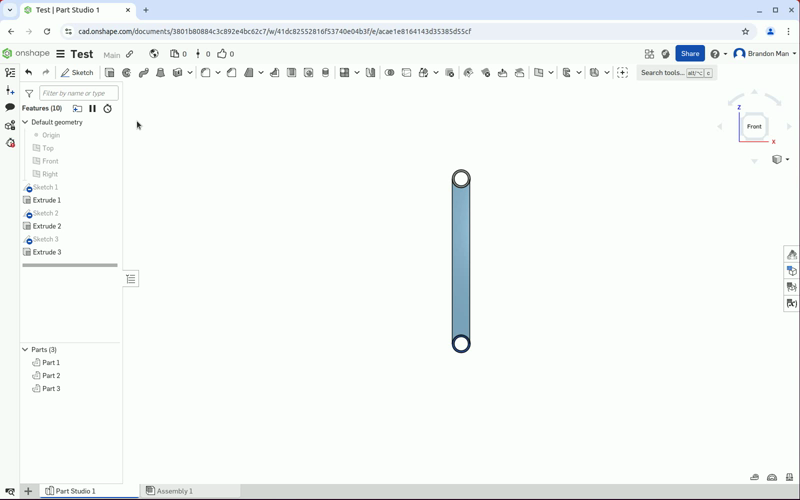
key(shift+h)
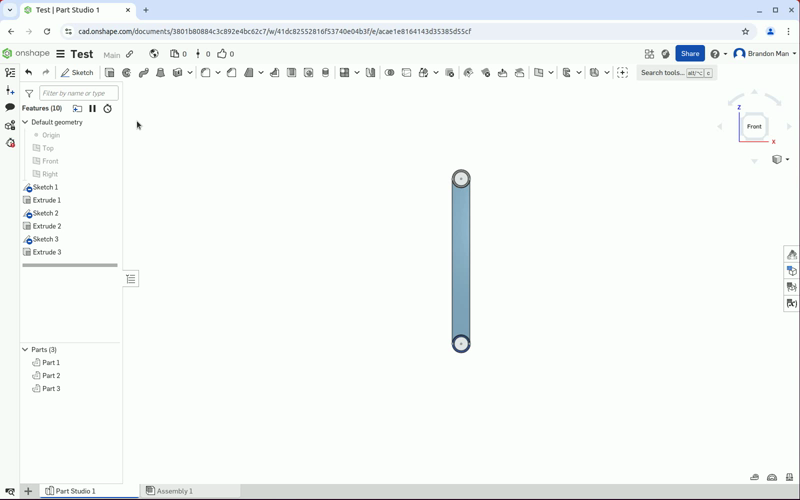
key(shift+7)
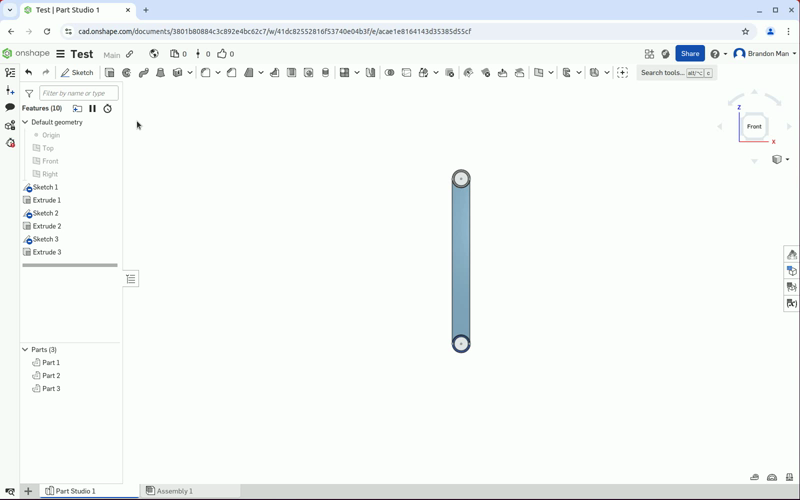
key(left, 2)
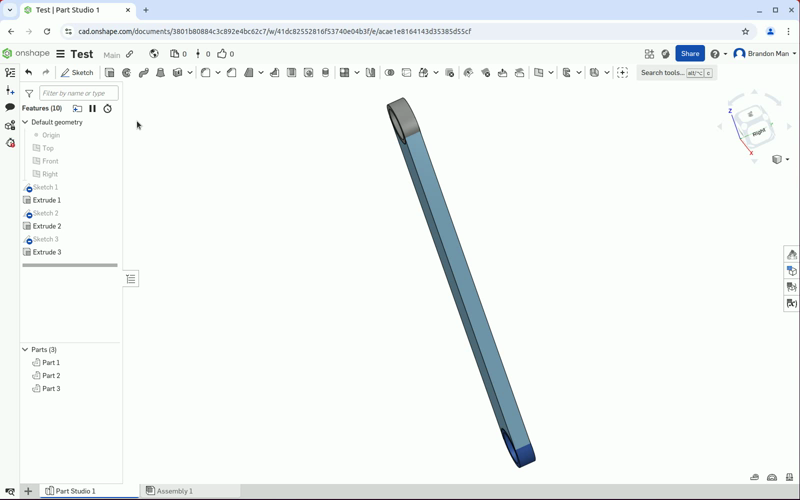
key(down, 2)
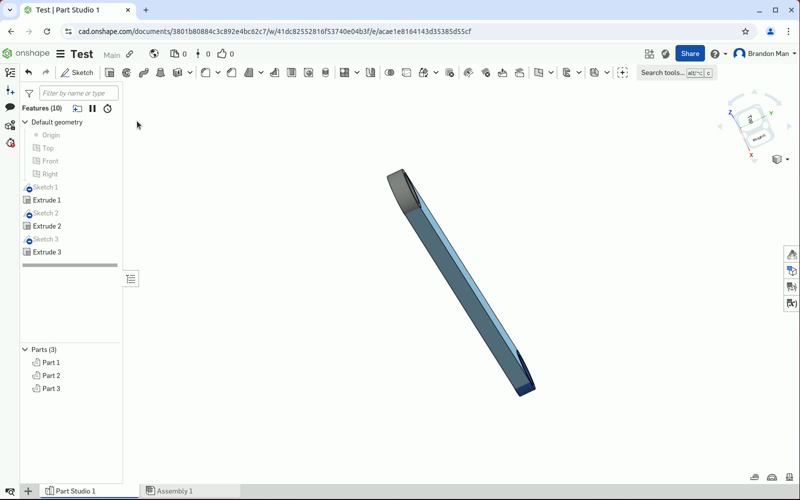
key(up, 2)
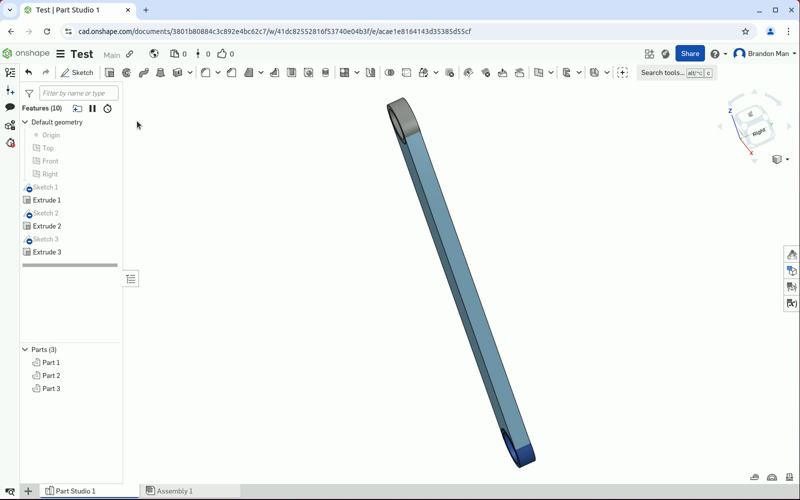
key(right, 2)
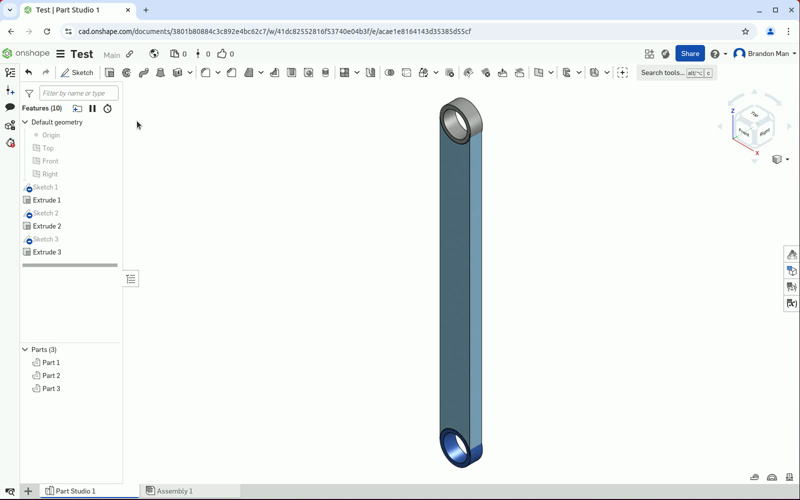
mouse_move(73, 189)
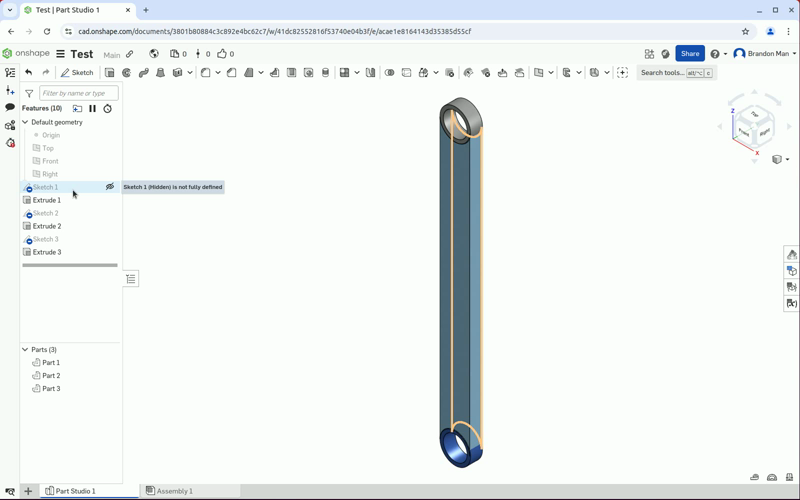
click(73, 189)